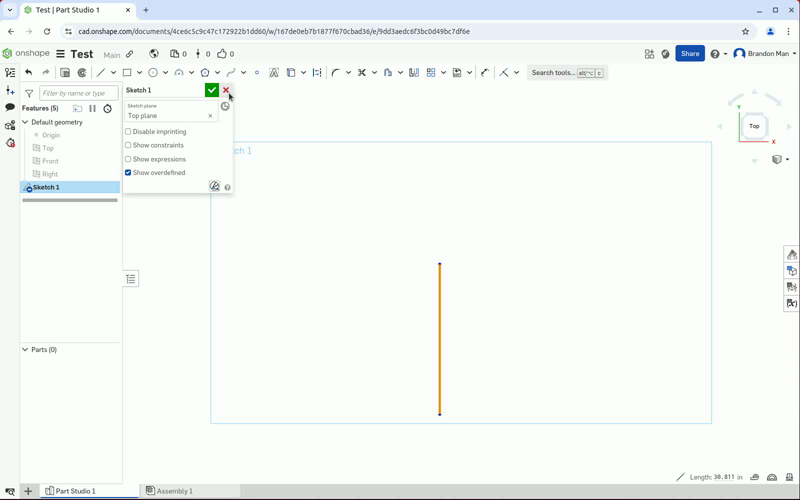
key(shift+h)
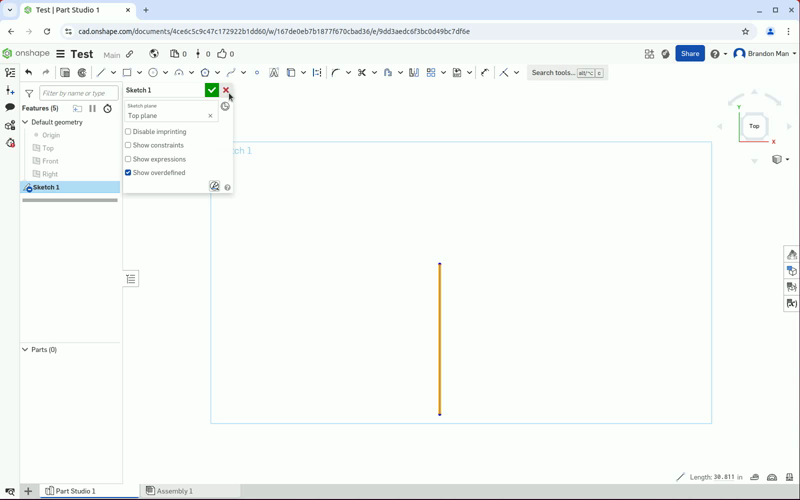
key(shift+s)
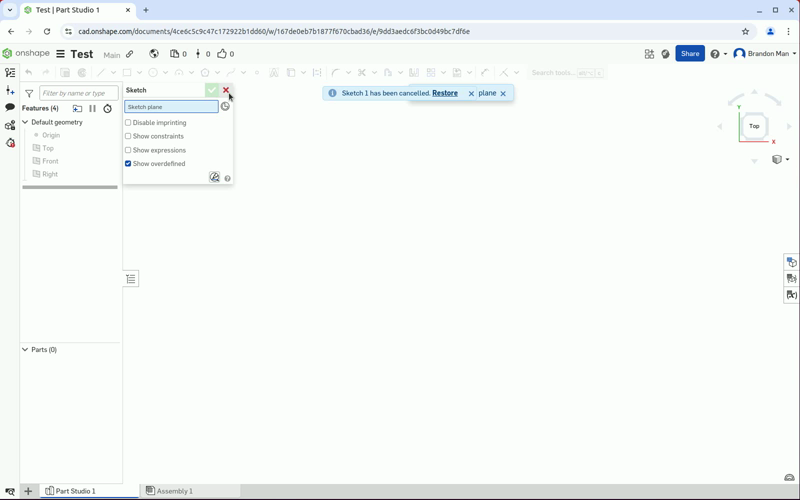
mouse_move(73, 150)
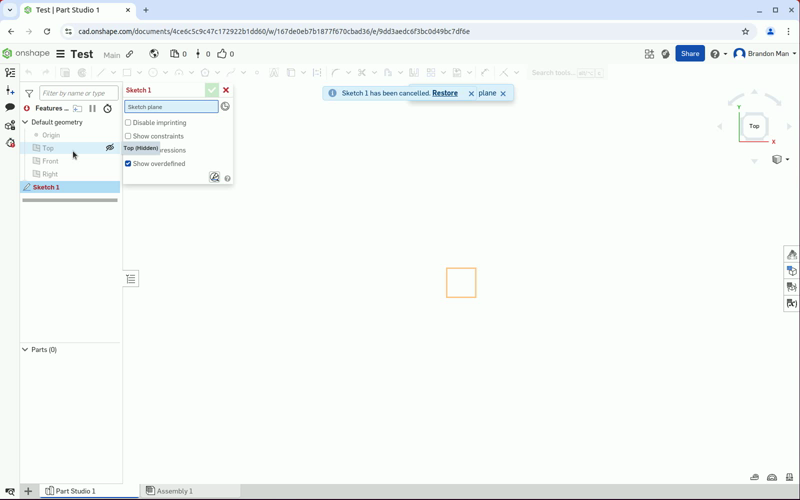
click(73, 150)
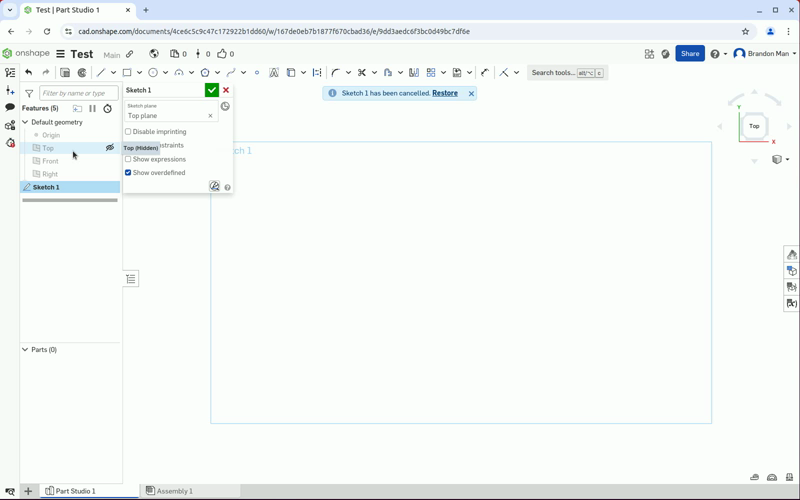
mouse_move(73, 352)
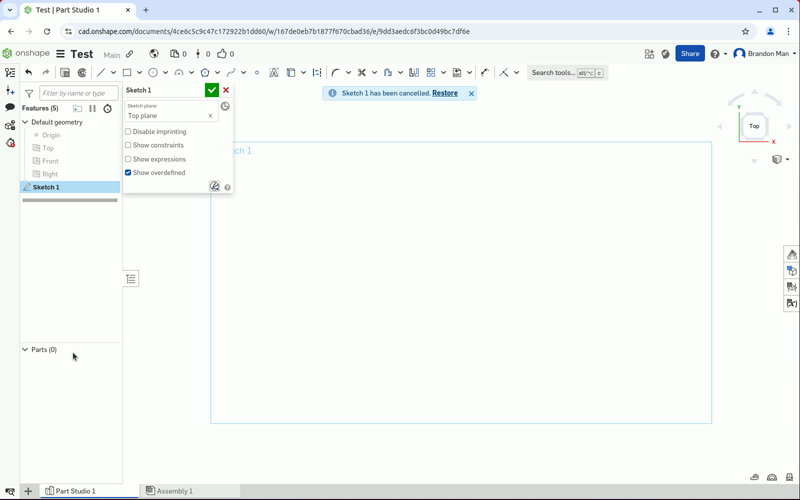
key(y)
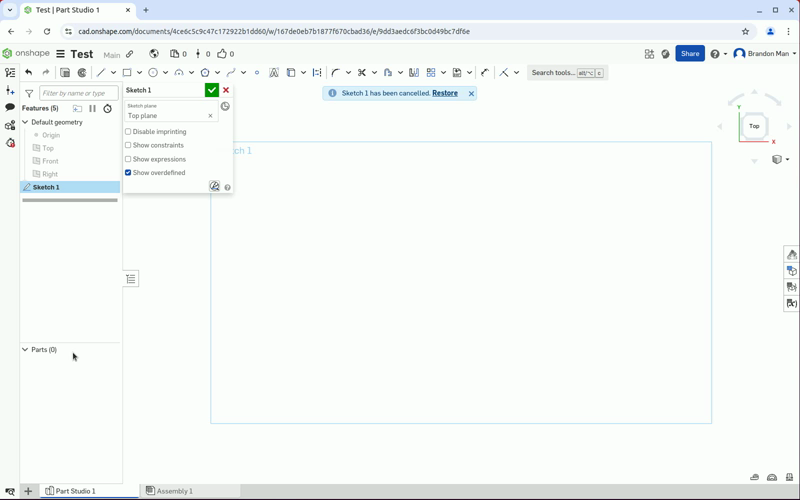
key(l)
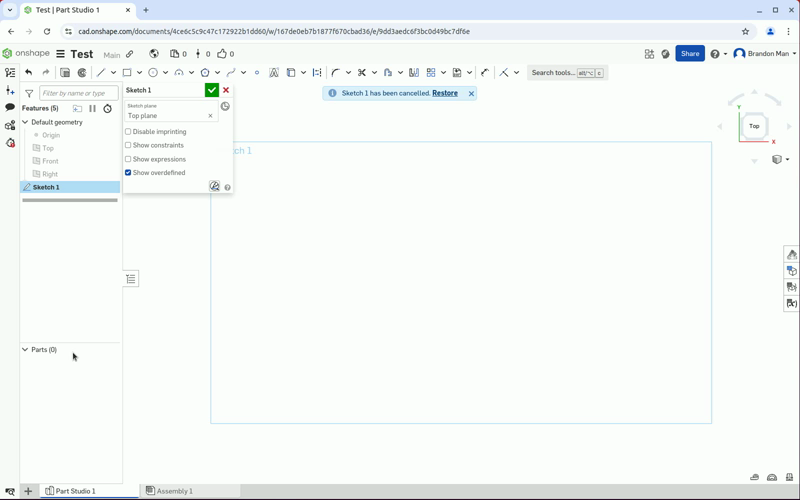
key_down(shift)
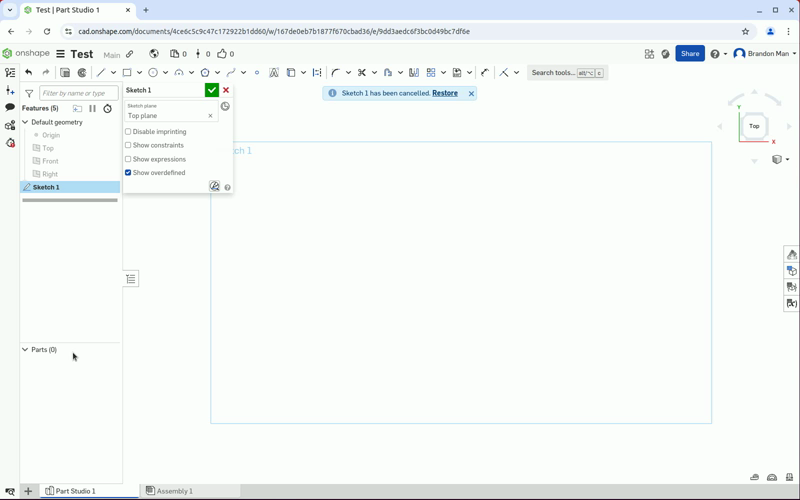
mouse_move(348, 339)
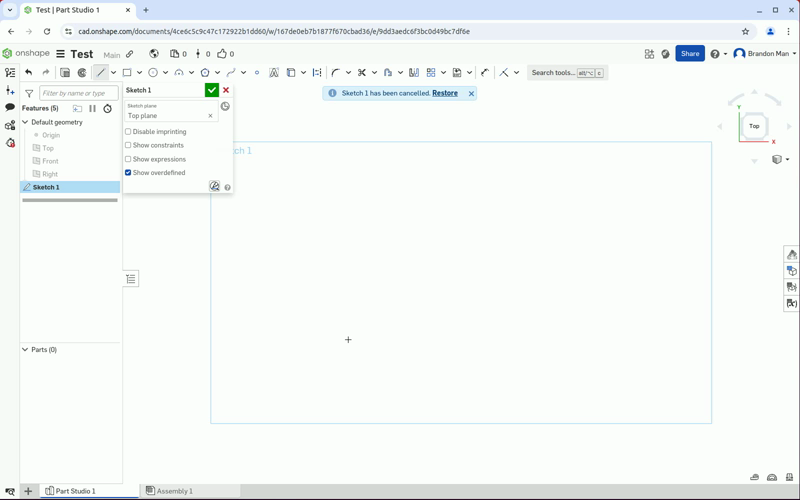
click(348, 339)
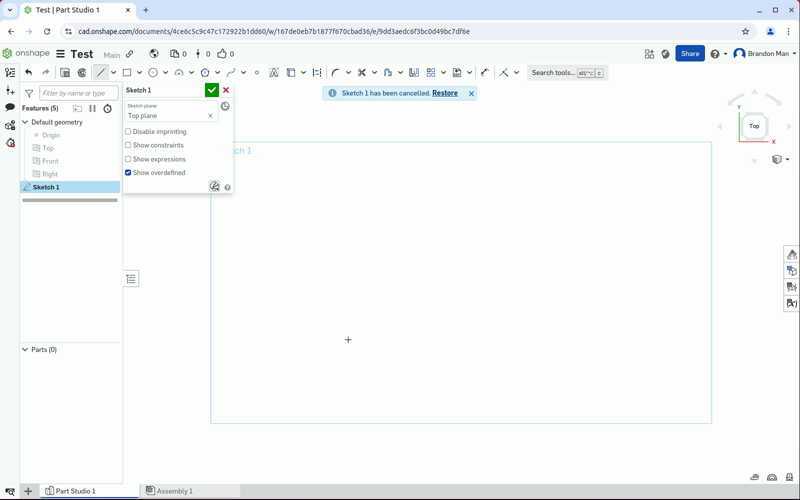
key_up(shift)
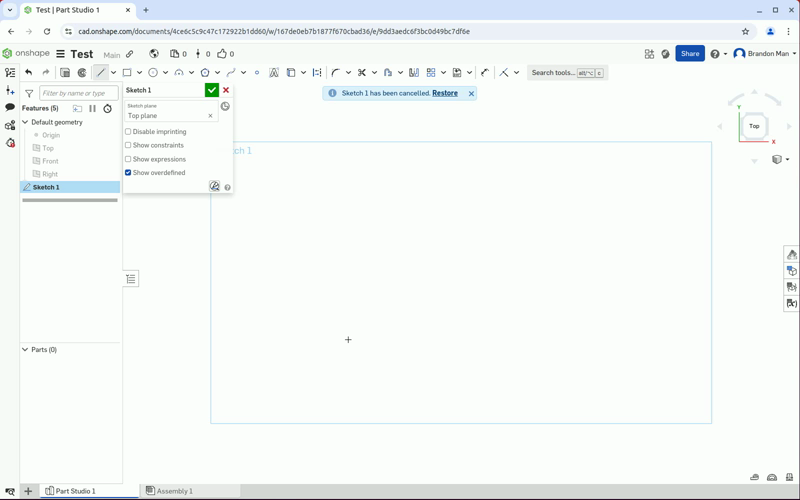
key_down(shift)
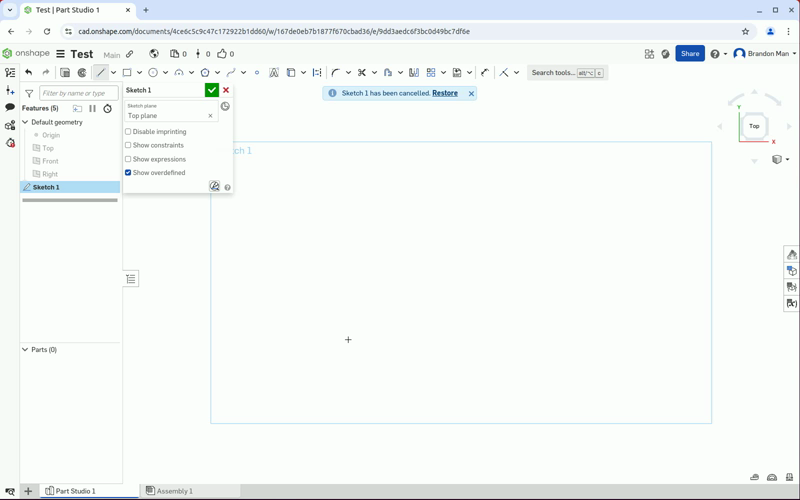
mouse_move(378, 339)
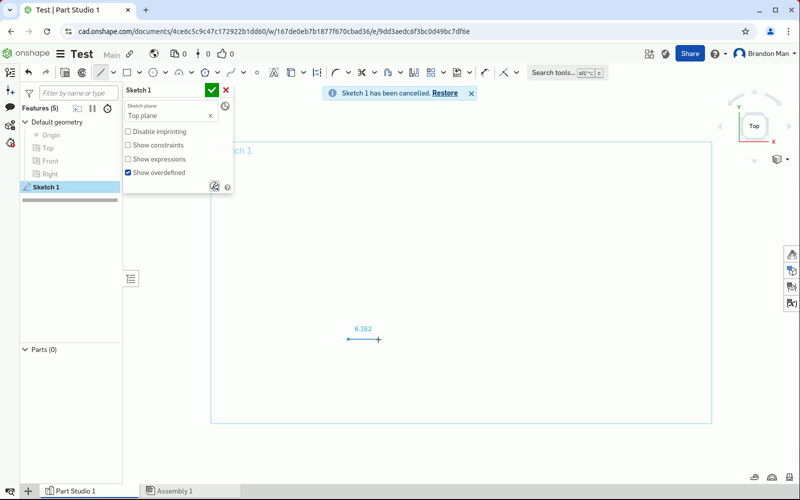
mouse_move(404, 339)
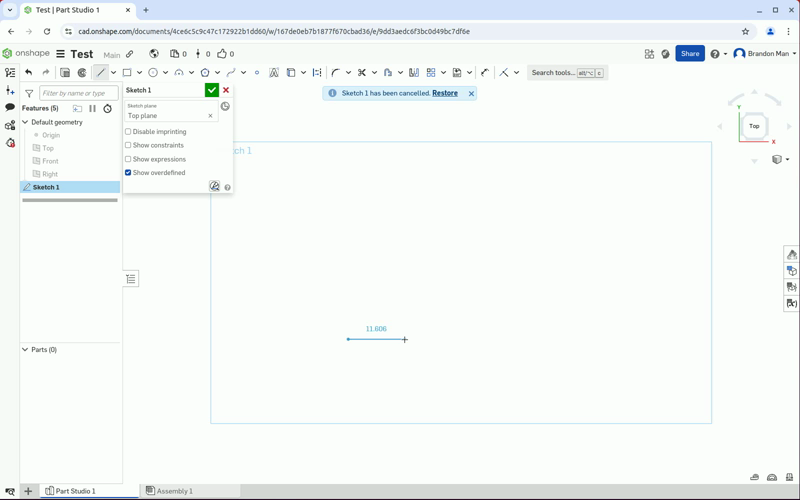
click(404, 339)
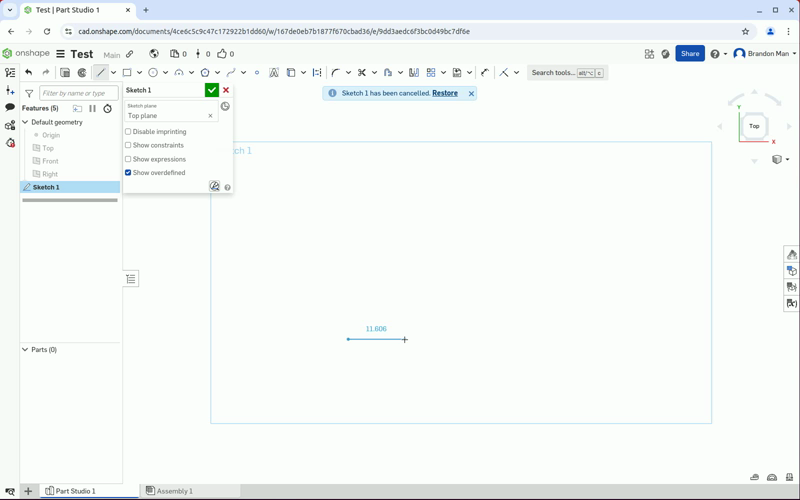
key_up(shift)
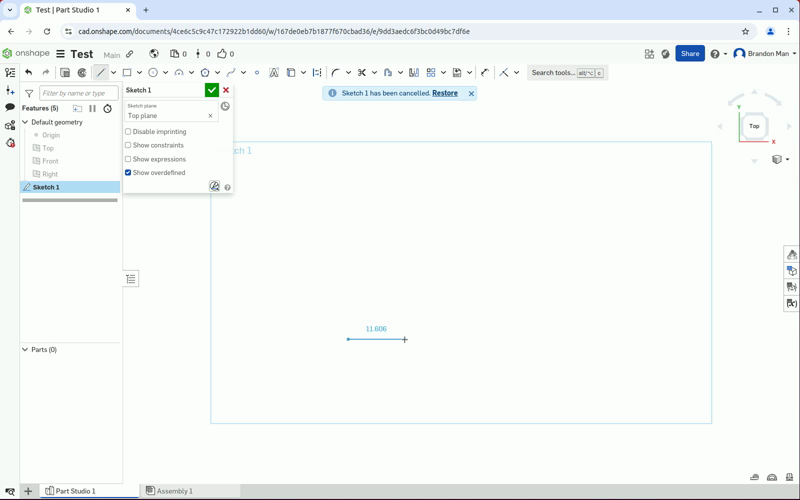
key_down(shift)
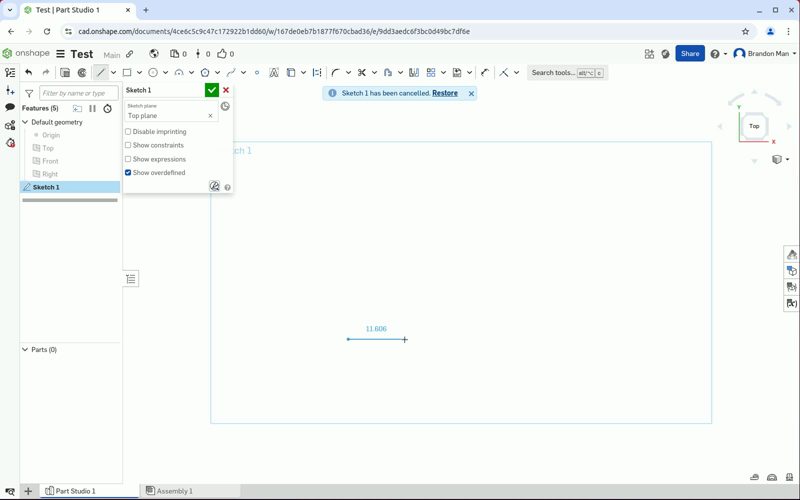
mouse_move(572, 339)
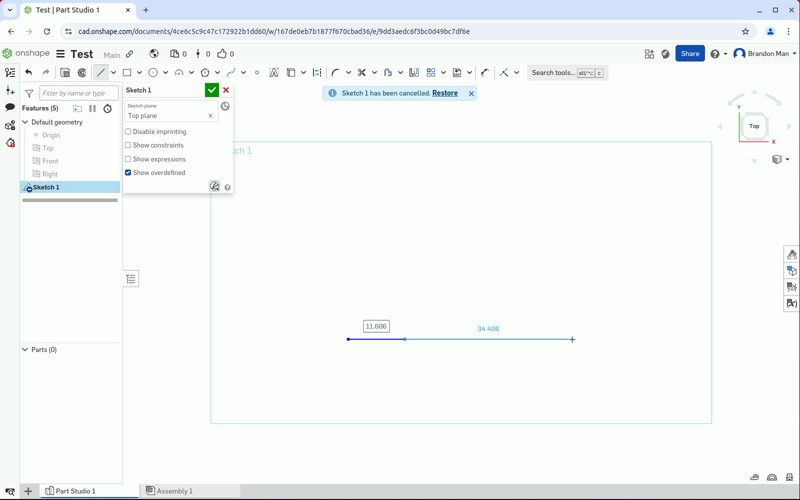
click(572, 339)
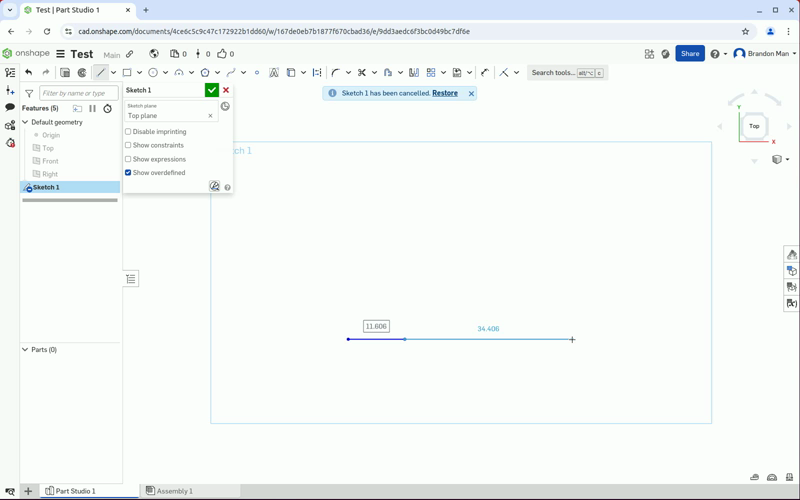
key_up(shift)
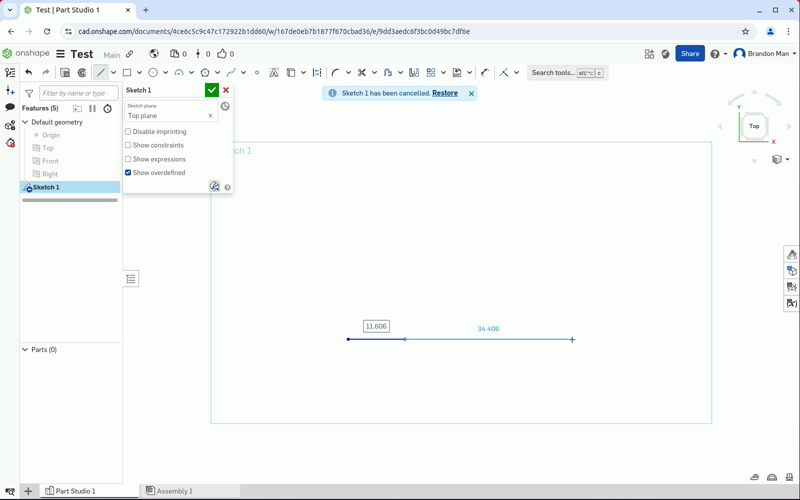
key_down(shift)
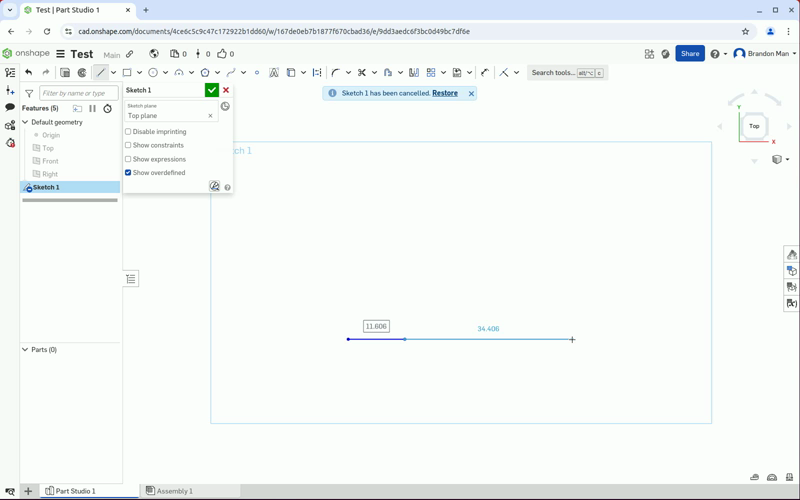
mouse_move(589, 339)
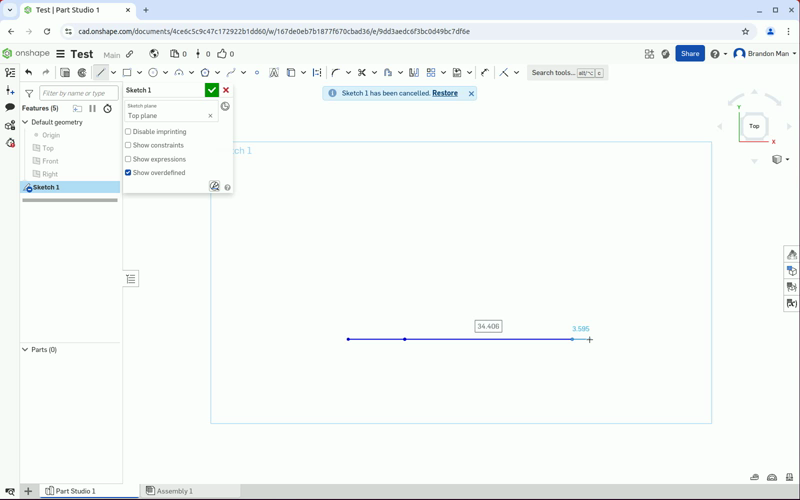
mouse_move(572, 310)
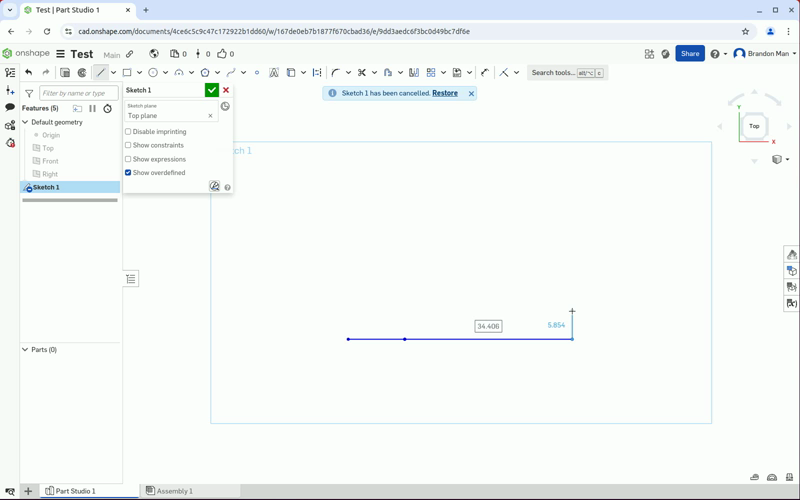
click(572, 310)
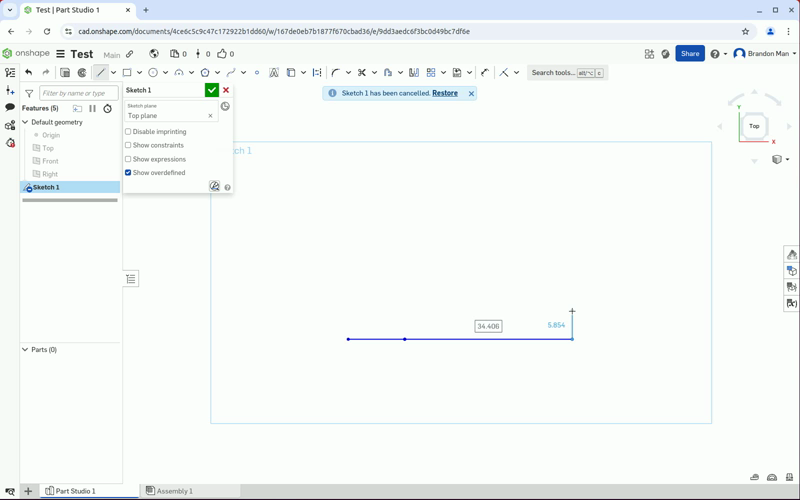
key_up(shift)
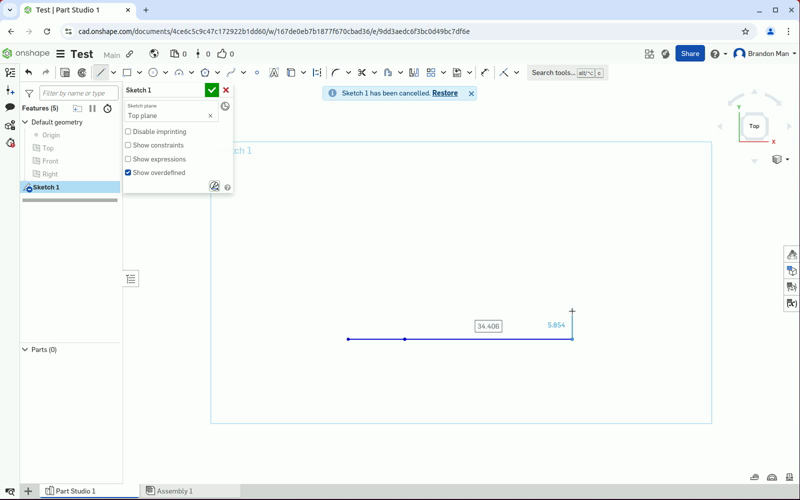
key_down(shift)
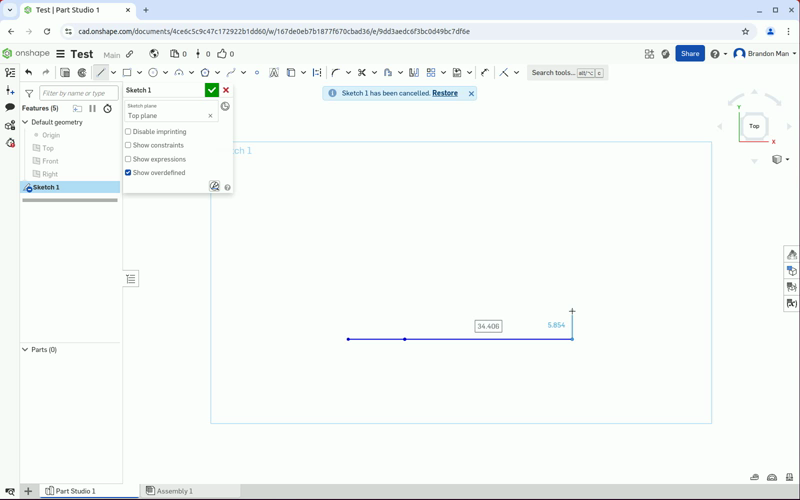
mouse_move(572, 226)
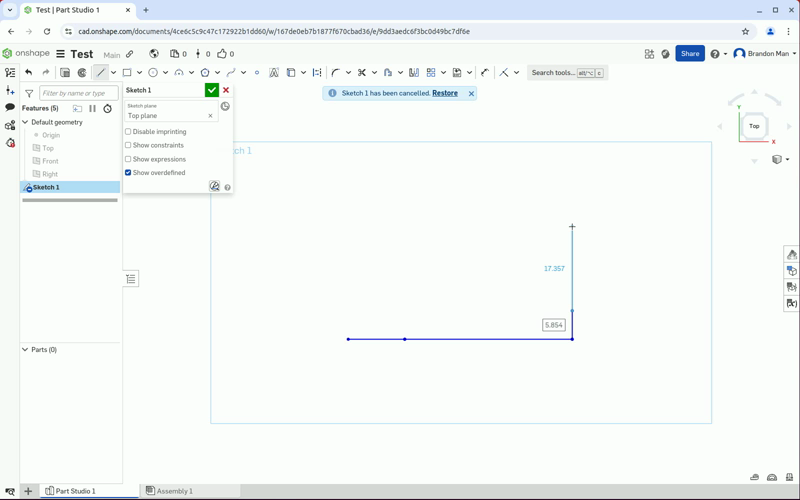
click(572, 226)
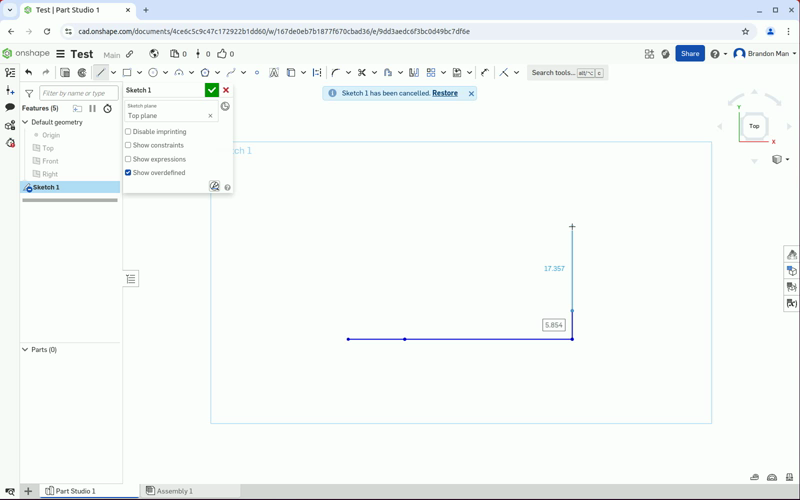
key_up(shift)
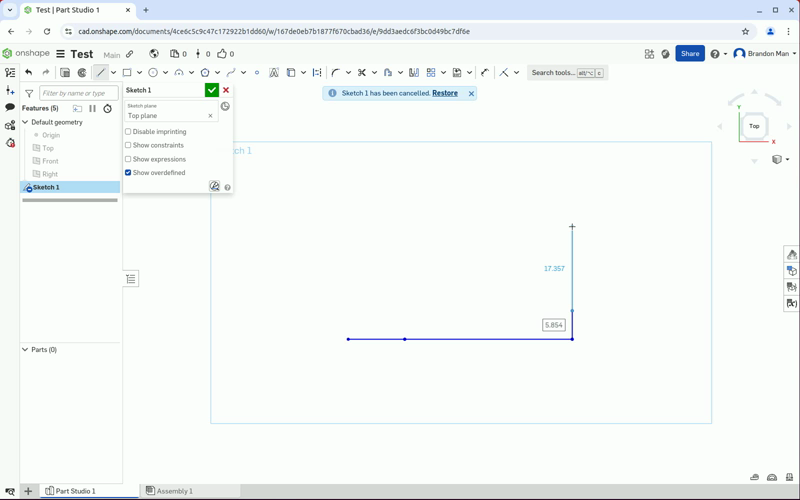
key_down(shift)
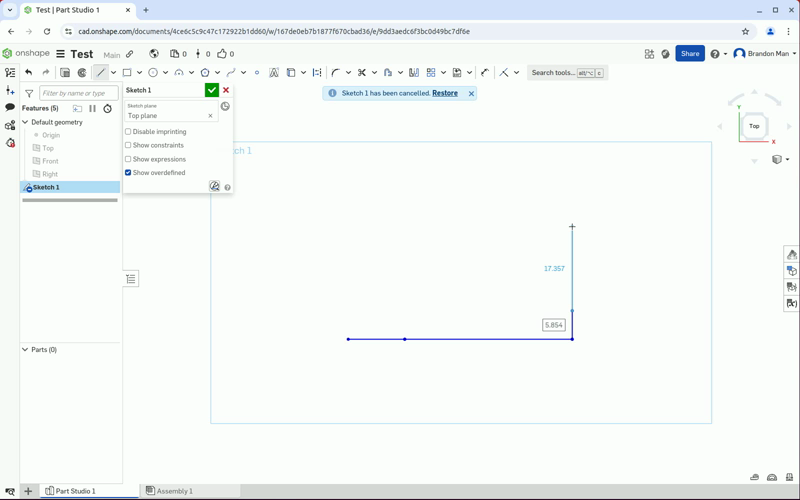
mouse_move(348, 226)
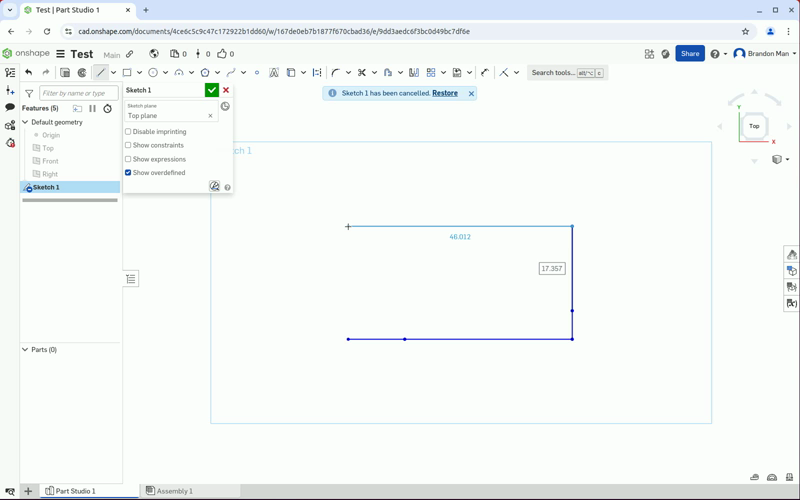
click(348, 226)
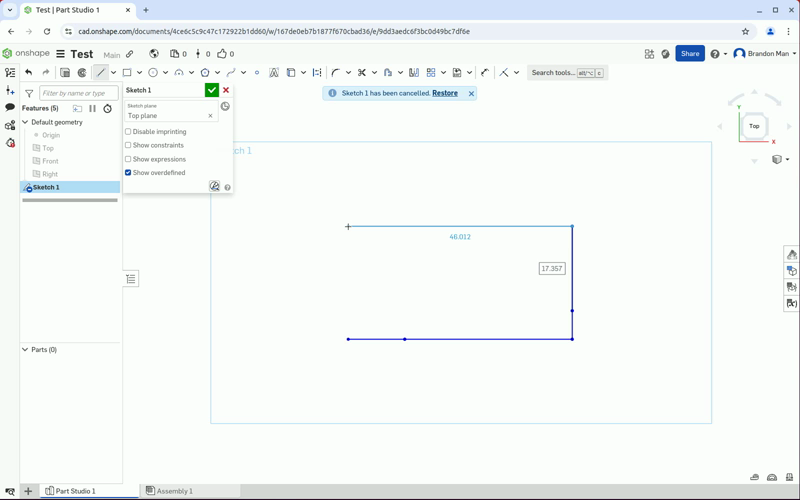
key_up(shift)
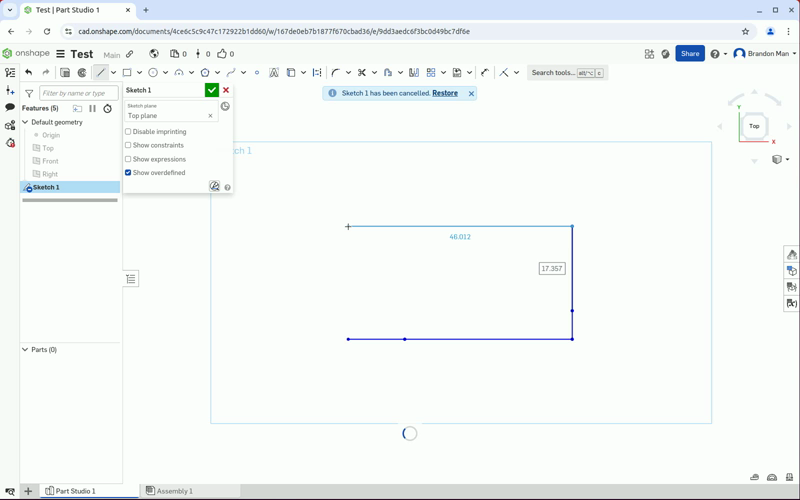
key_down(shift)
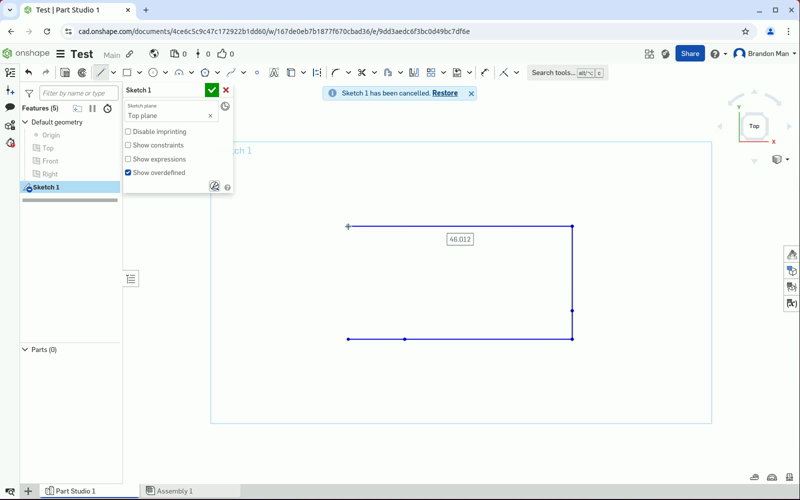
mouse_move(348, 339)
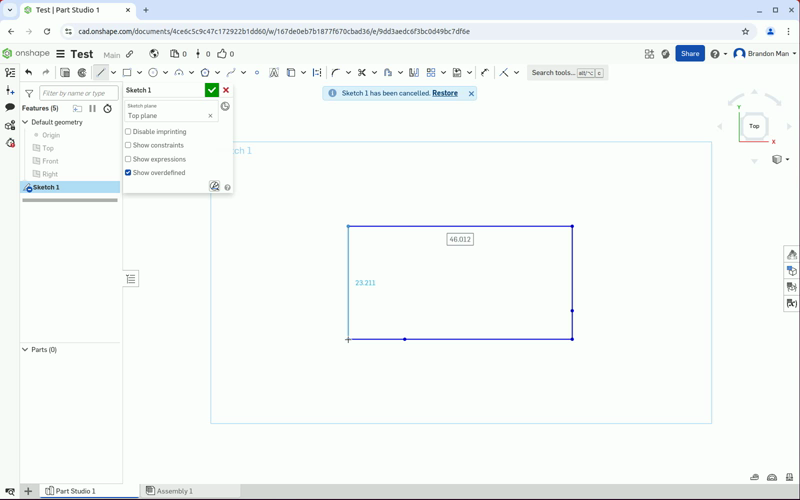
key_up(shift)
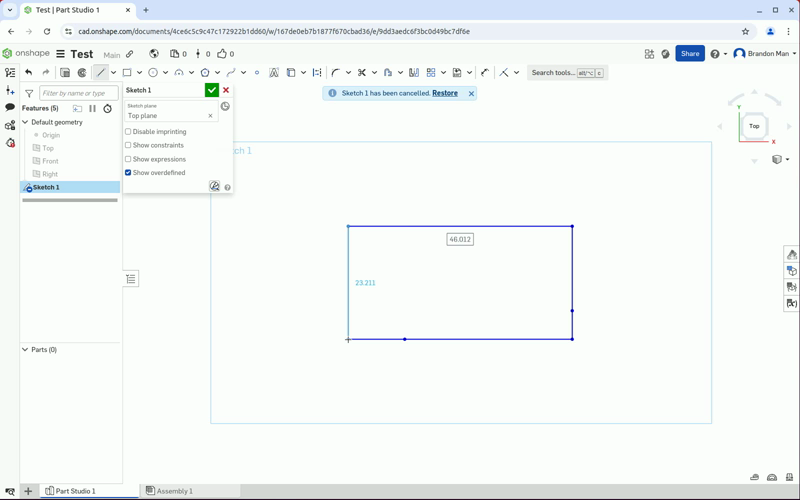
click(348, 339)
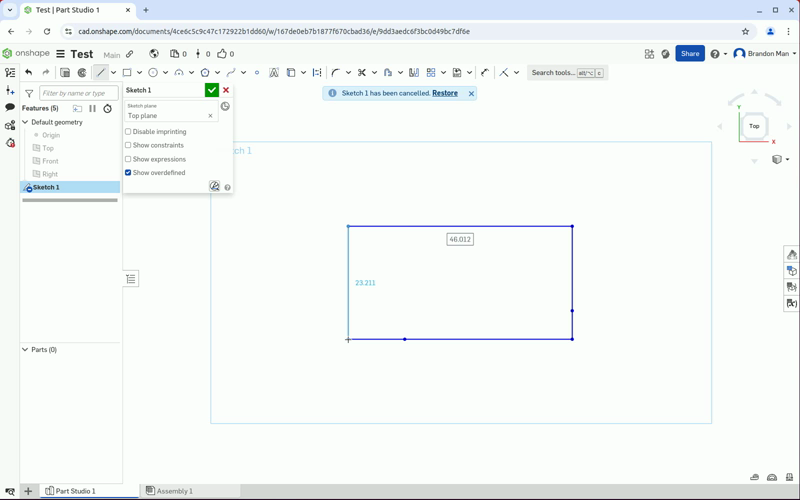
key(esc)
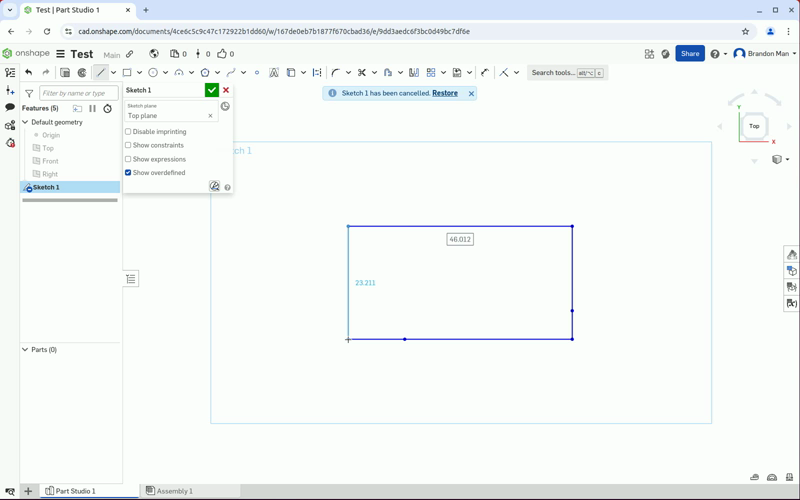
mouse_move(450, 257)
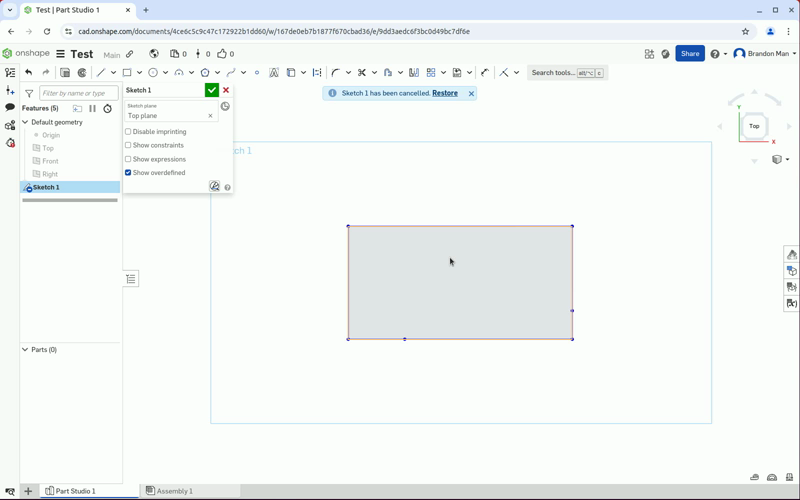
click(450, 257)
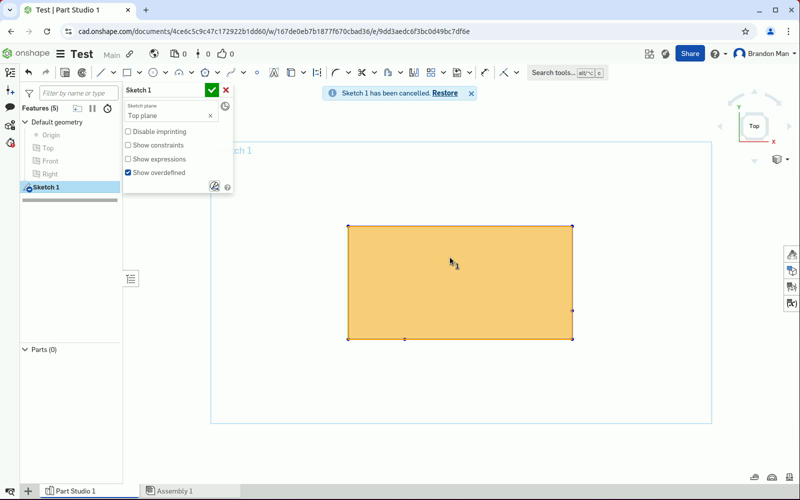
mouse_move(73, 352)
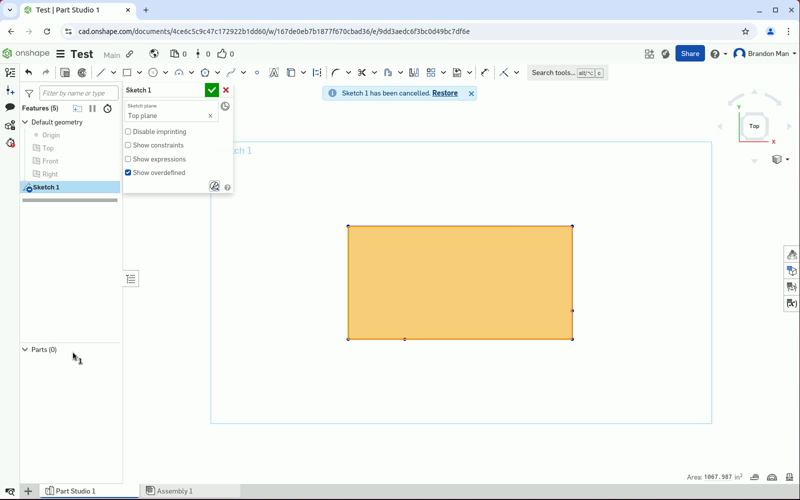
key(shift+y)
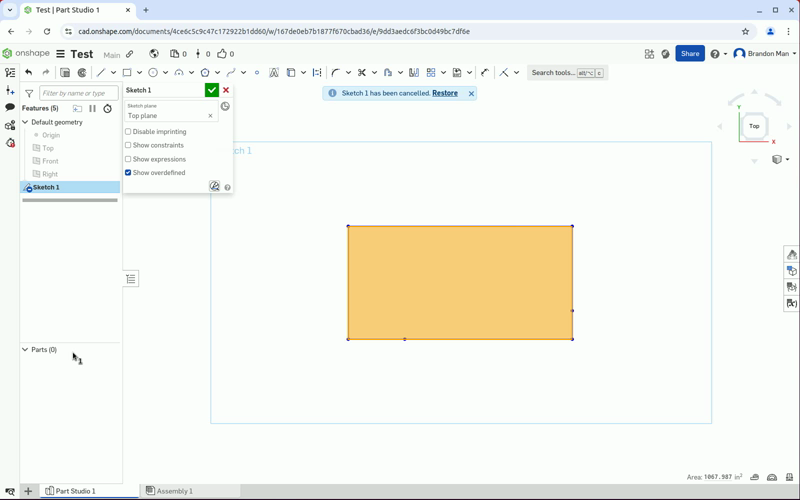
key(shift+e)
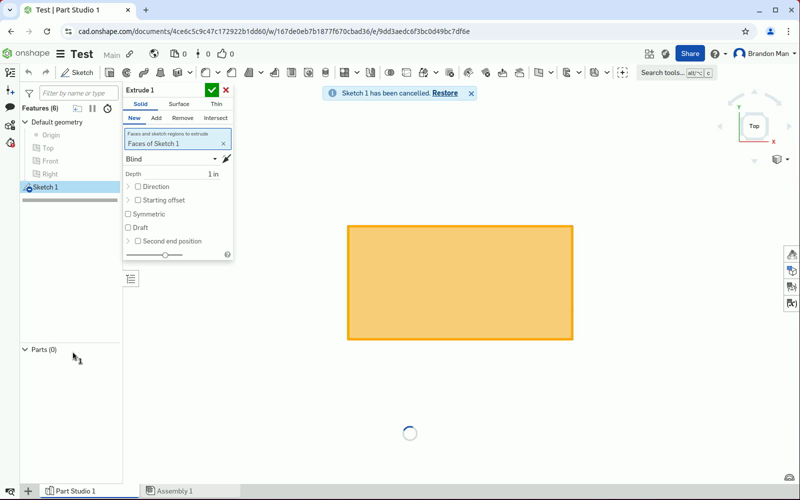
mouse_move(143, 106)
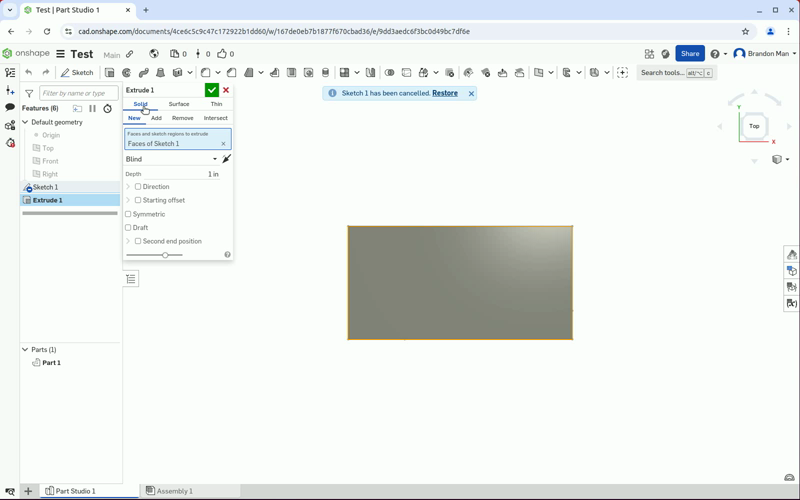
click(143, 106)
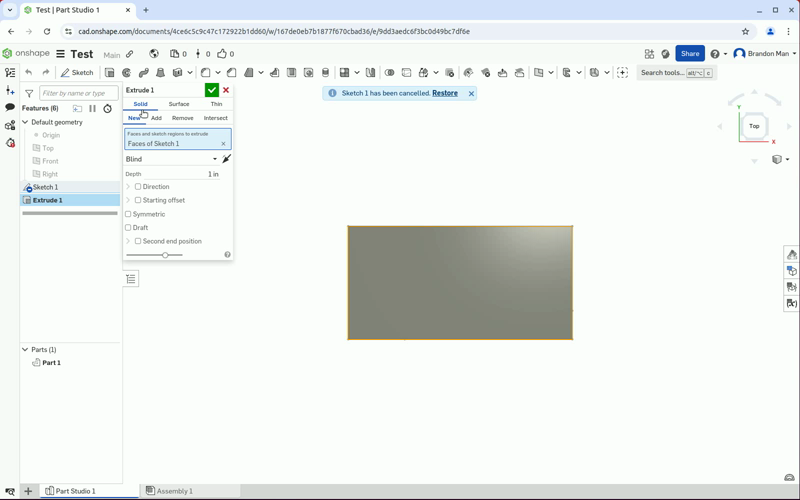
mouse_move(137, 120)
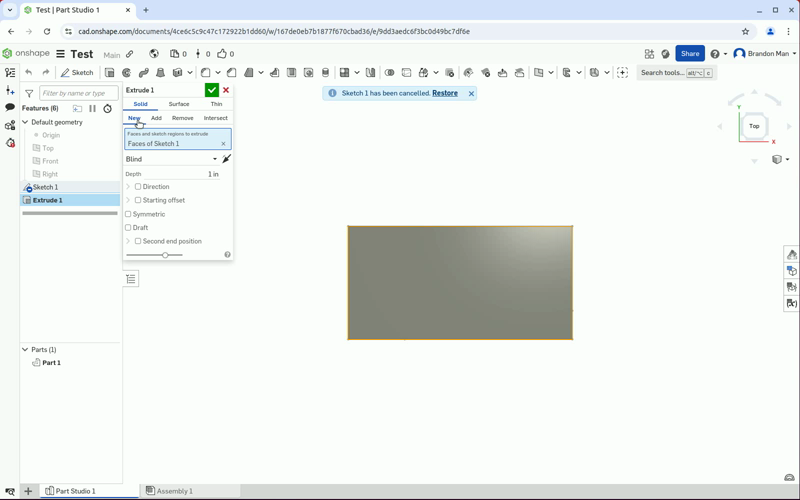
click(137, 120)
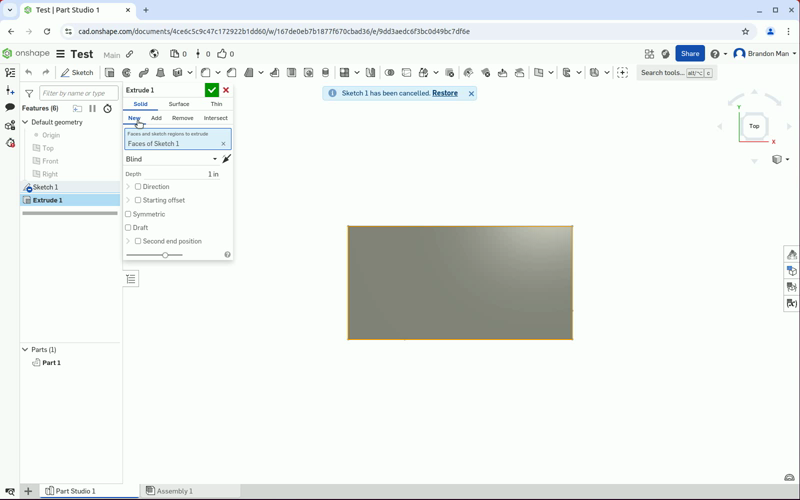
key(tab, 4)
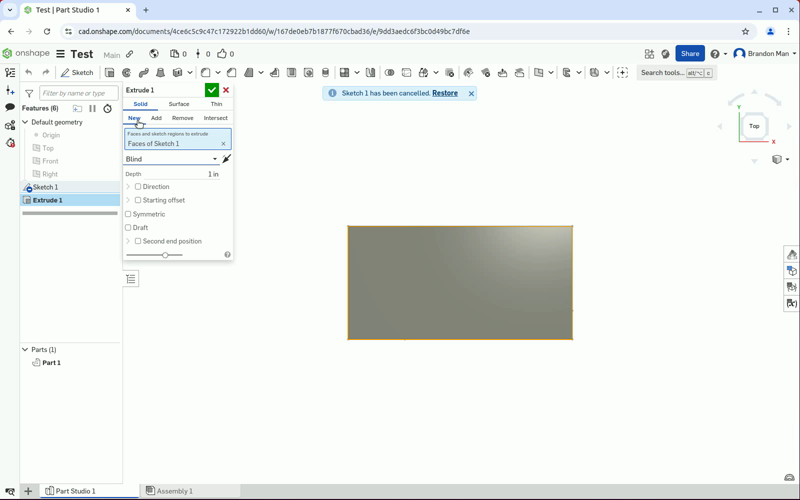
text(11.554)
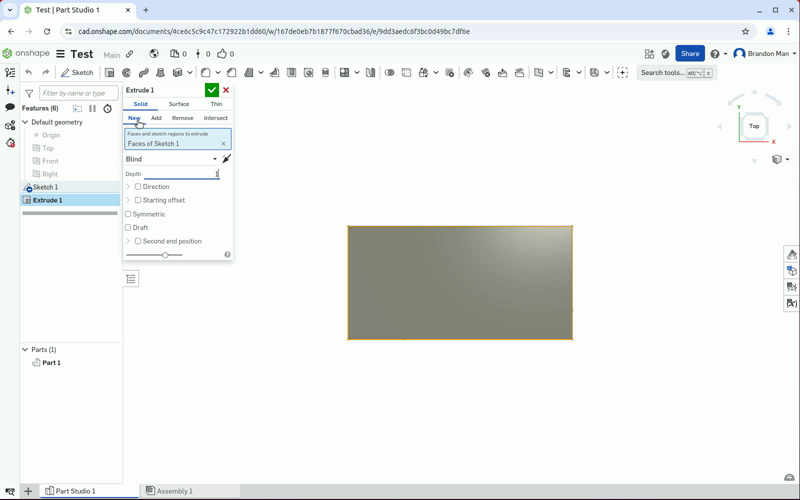
key(enter)
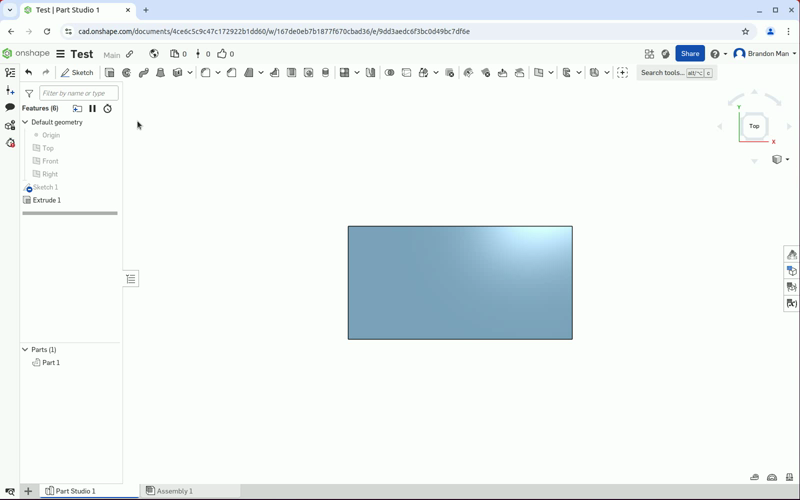
key(shift+h)
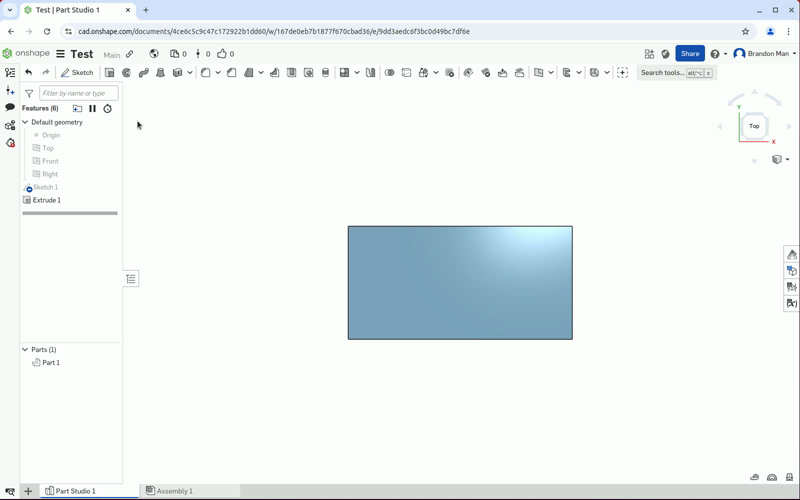
key(shift+h)
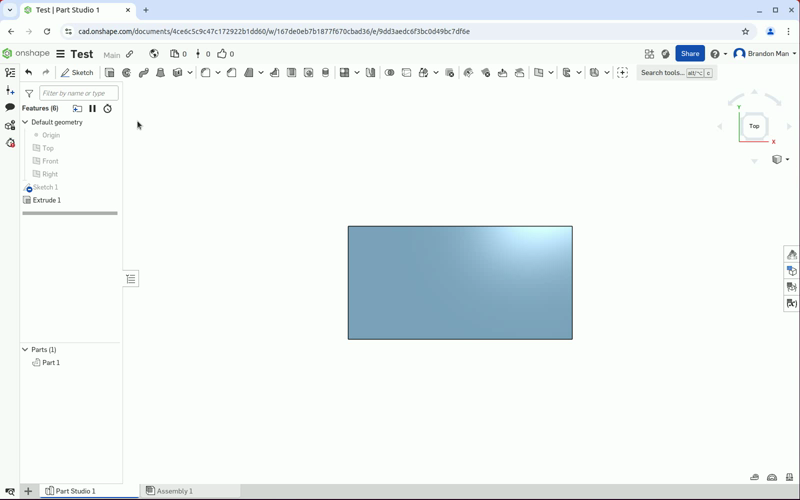
mouse_move(73, 189)
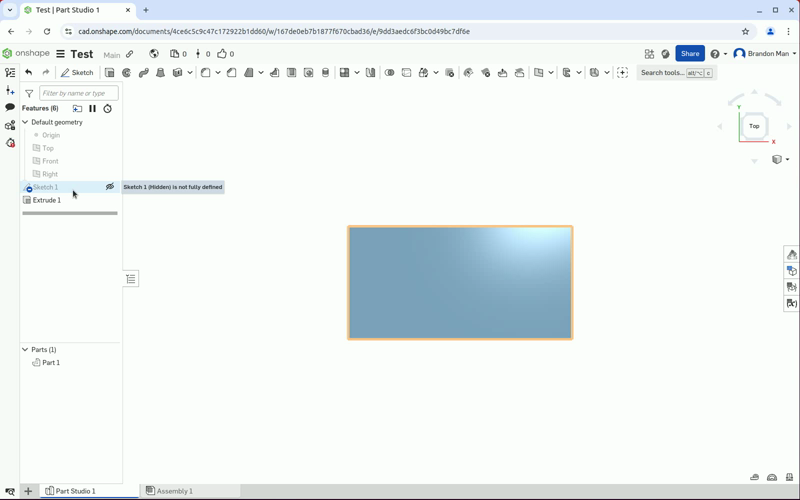
click(73, 189)
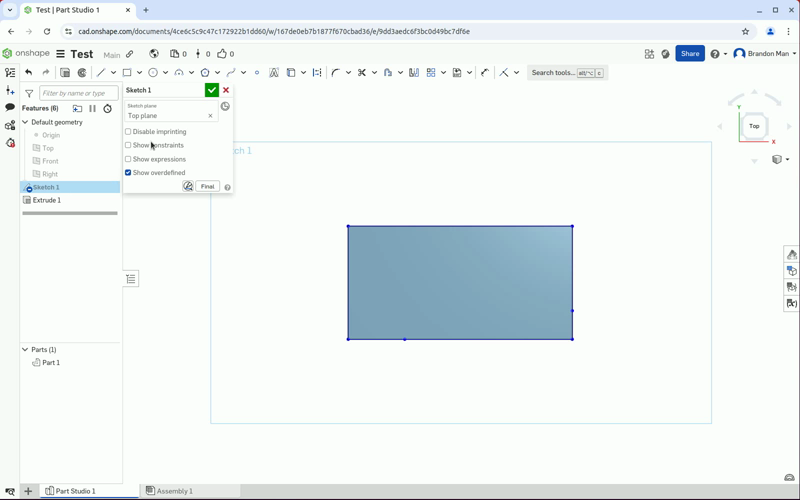
mouse_move(229, 92)
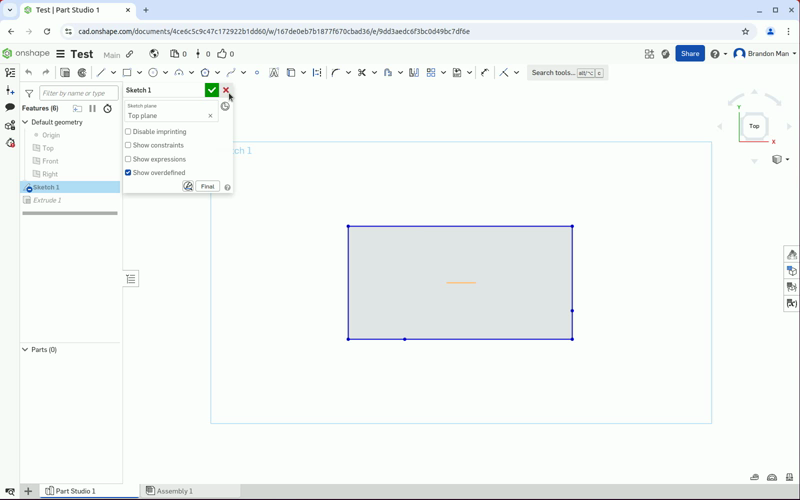
click(229, 92)
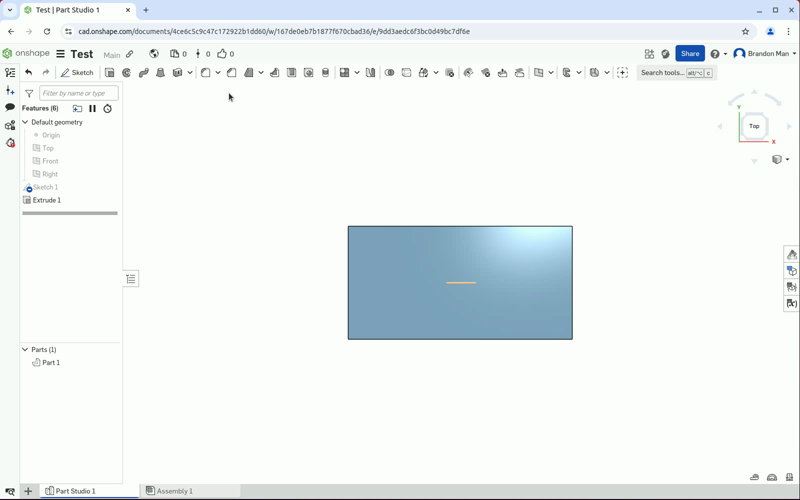
mouse_move(541, 75)
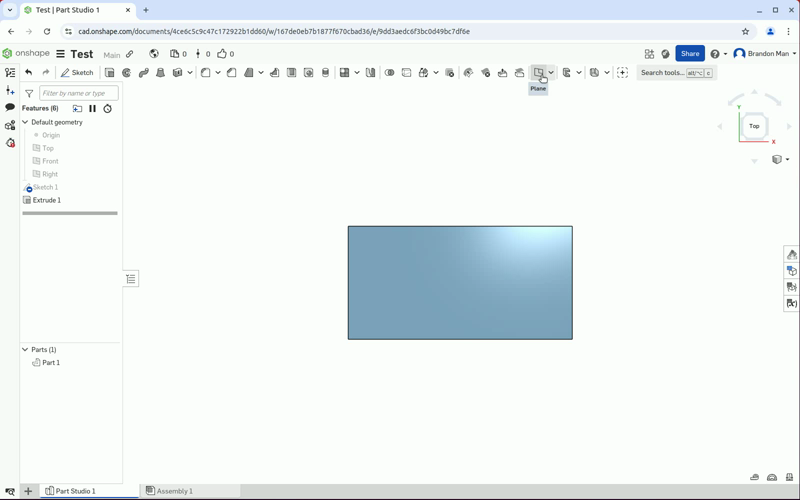
click(541, 75)
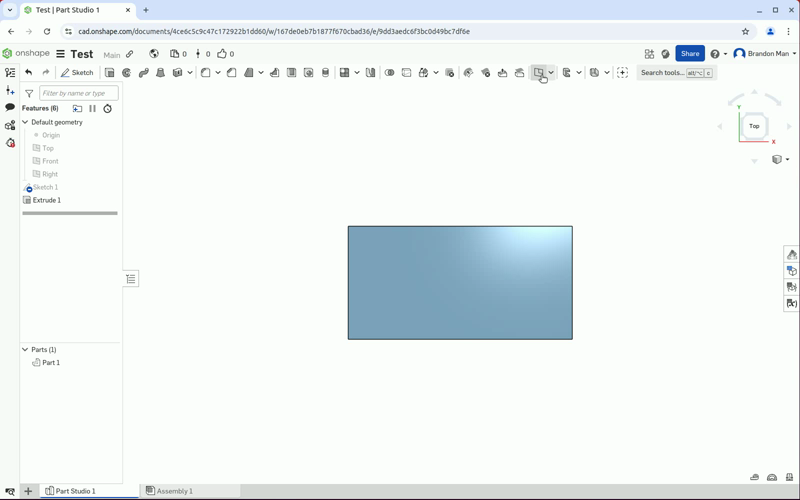
mouse_move(73, 150)
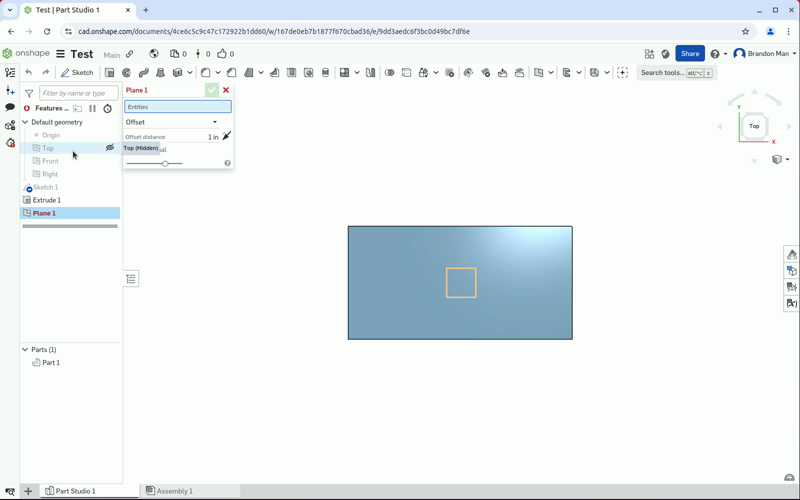
click(73, 150)
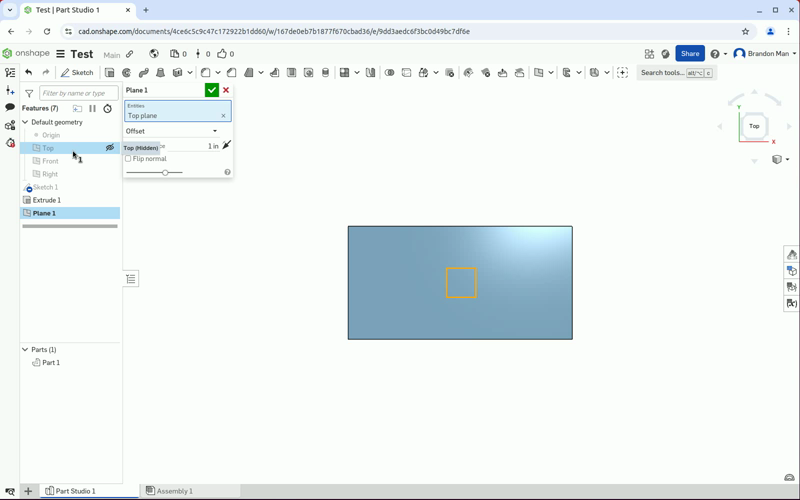
key(tab, 2)
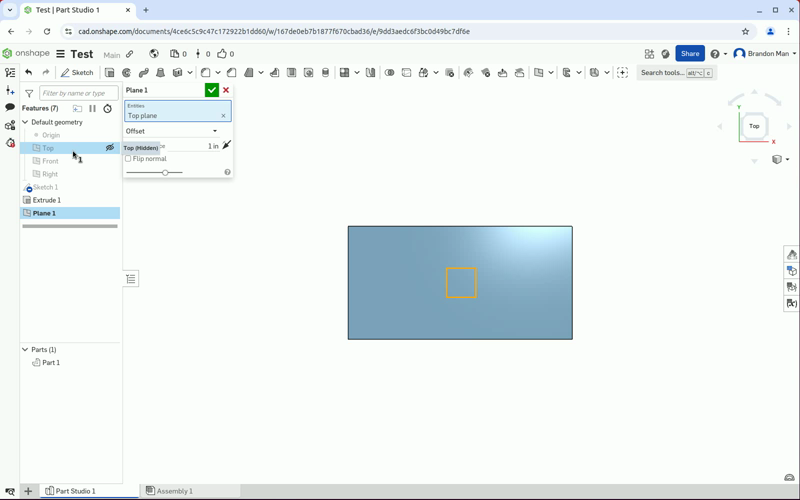
text(11.554)
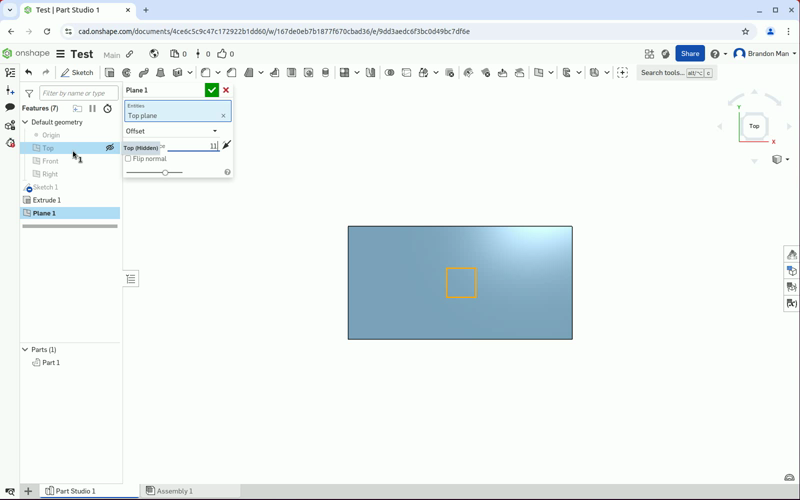
key(enter, 2)
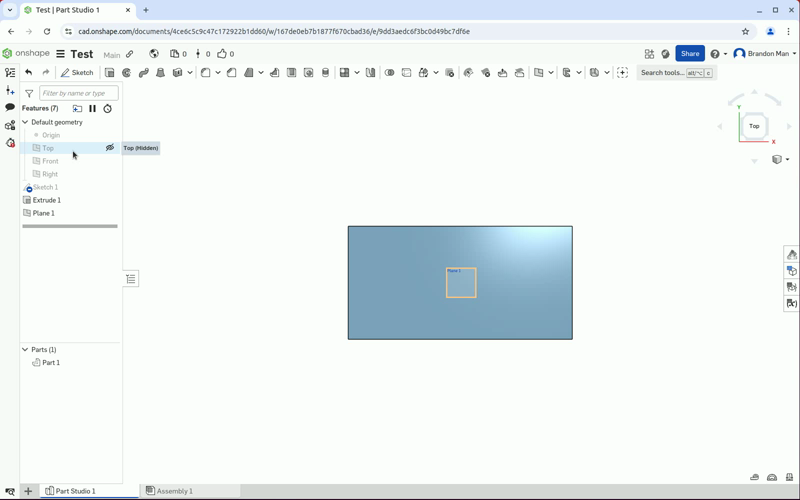
key(shift+s)
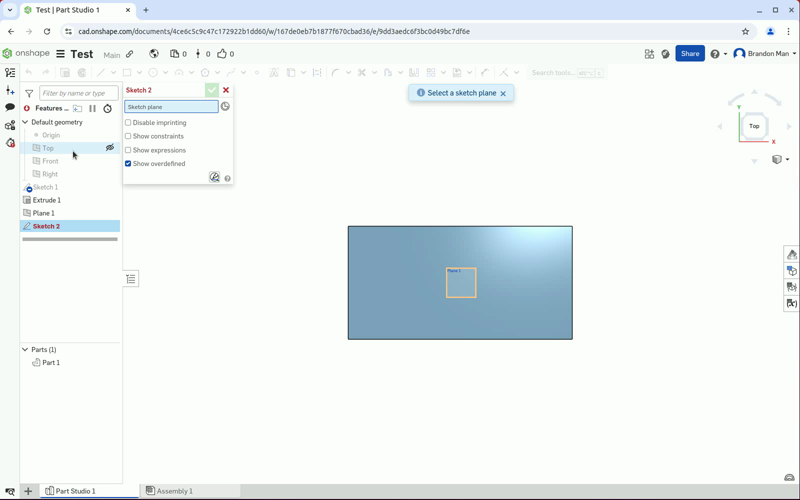
mouse_move(73, 215)
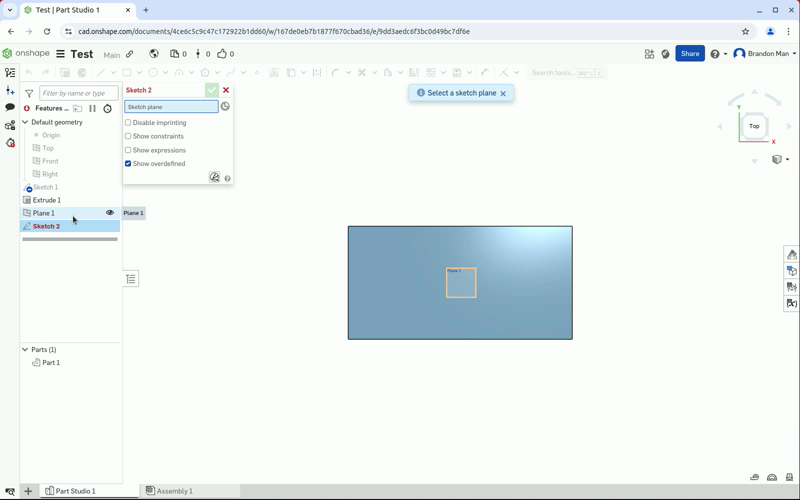
click(73, 215)
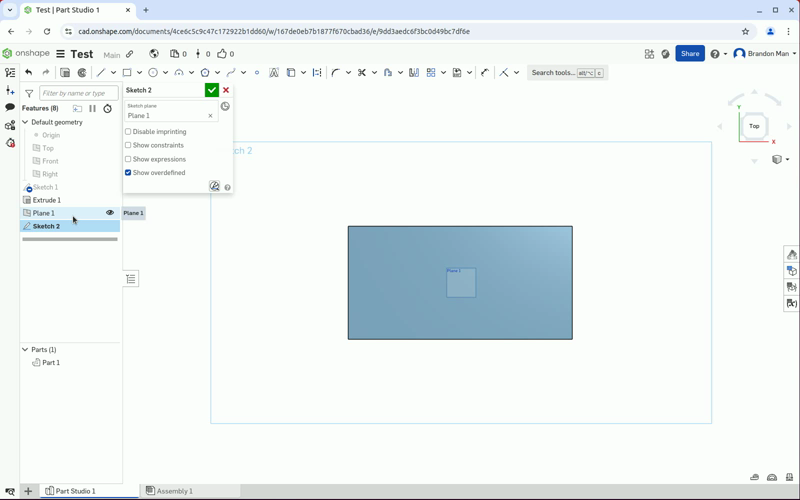
mouse_move(73, 352)
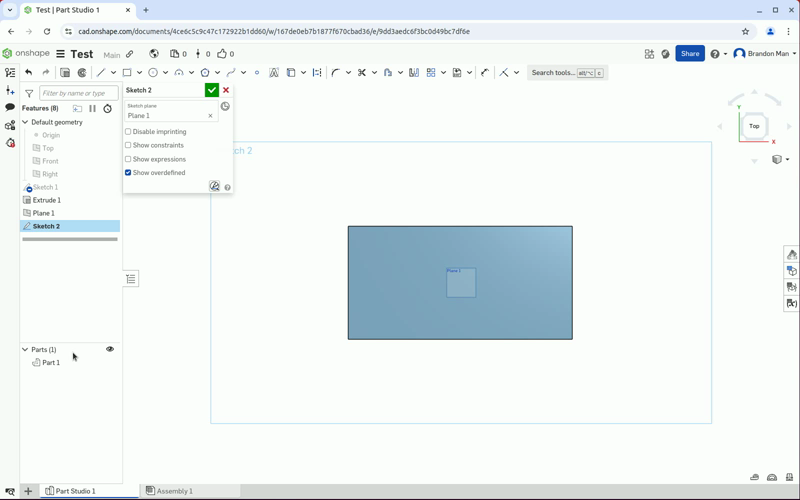
key(y)
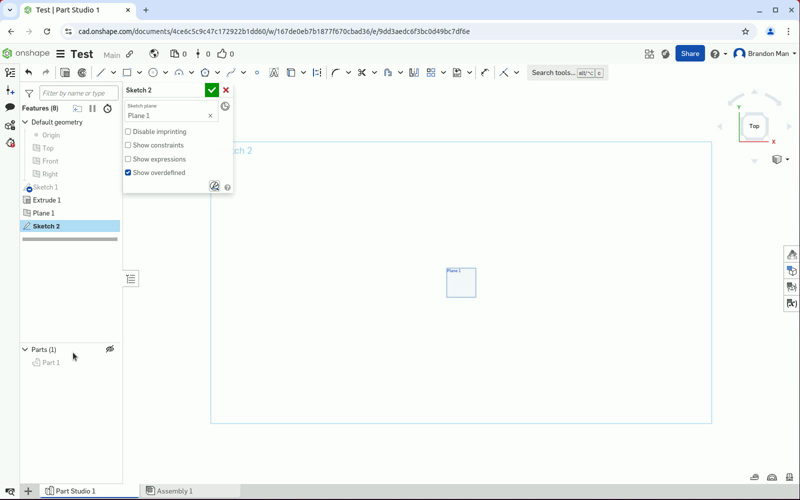
key(l)
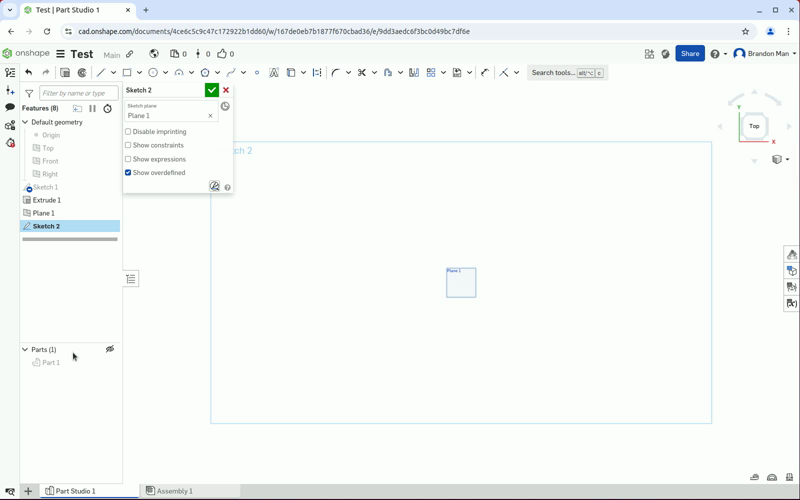
key_down(shift)
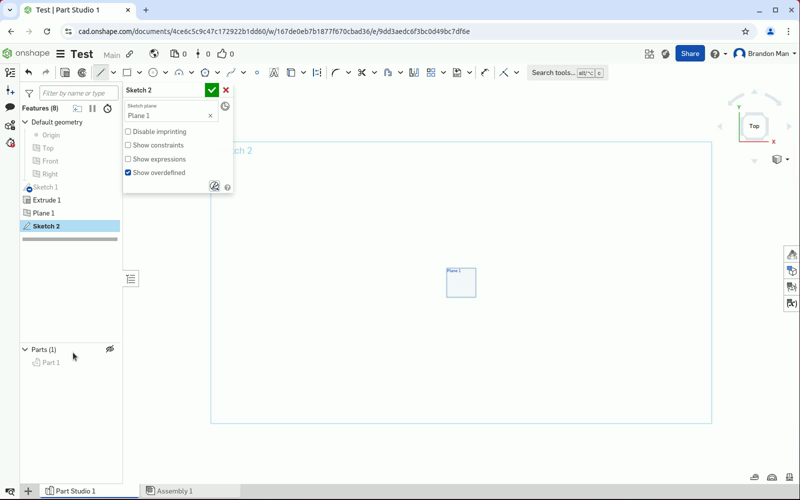
mouse_move(404, 339)
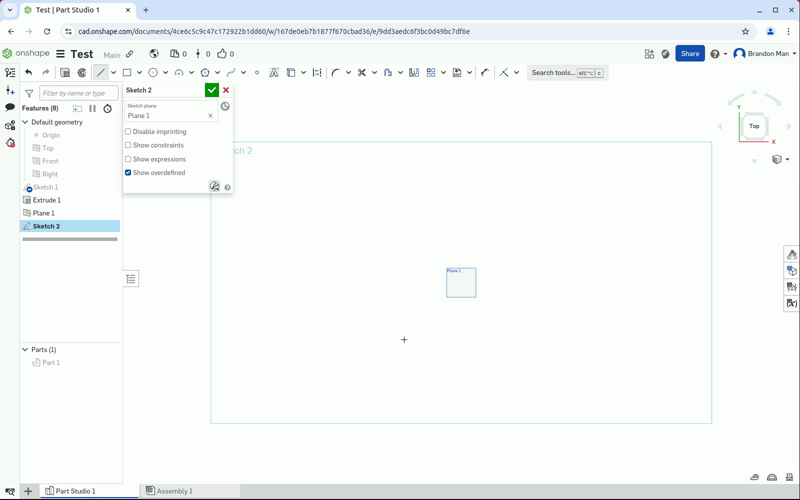
click(404, 339)
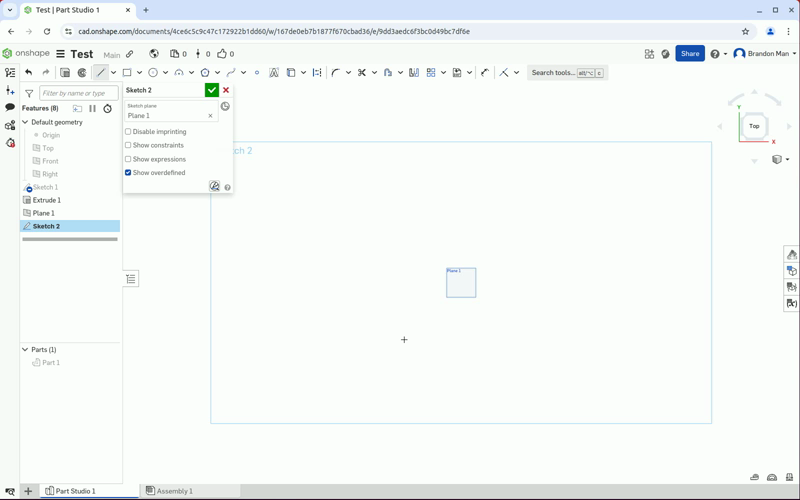
key_up(shift)
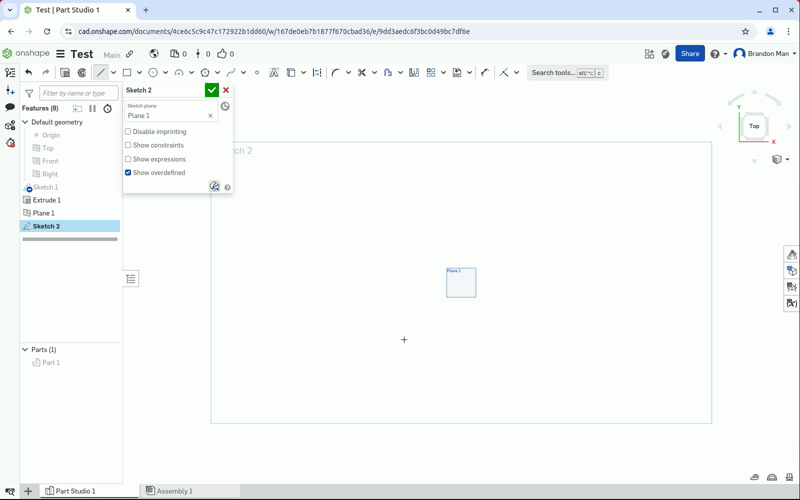
key_down(shift)
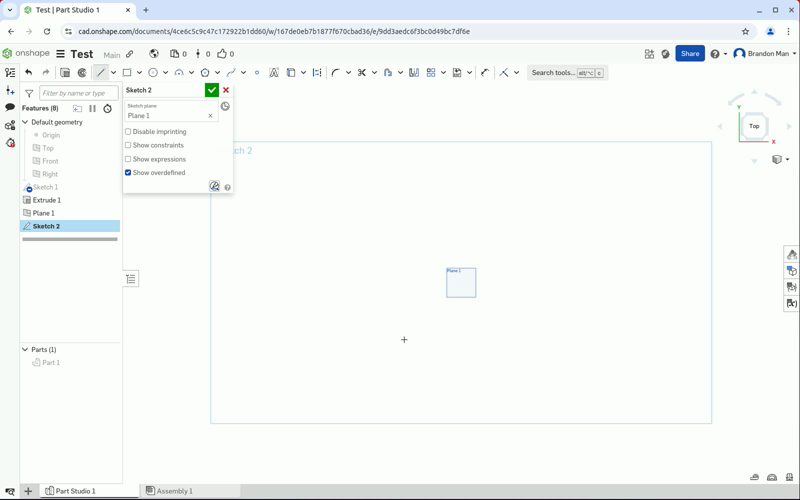
mouse_move(572, 339)
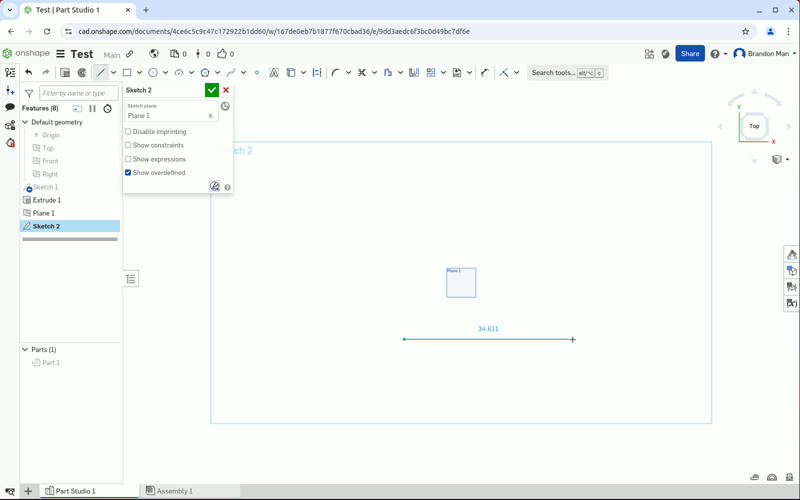
click(572, 339)
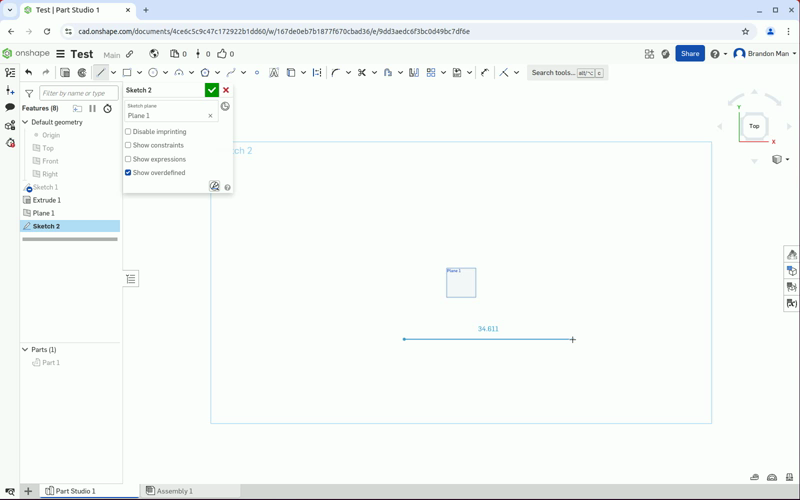
key_up(shift)
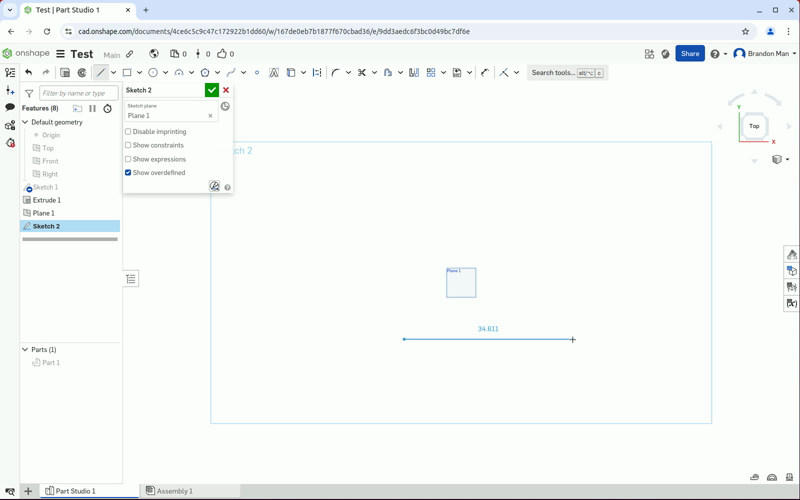
key_down(shift)
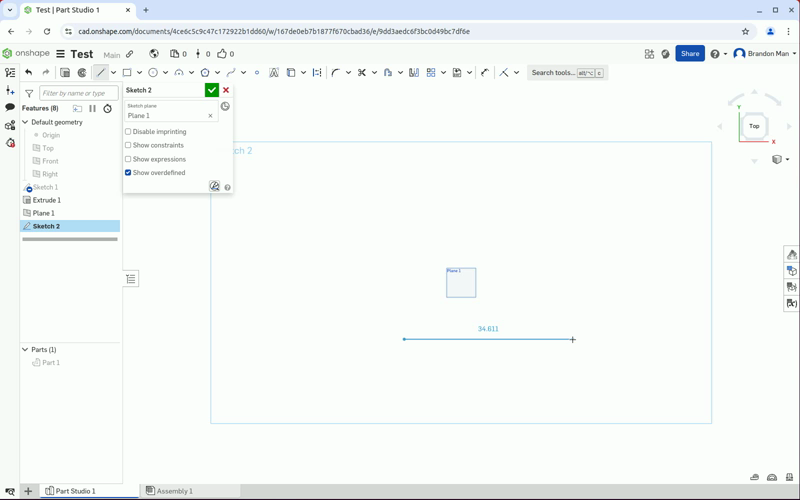
mouse_move(589, 339)
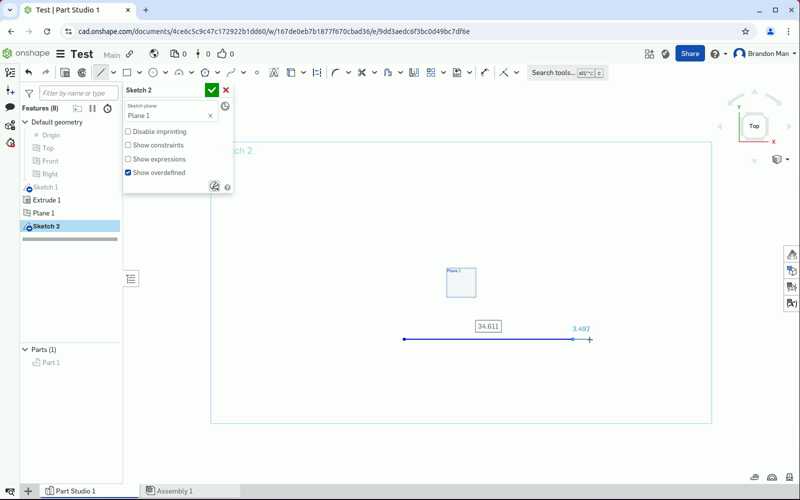
mouse_move(572, 310)
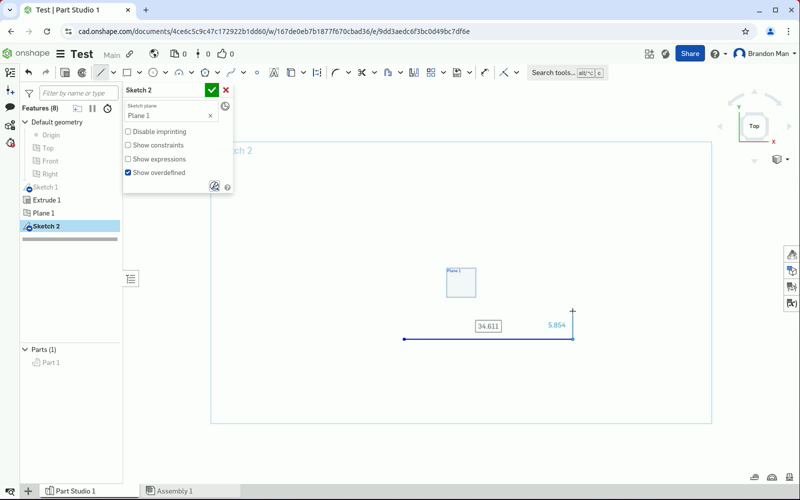
click(572, 310)
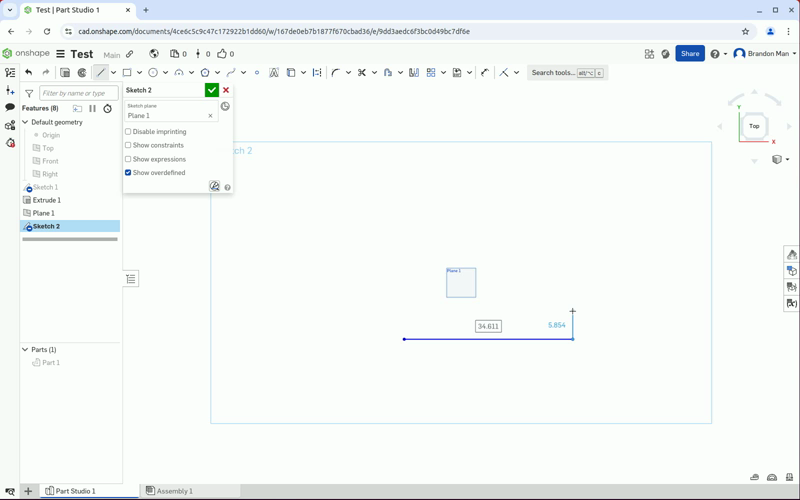
key_up(shift)
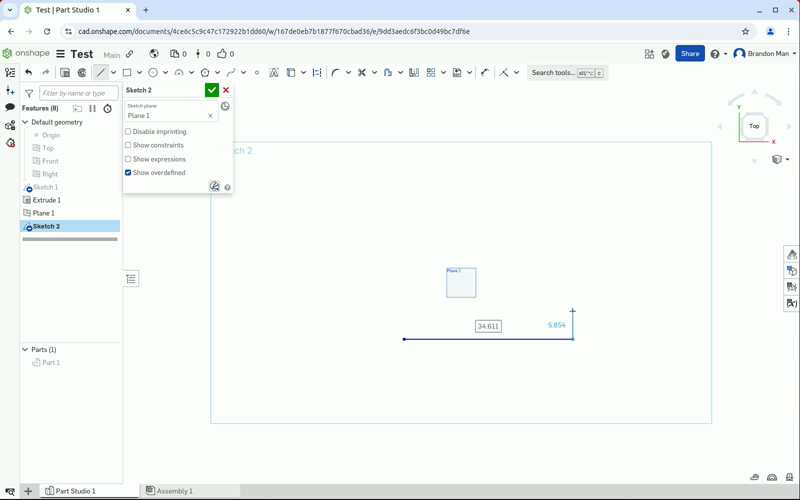
key_down(shift)
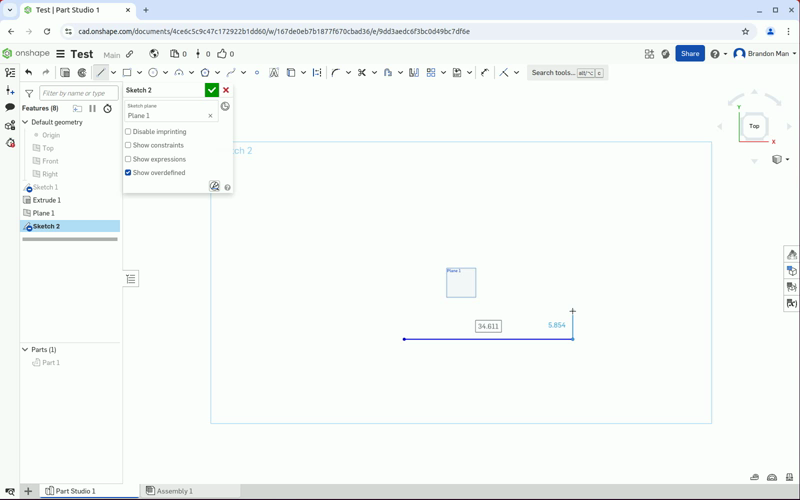
mouse_move(404, 310)
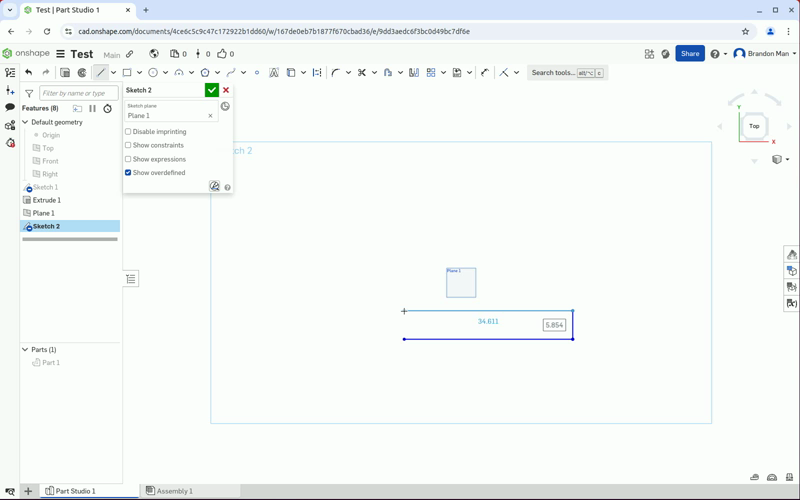
click(404, 310)
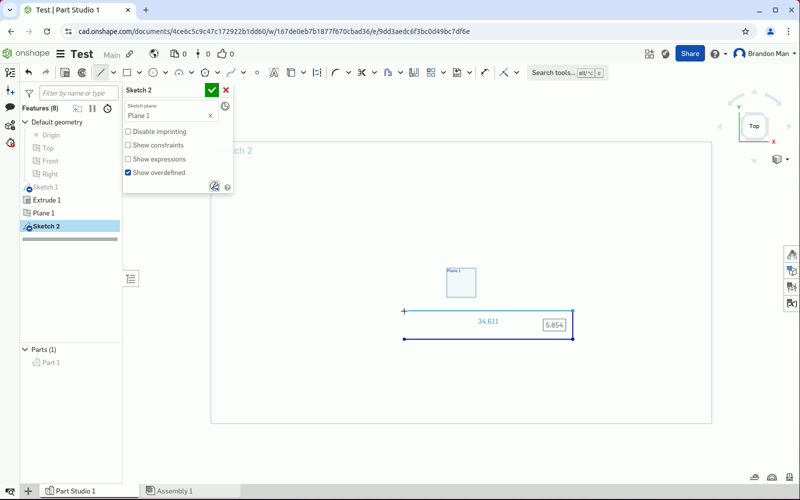
key_up(shift)
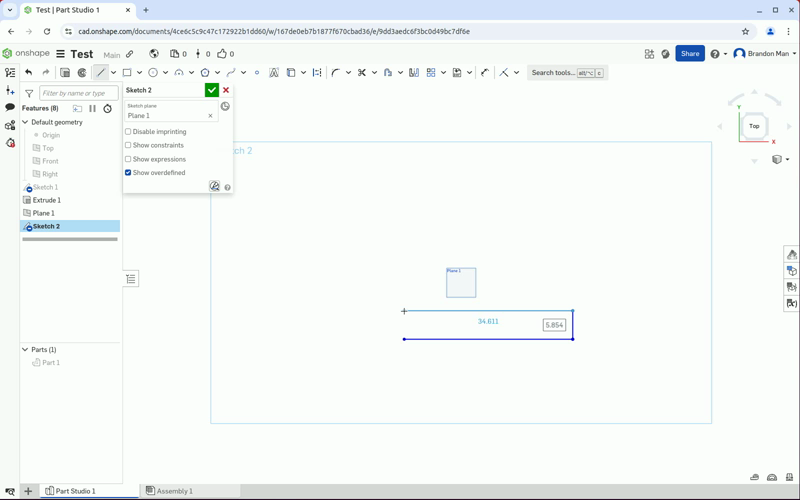
mouse_move(434, 310)
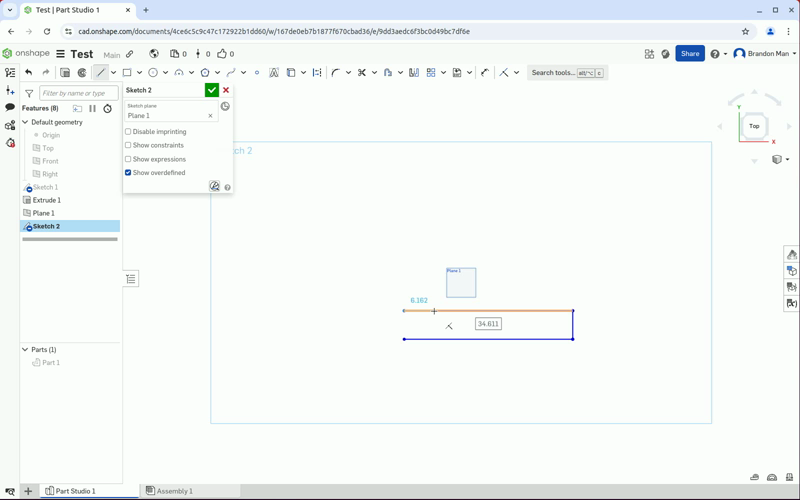
key_down(shift)
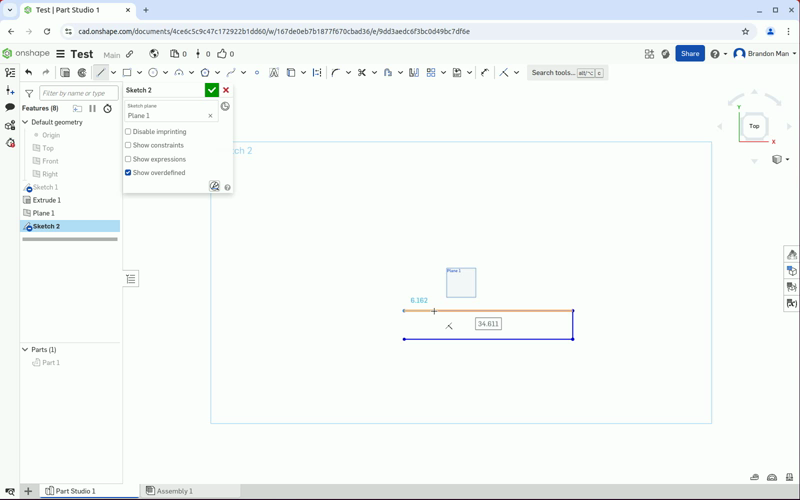
mouse_move(404, 339)
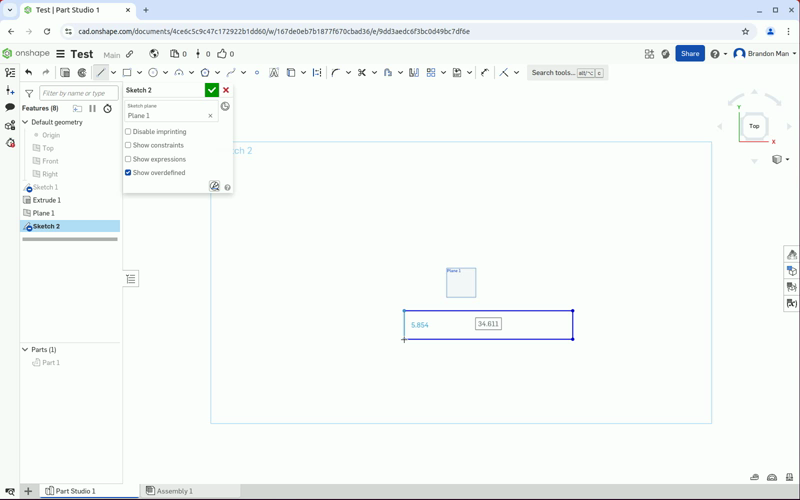
key_up(shift)
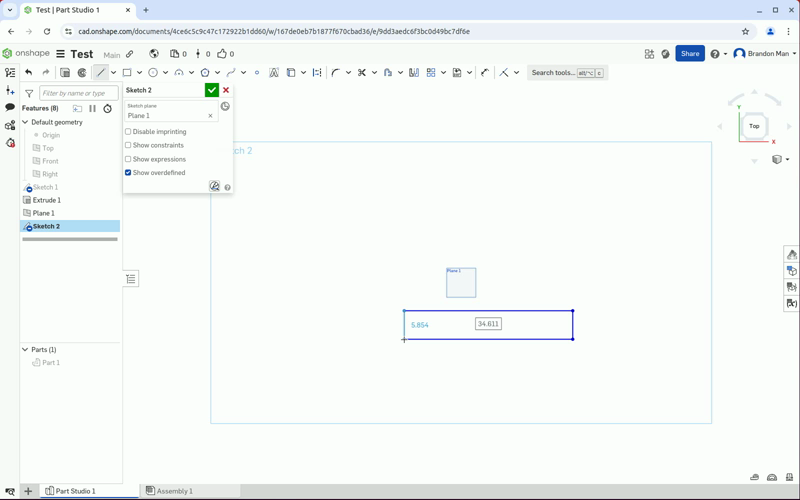
click(404, 339)
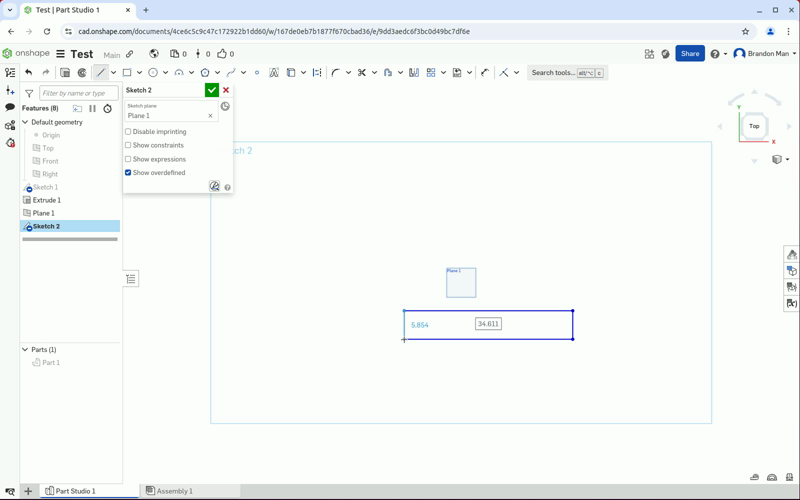
key(esc)
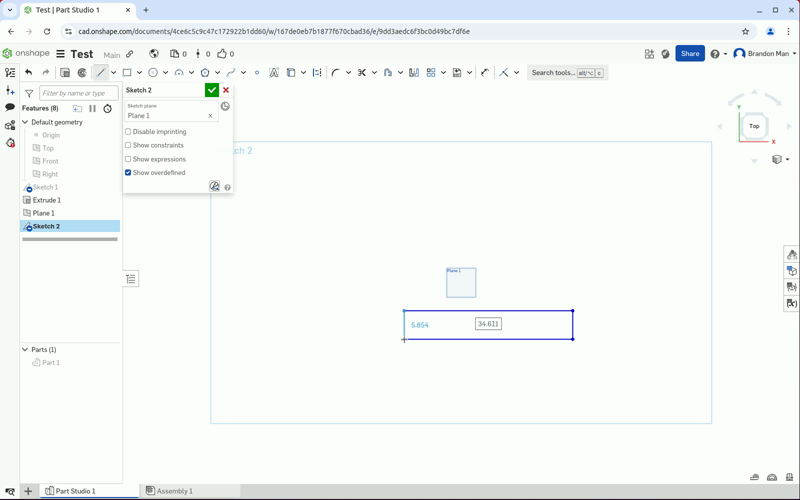
mouse_move(481, 327)
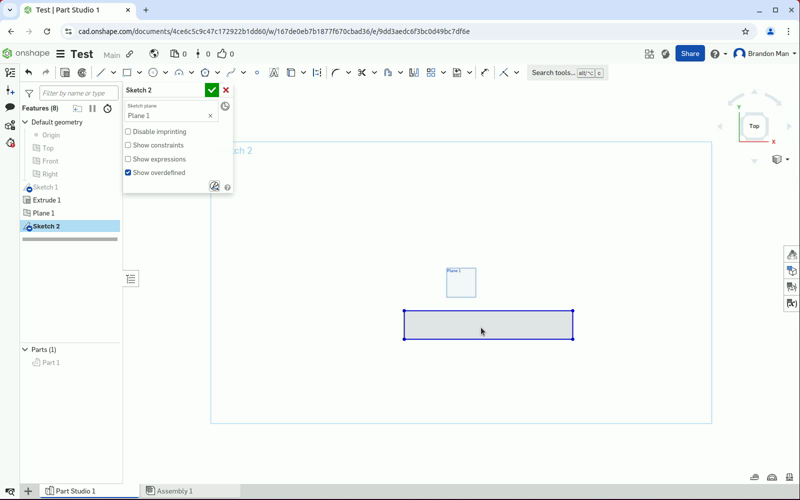
click(481, 327)
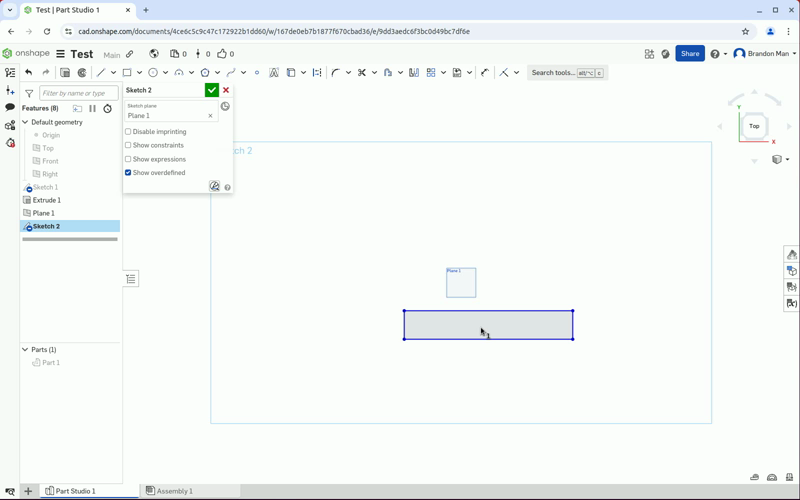
mouse_move(73, 352)
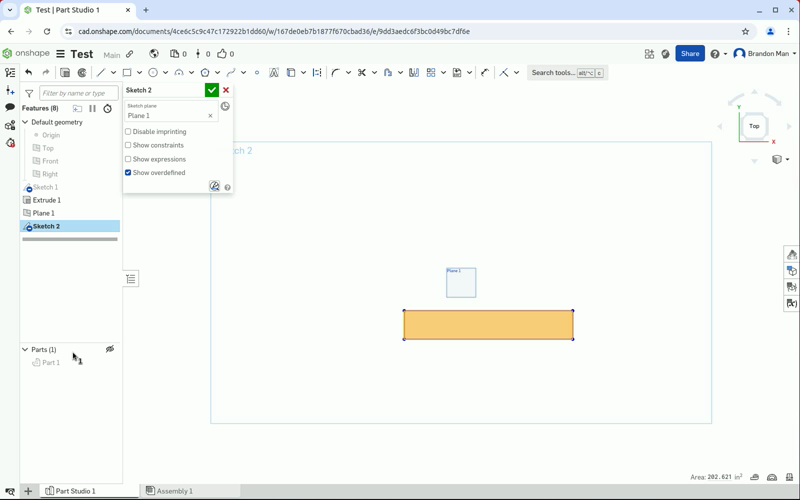
key(shift+y)
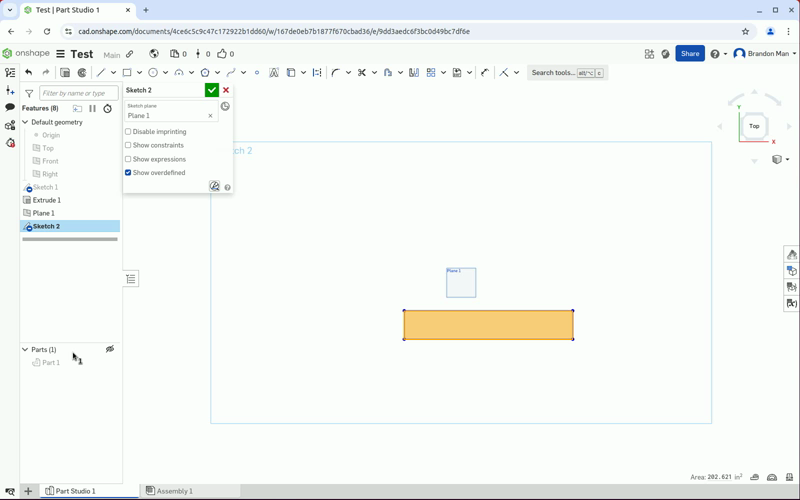
key(shift+e)
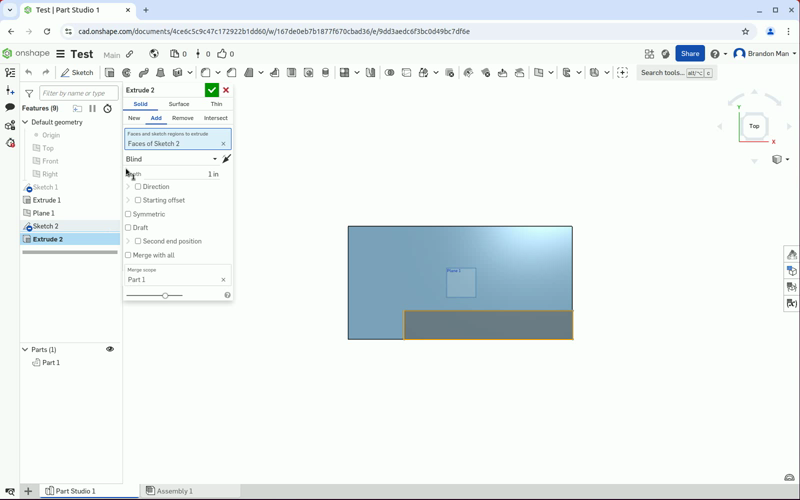
mouse_move(143, 106)
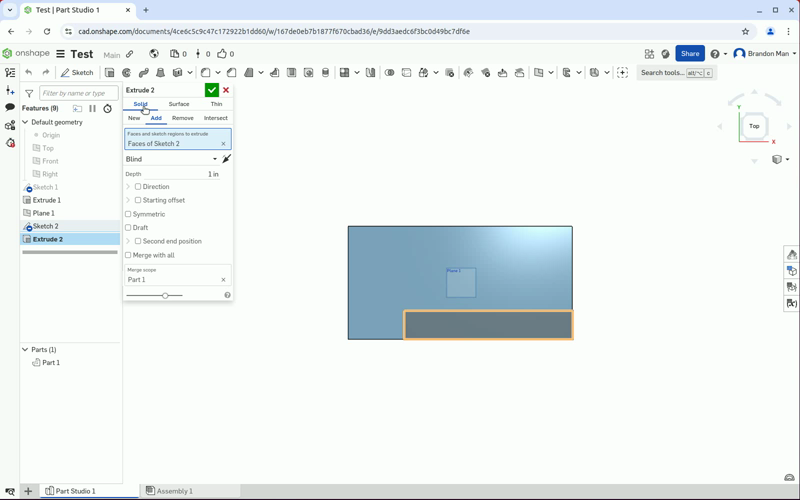
click(143, 106)
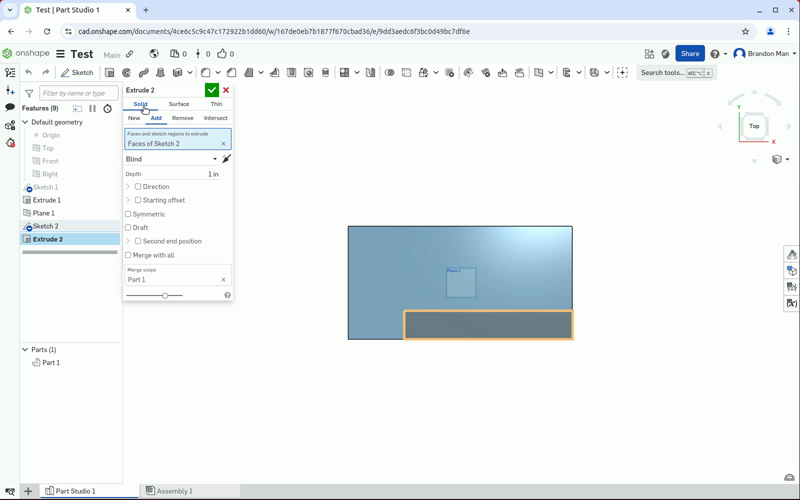
mouse_move(186, 120)
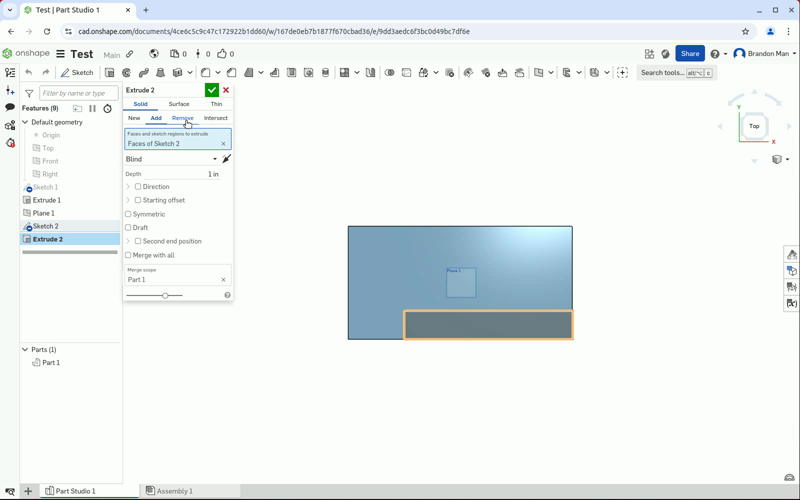
click(186, 120)
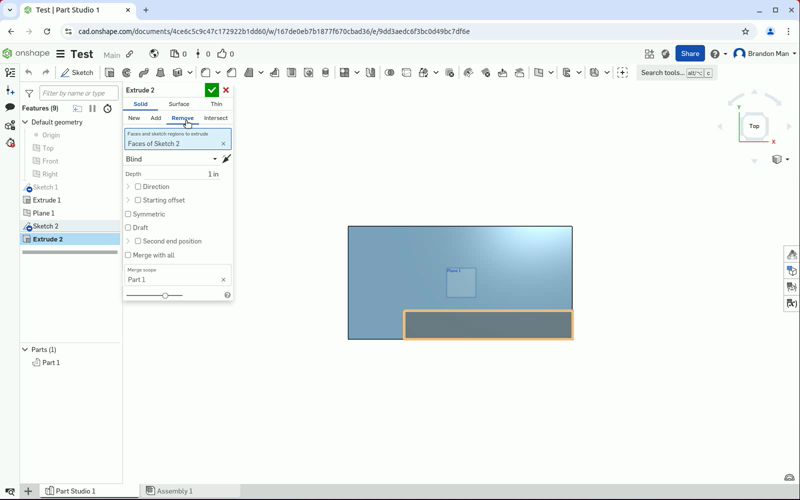
key(tab, 4)
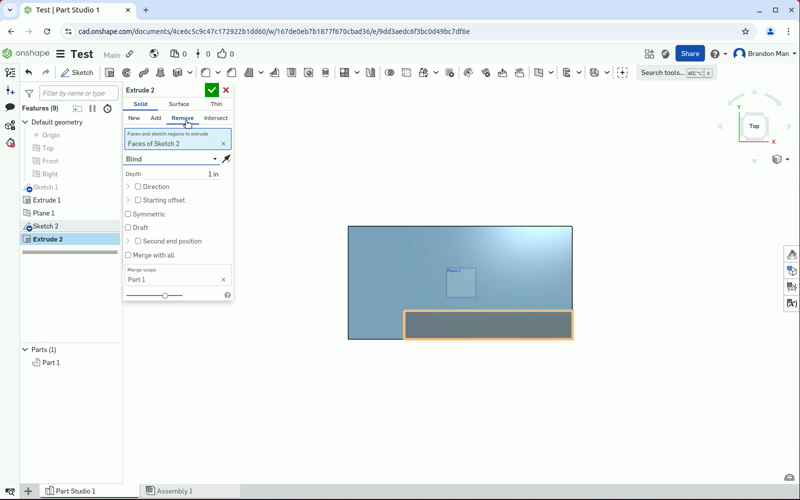
text(11.554)
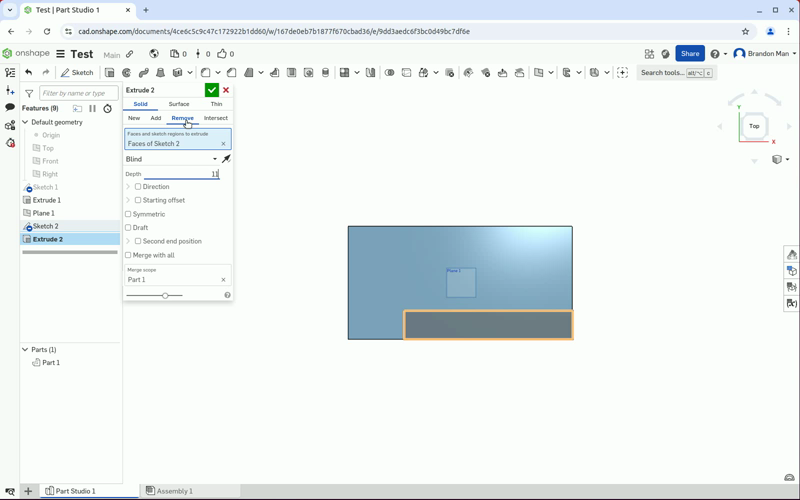
key(tab, 6)
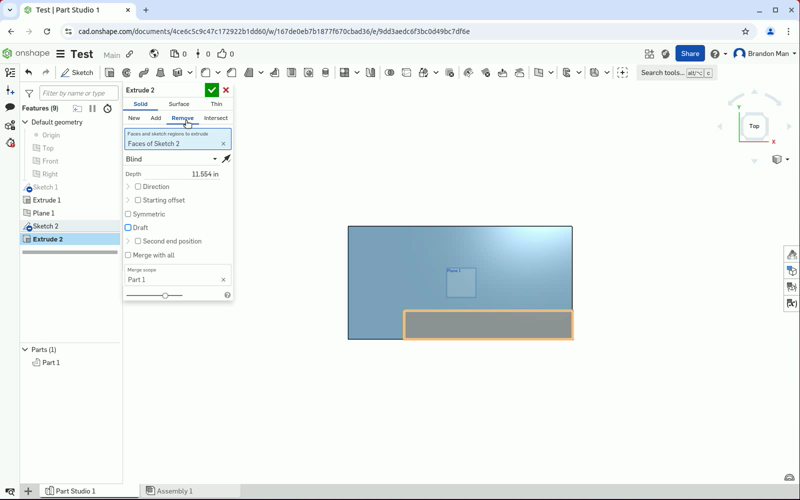
key(space)
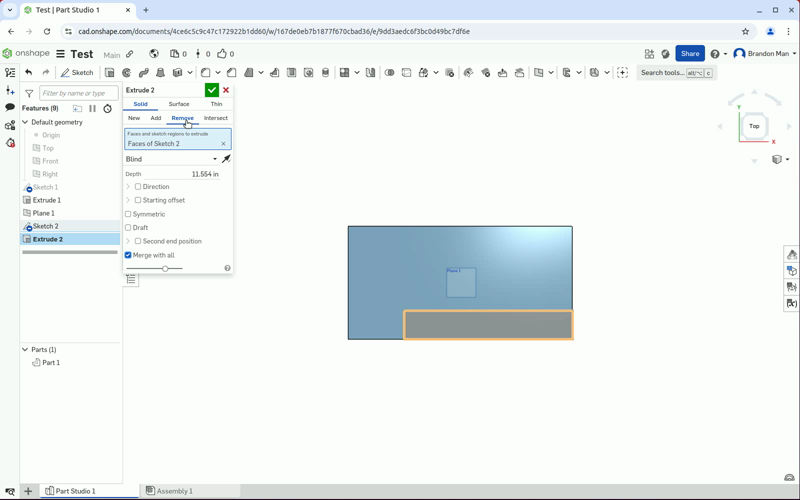
key(enter)
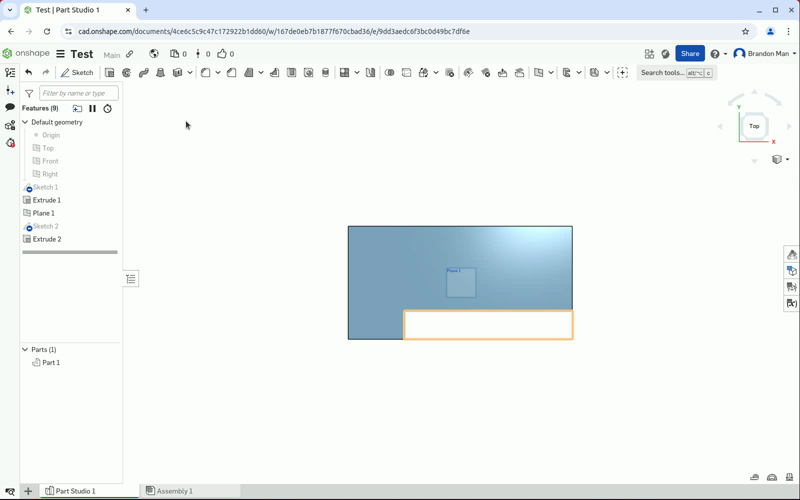
key(shift+h)
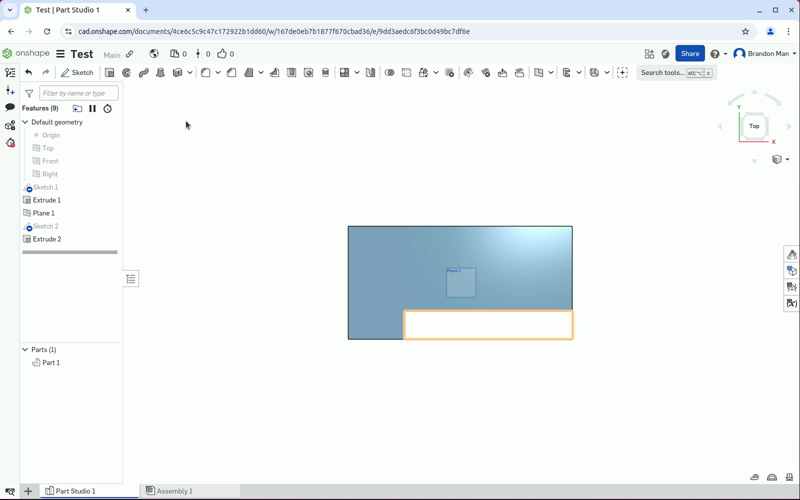
key(shift+h)
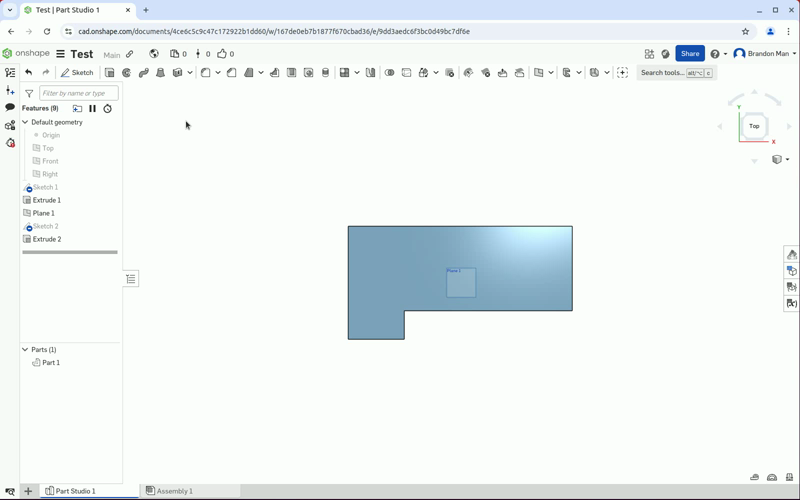
mouse_move(73, 189)
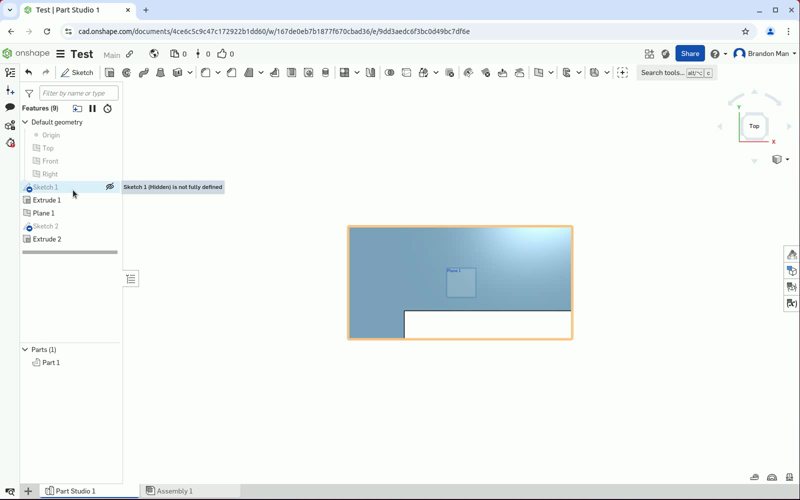
click(73, 189)
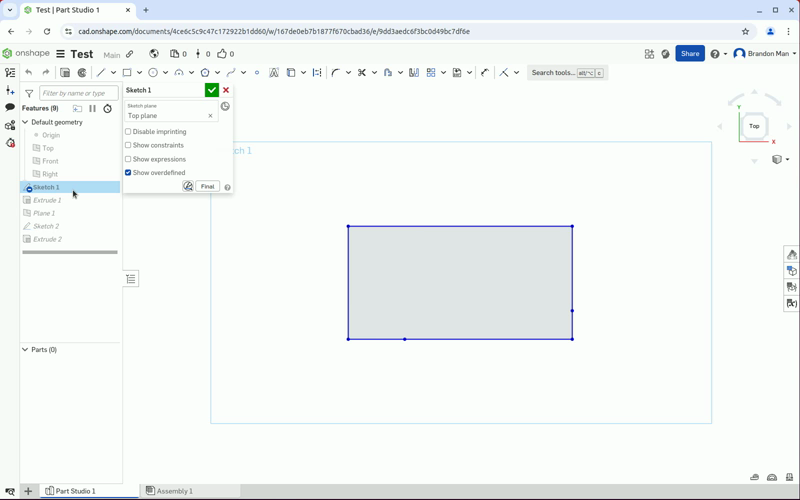
mouse_move(229, 92)
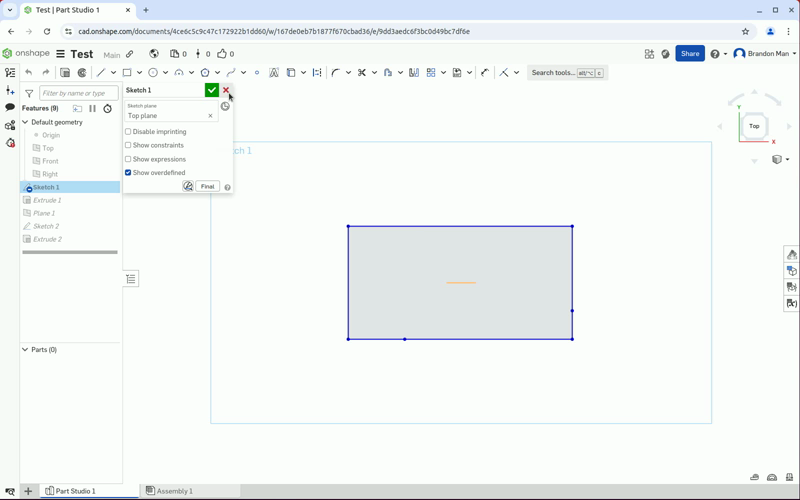
click(229, 92)
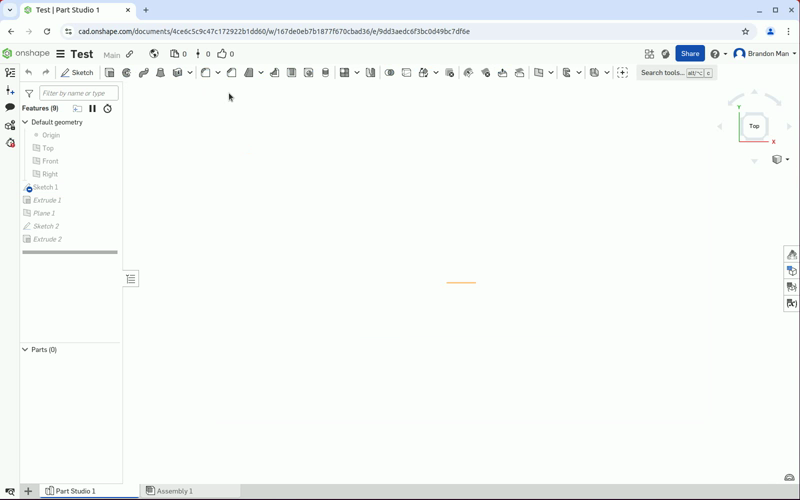
mouse_move(73, 352)
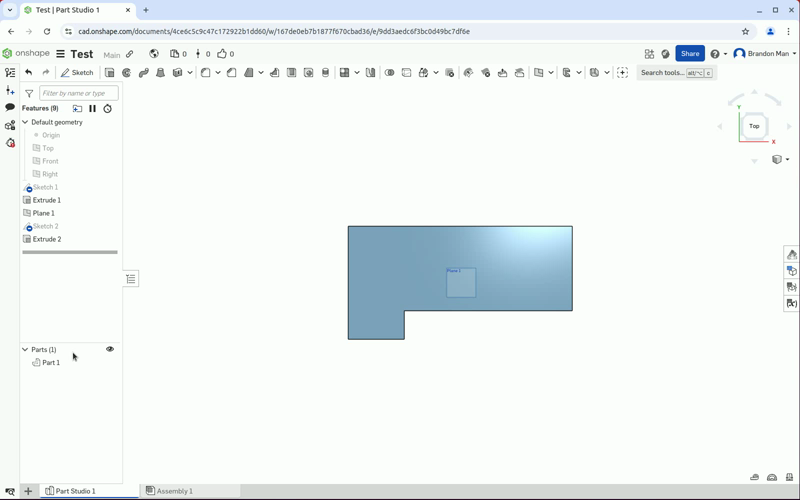
key(y)
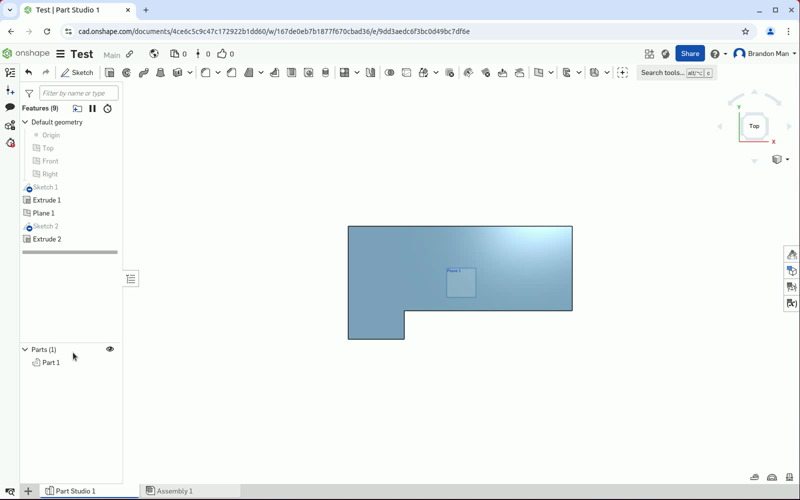
key(shift+p)
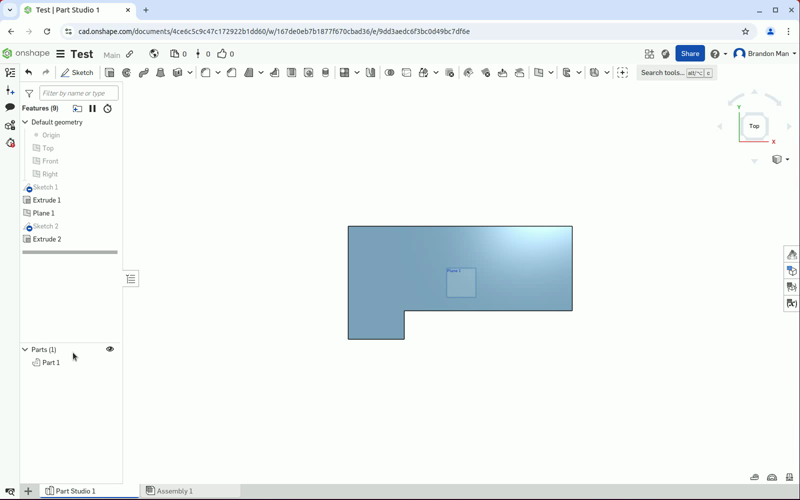
key(space)
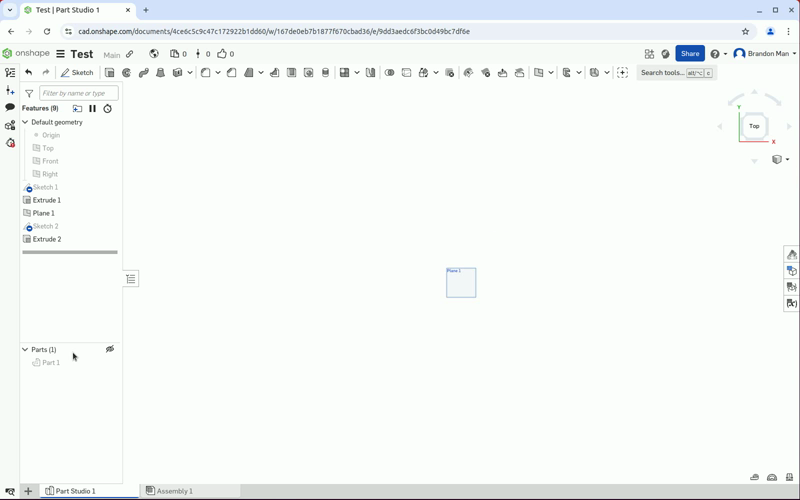
key_down(shift)
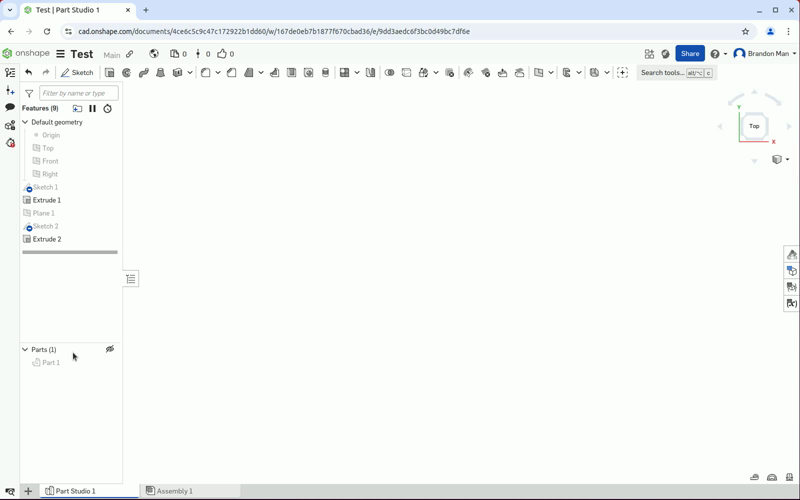
key(up)
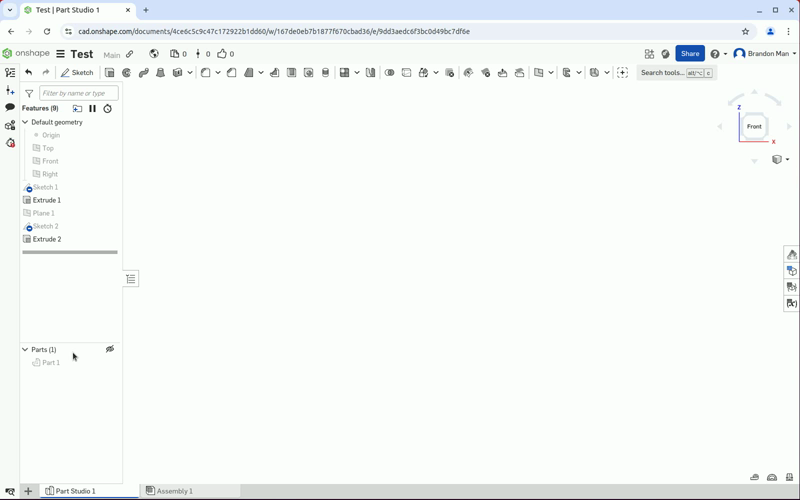
key_up(shift)
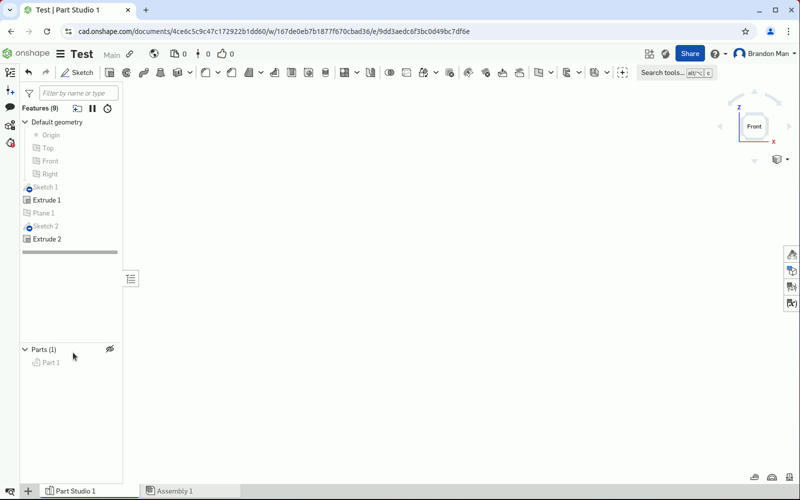
key(space)
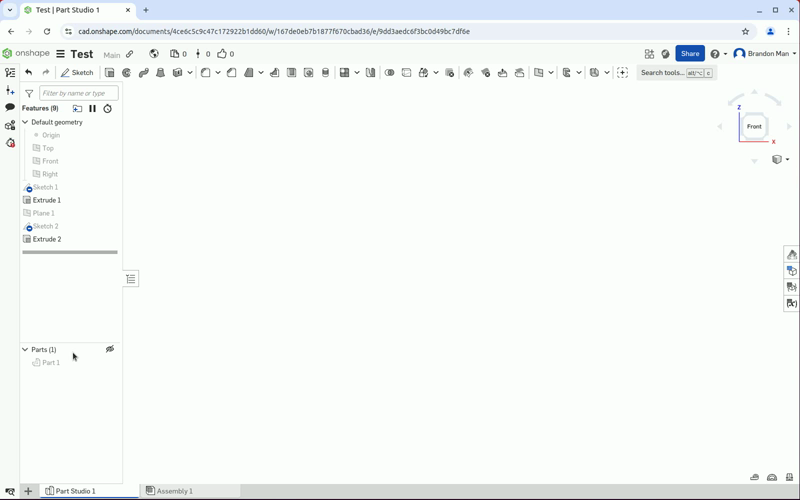
key_down(shift)
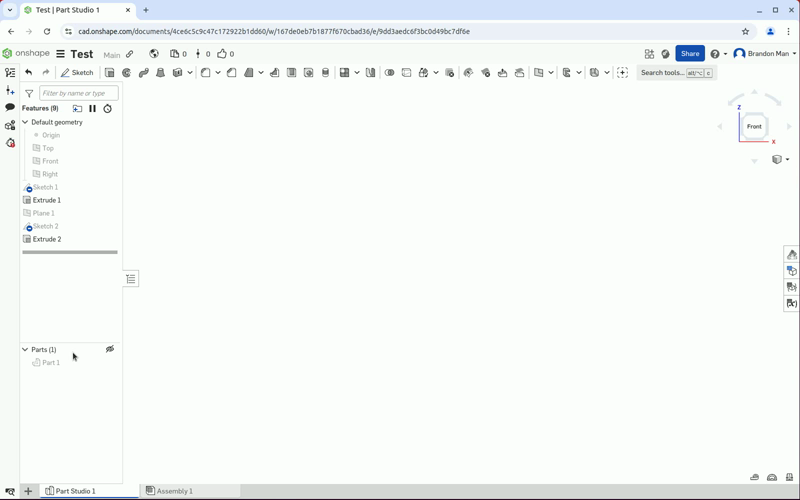
key(left)
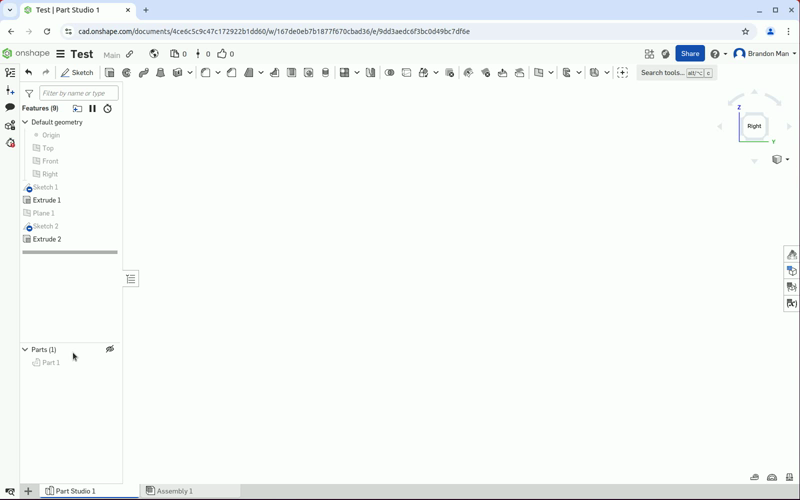
key_up(shift)
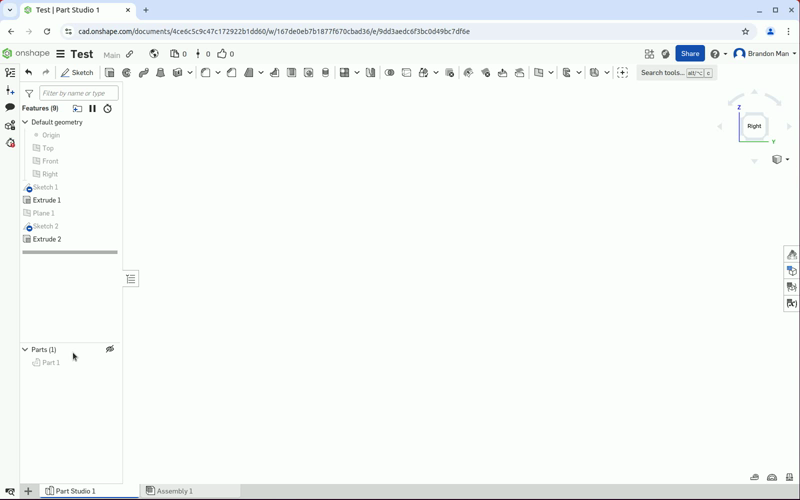
mouse_move(73, 352)
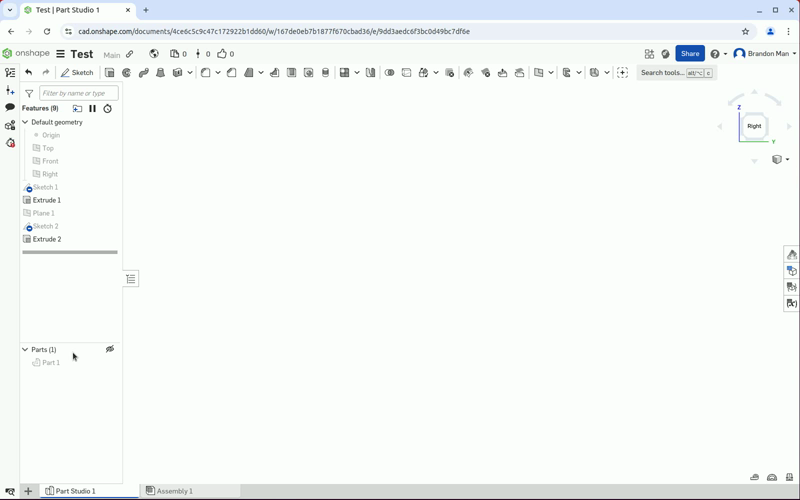
key(shift+y)
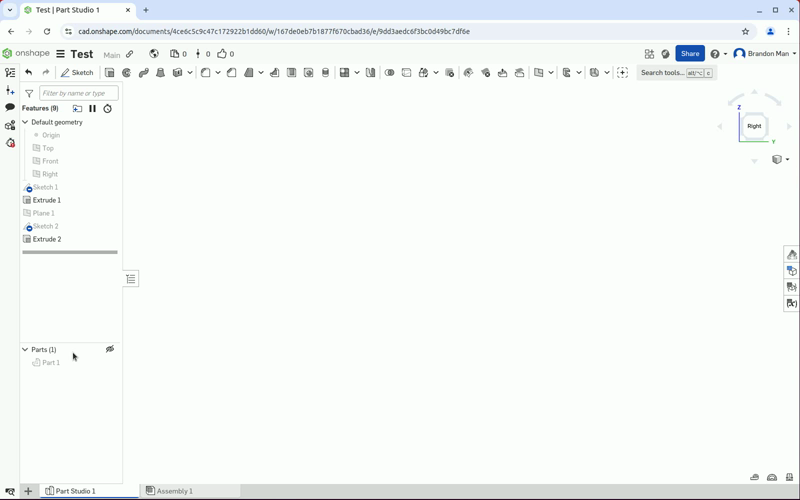
mouse_move(541, 75)
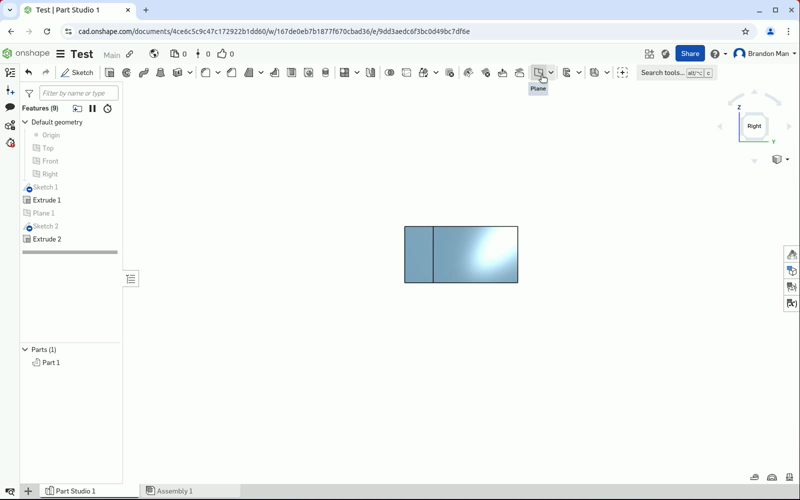
click(541, 75)
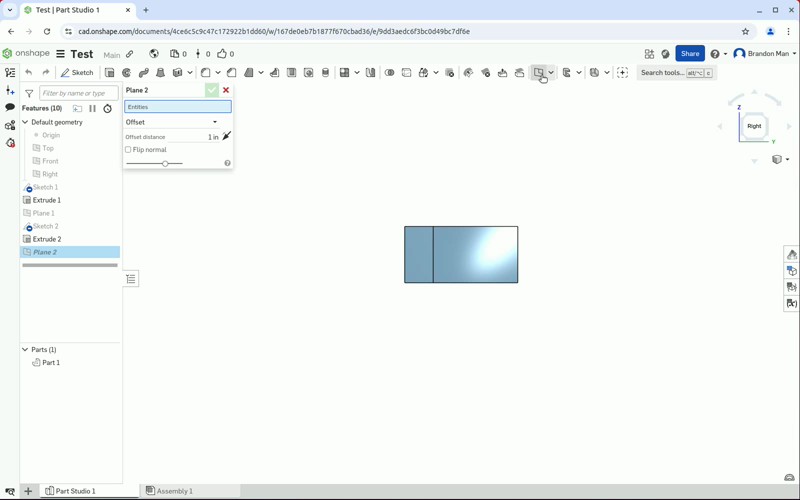
mouse_move(73, 176)
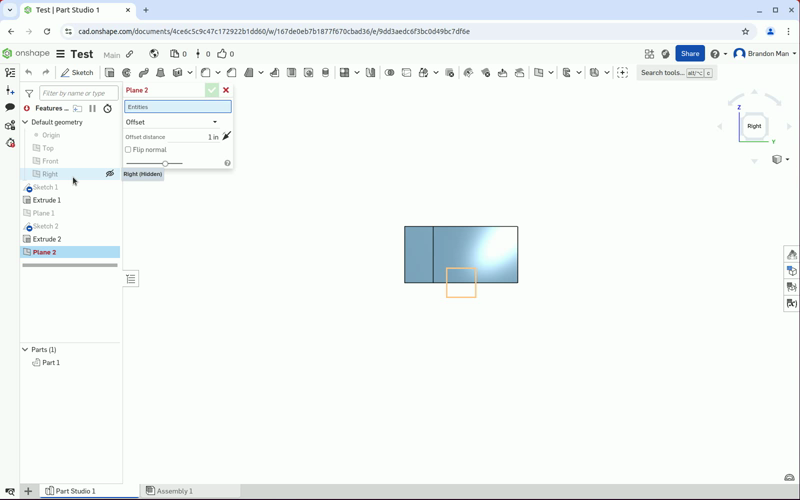
click(73, 176)
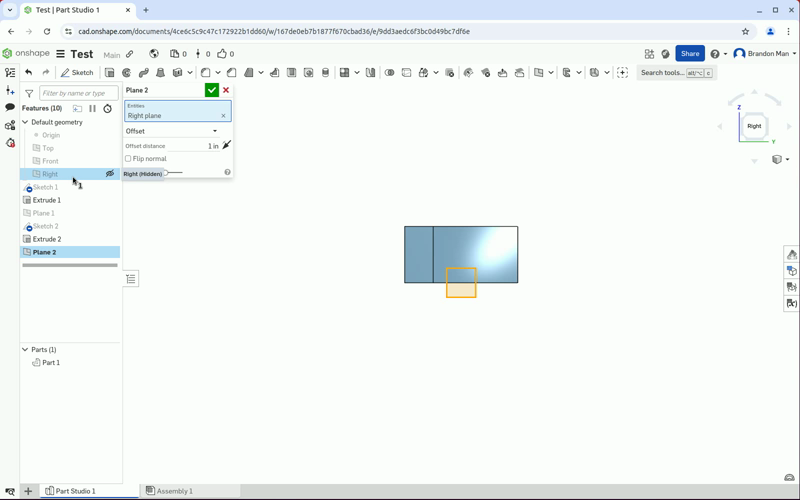
key(tab, 2)
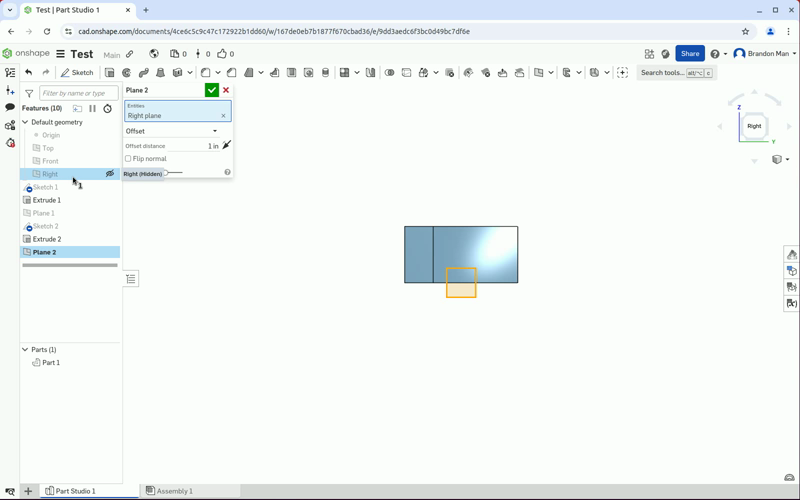
text(23.108)
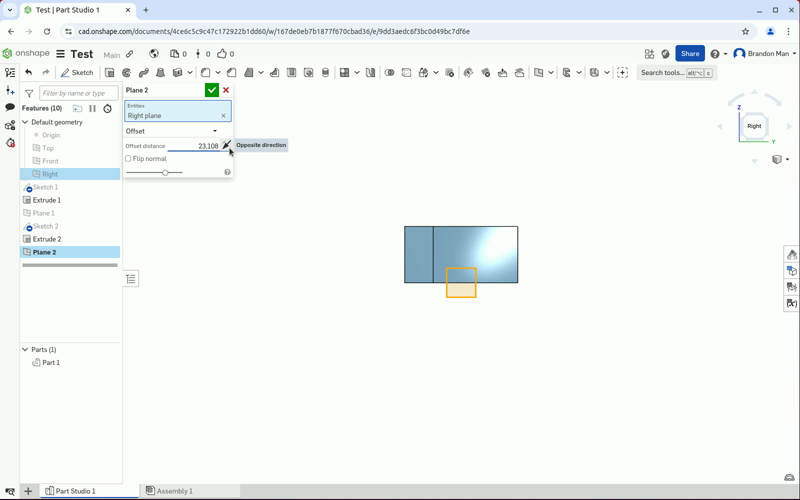
mouse_move(229, 147)
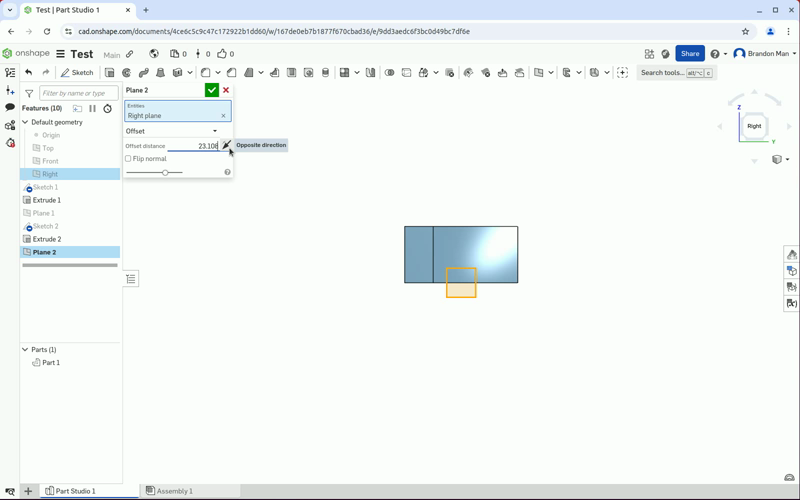
click(229, 147)
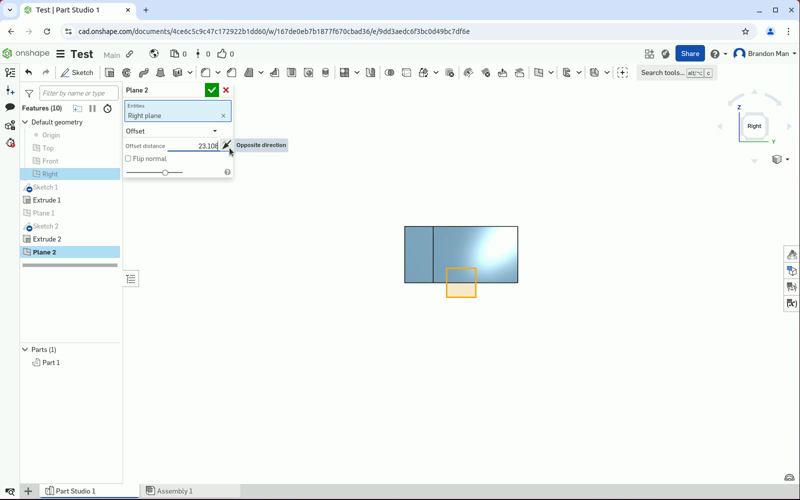
key(enter, 2)
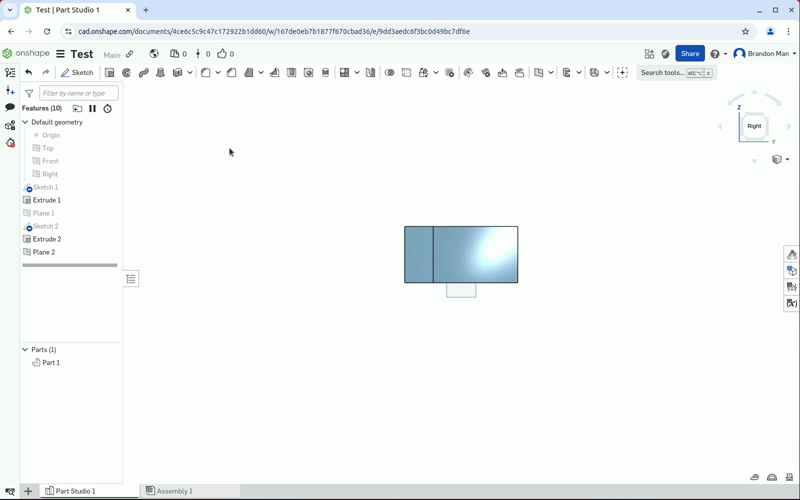
key(shift+s)
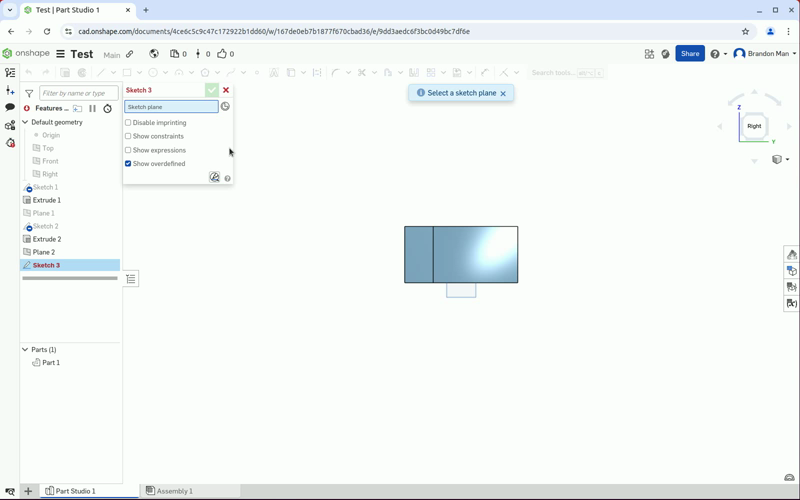
mouse_move(73, 254)
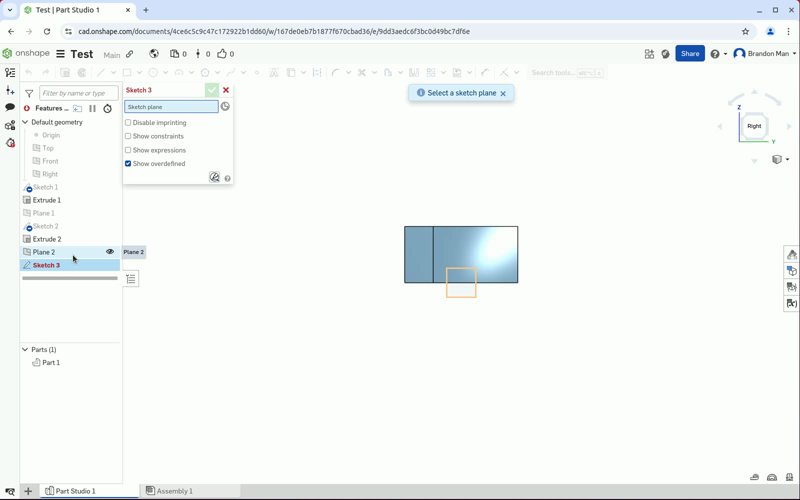
click(73, 254)
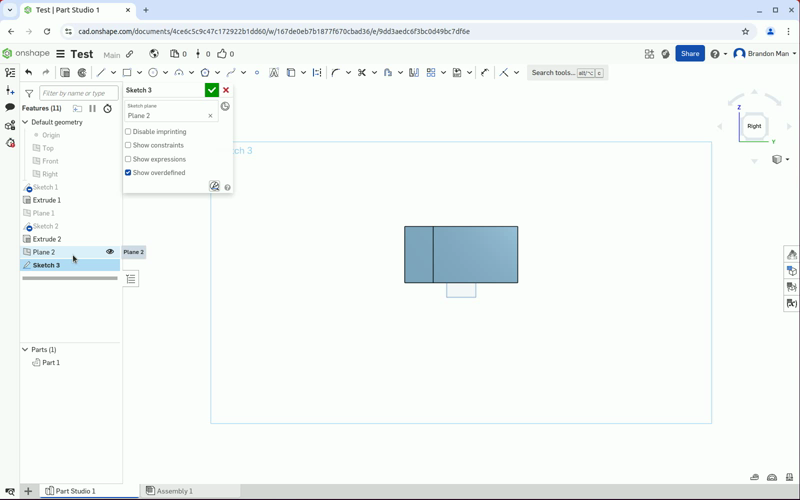
mouse_move(73, 352)
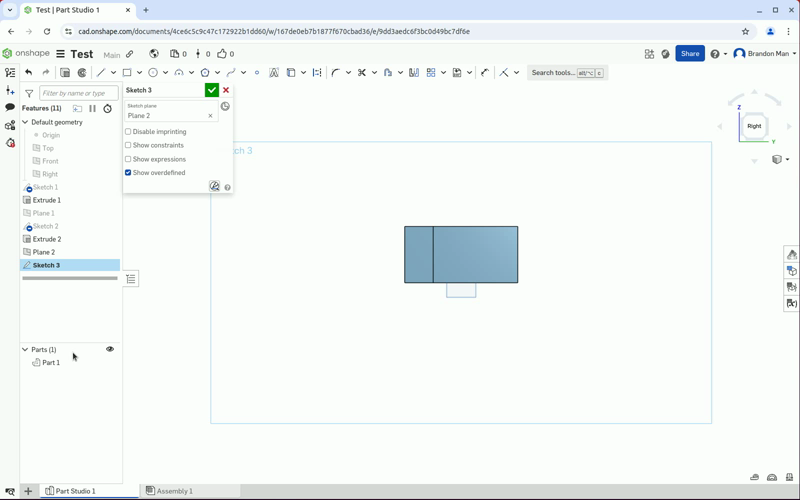
key(y)
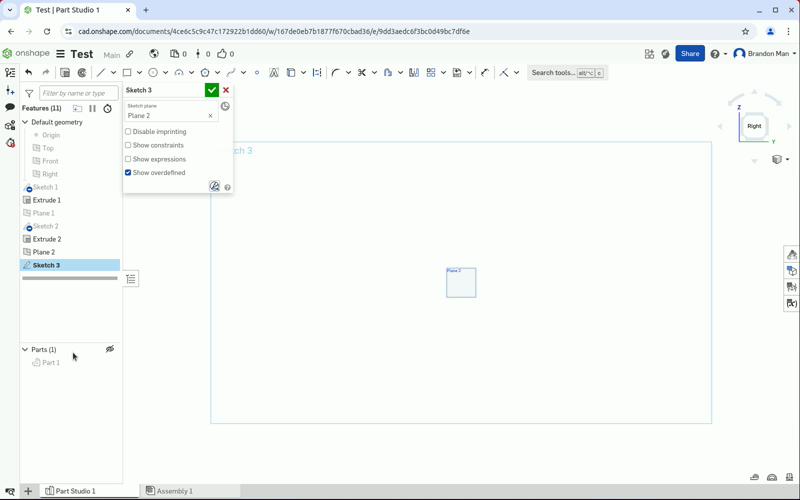
key(l)
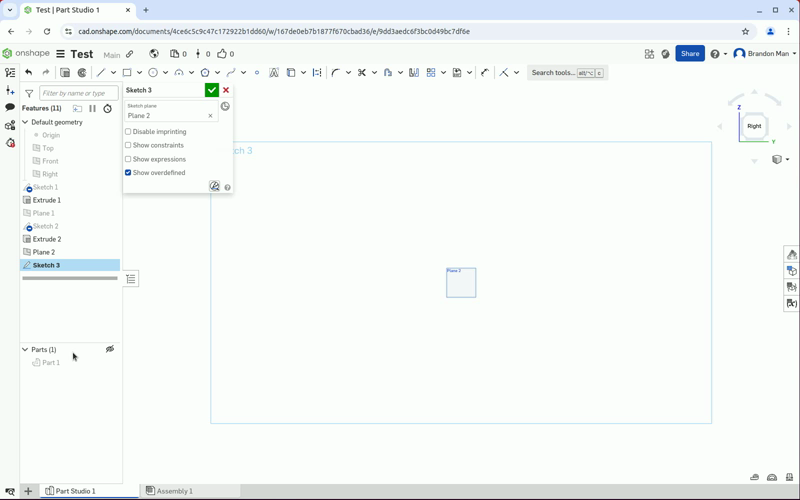
key_down(shift)
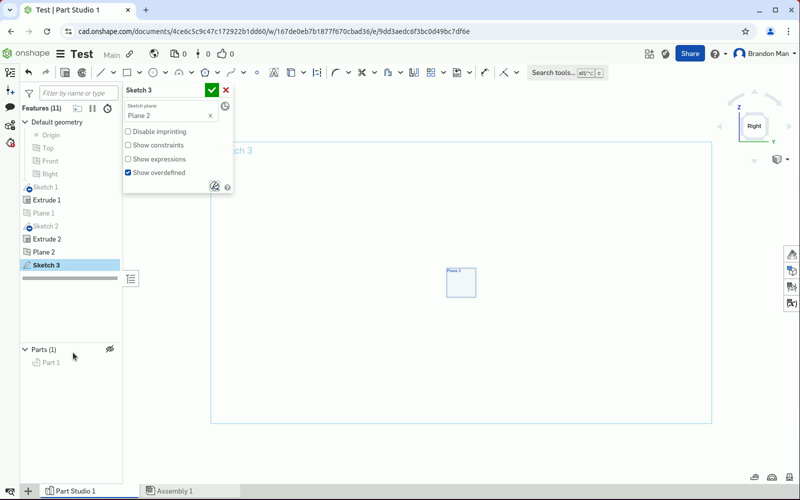
mouse_move(404, 226)
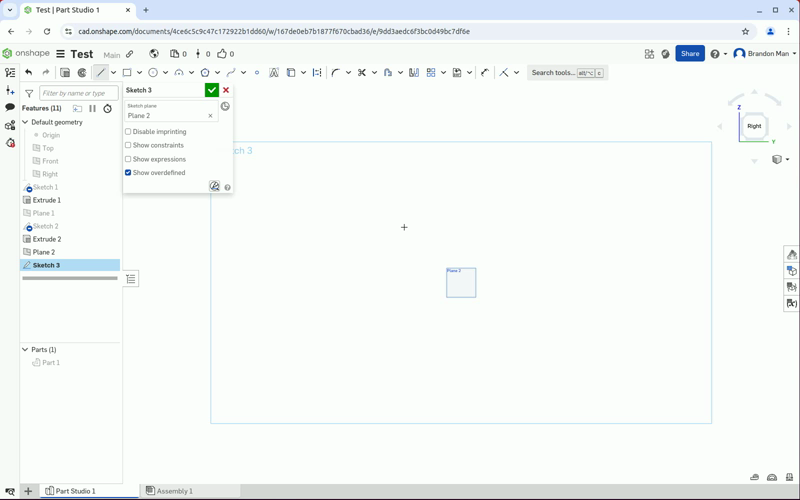
click(404, 226)
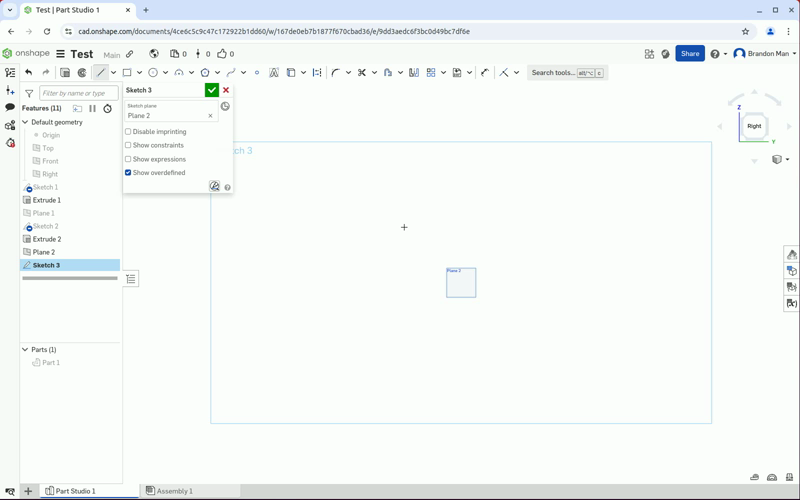
key_up(shift)
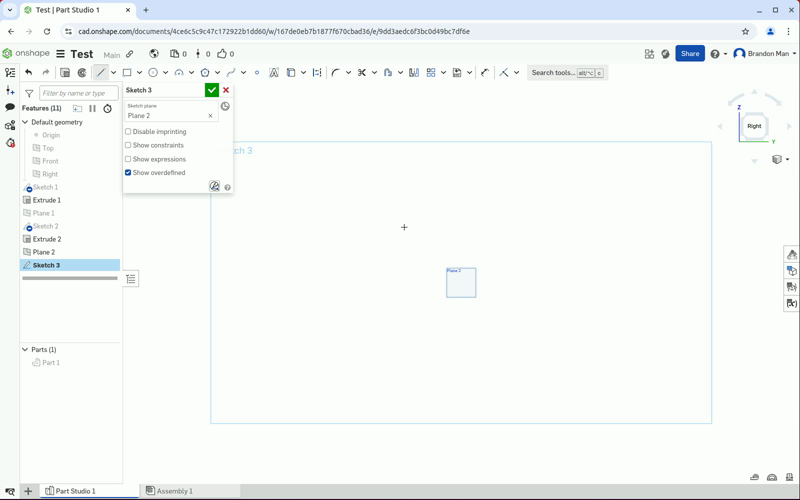
key_down(shift)
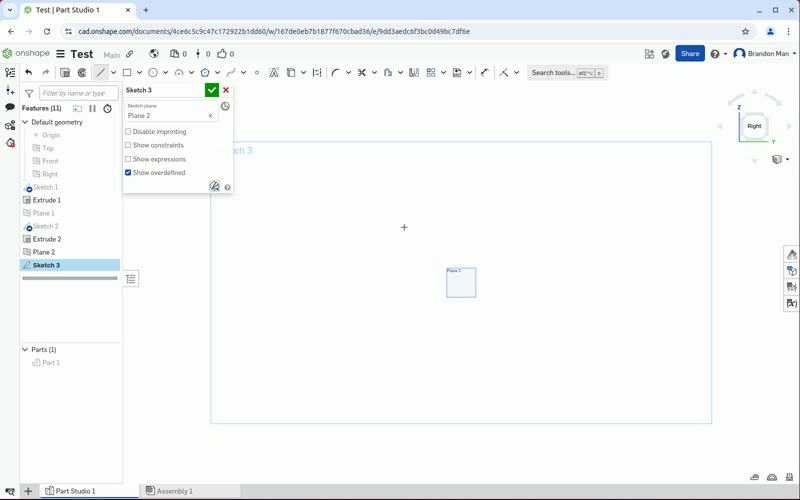
mouse_move(434, 226)
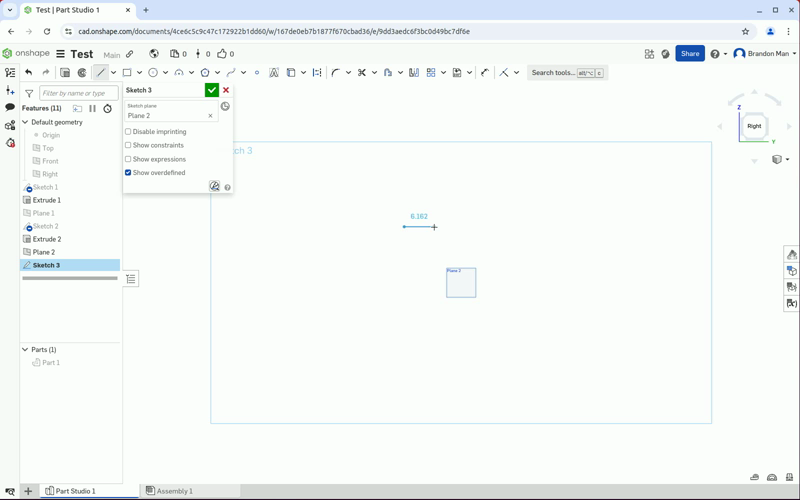
mouse_move(433, 226)
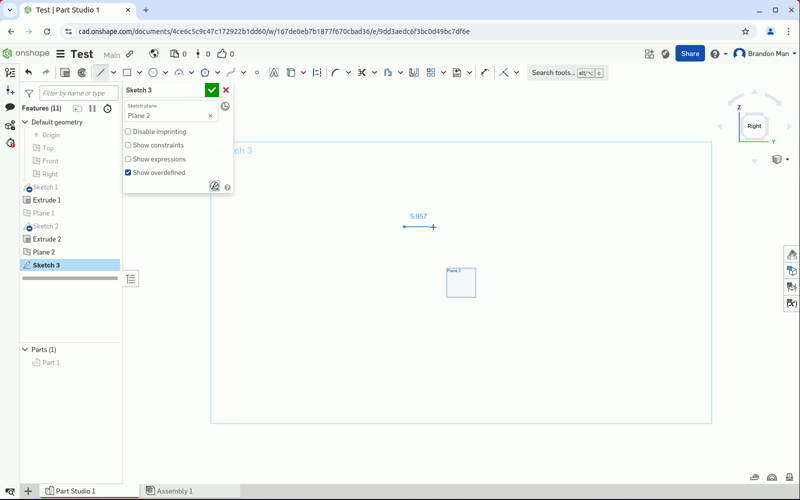
click(433, 226)
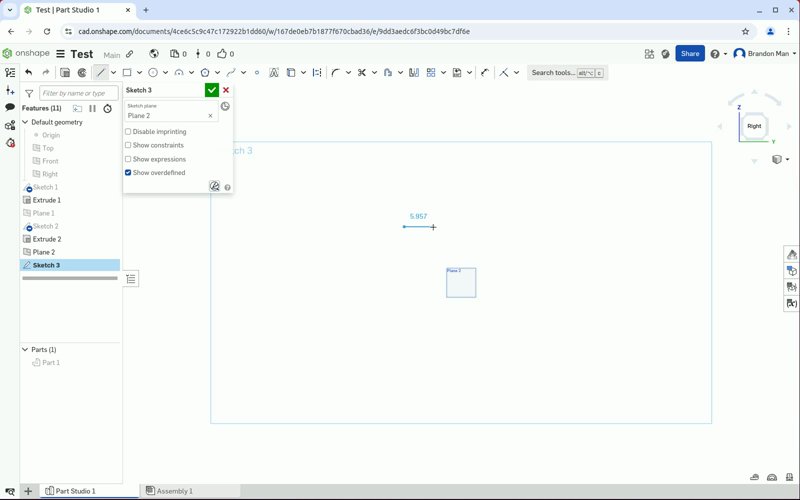
key_up(shift)
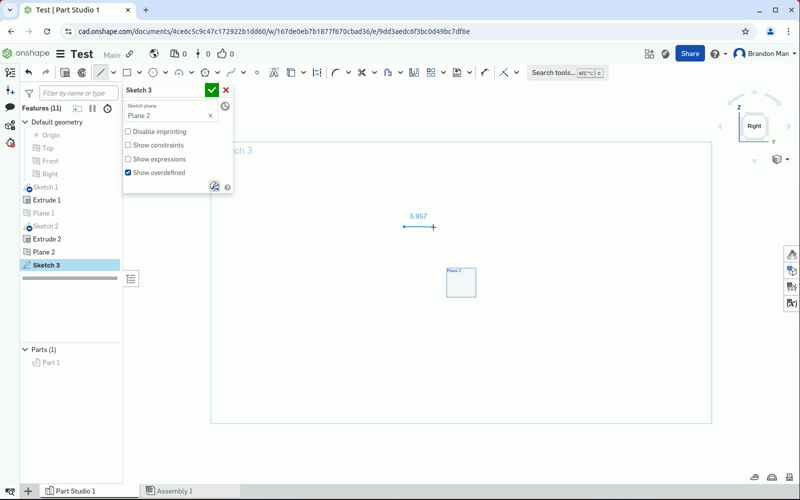
key_down(shift)
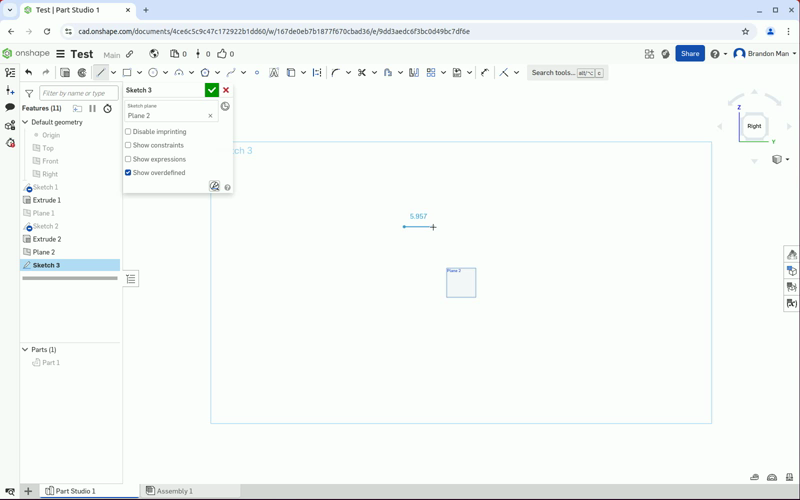
mouse_move(463, 226)
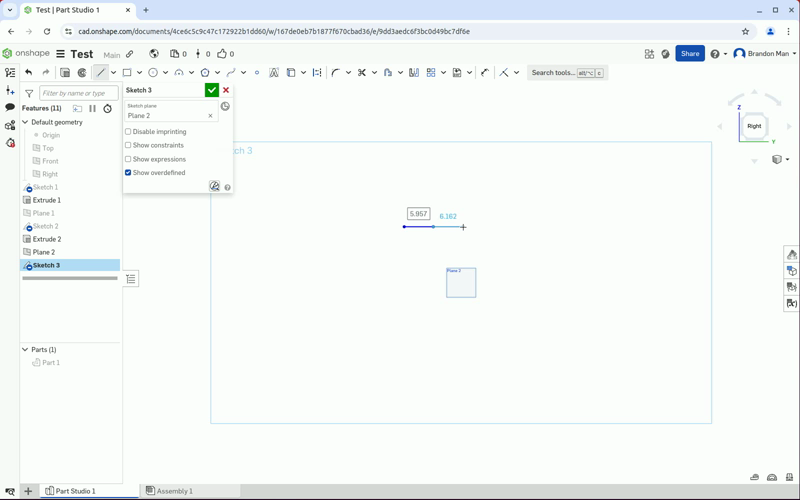
mouse_move(433, 169)
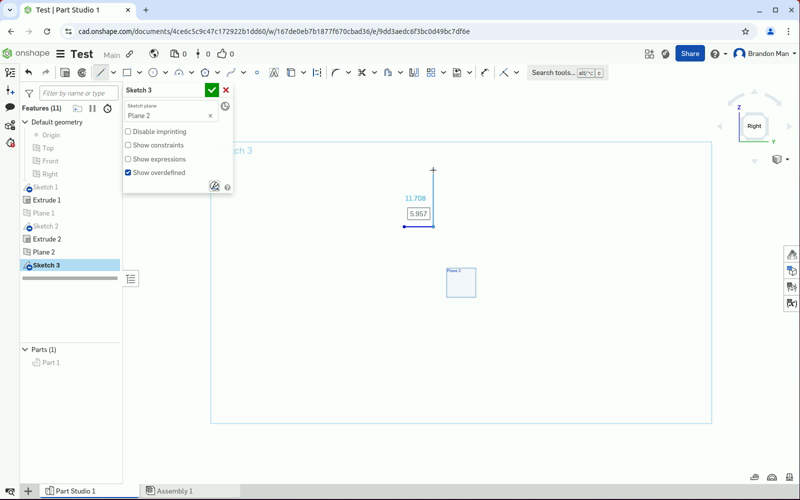
click(433, 169)
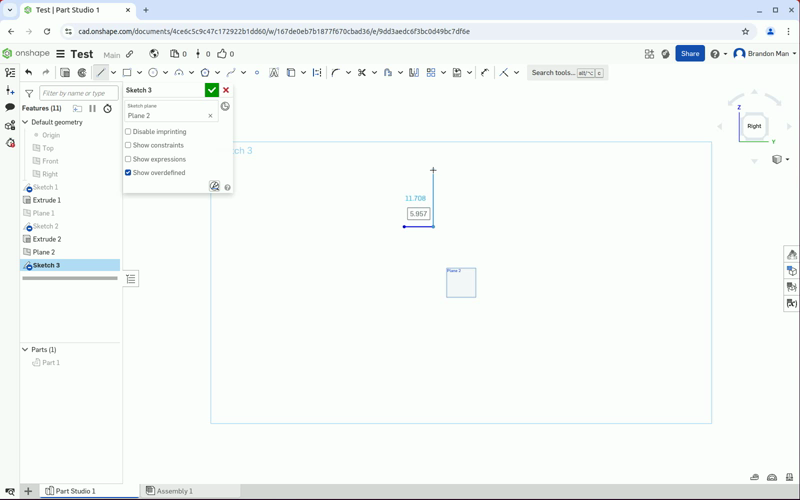
key_up(shift)
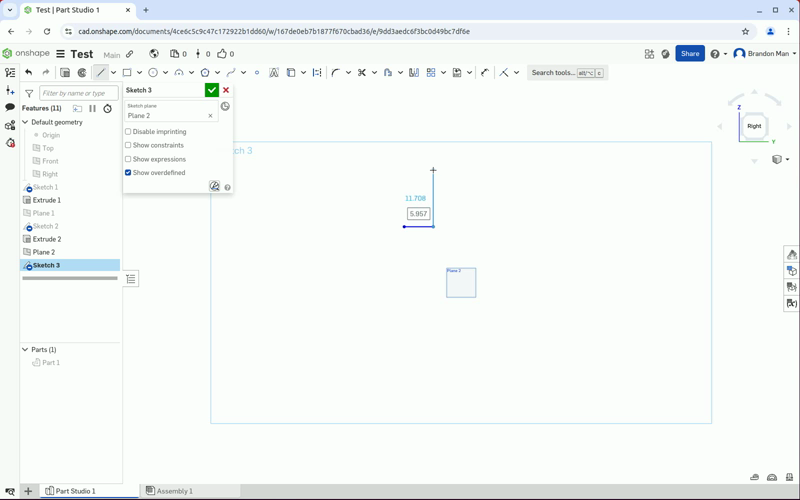
key_down(shift)
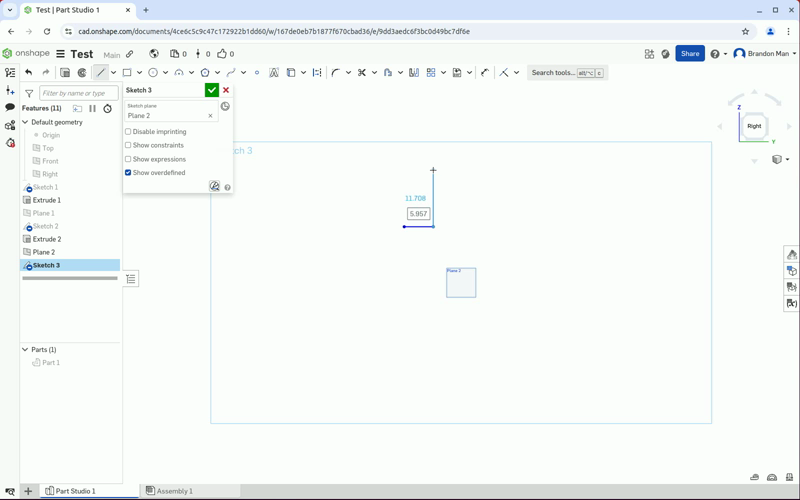
mouse_move(463, 169)
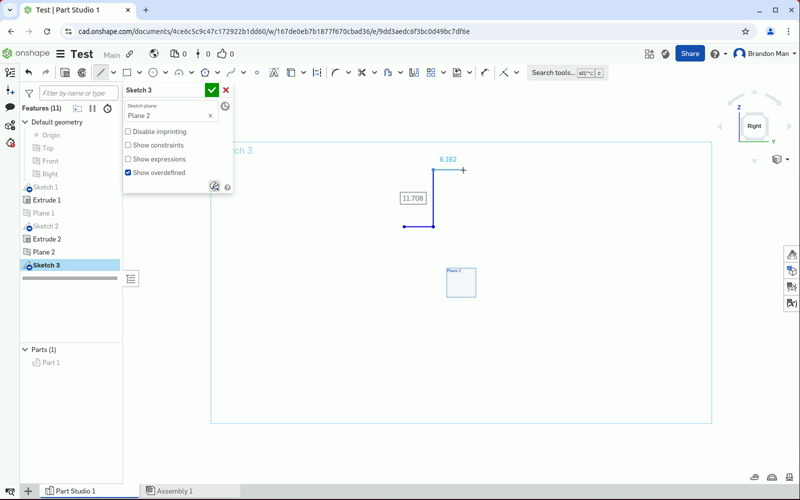
mouse_move(404, 169)
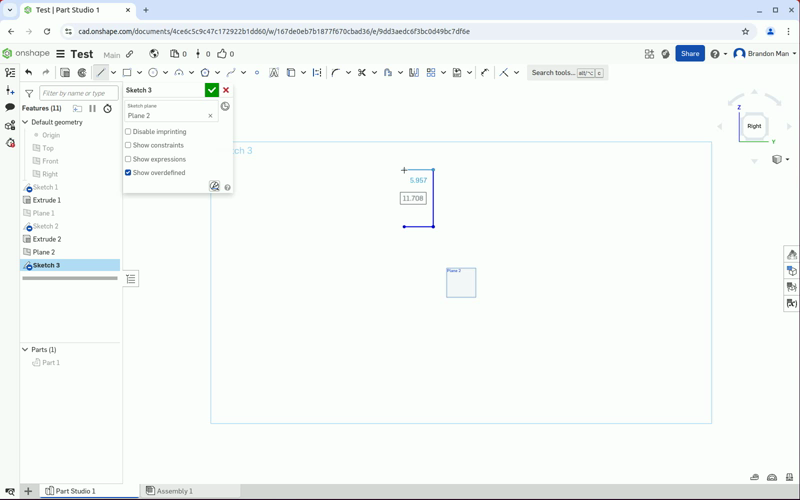
click(404, 169)
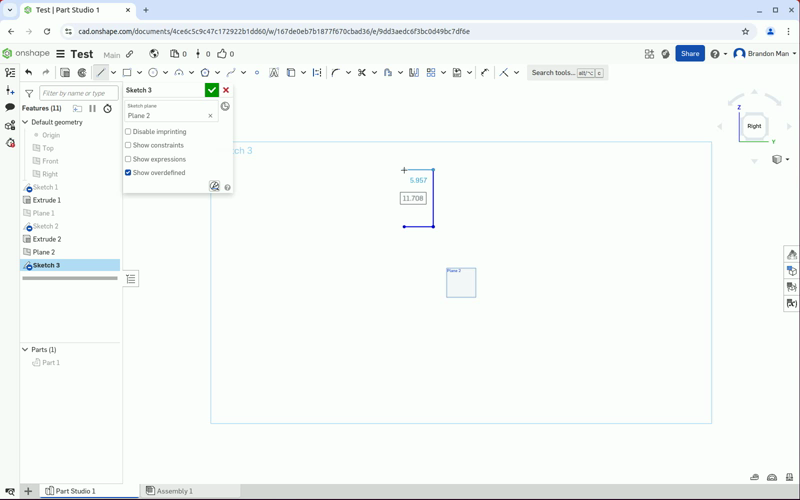
key_up(shift)
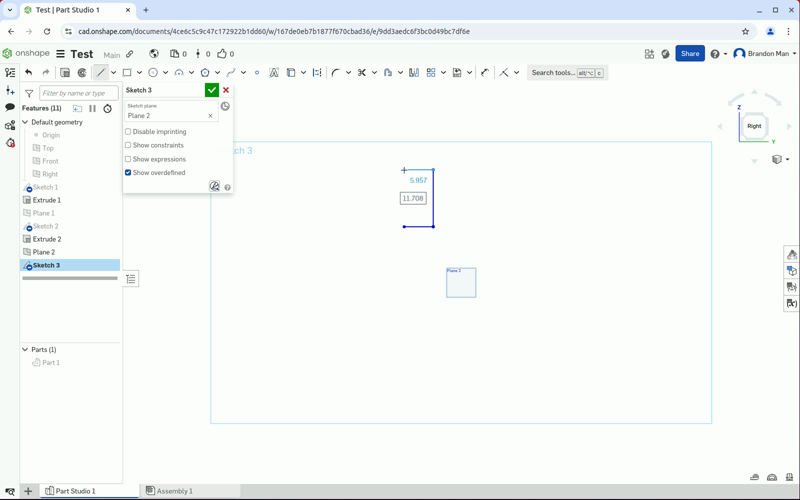
mouse_move(434, 169)
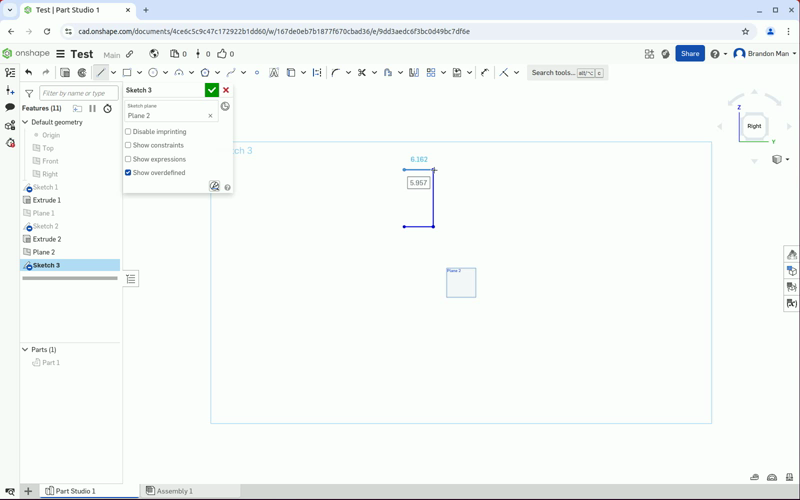
key_down(shift)
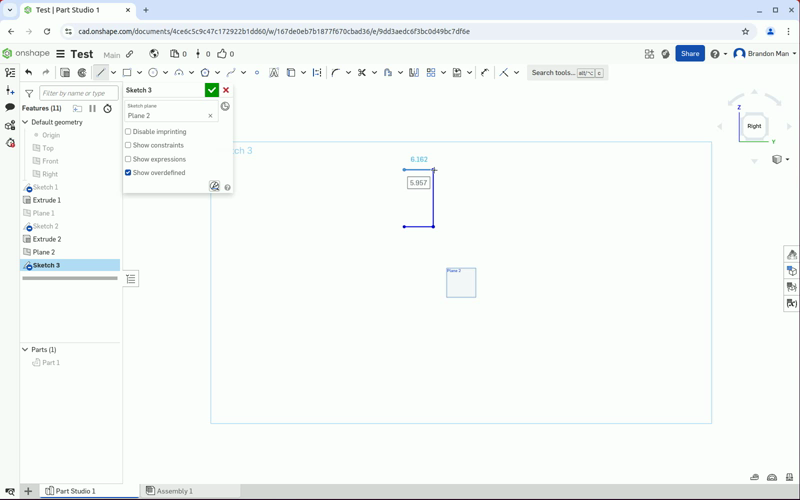
mouse_move(404, 226)
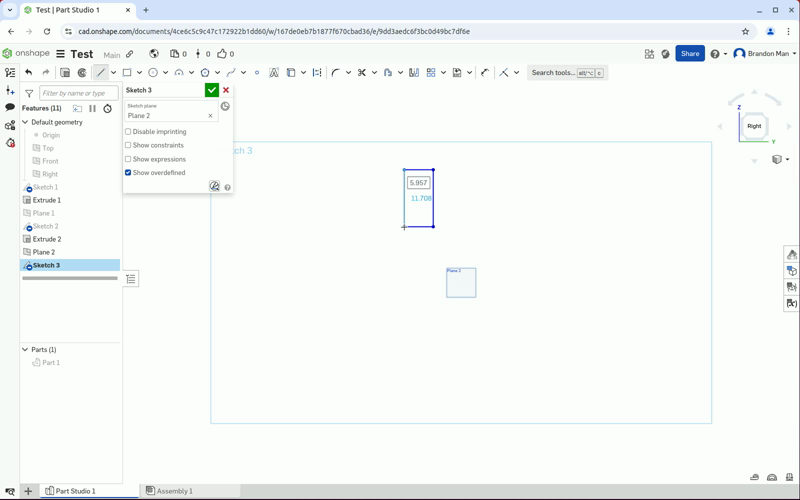
key_up(shift)
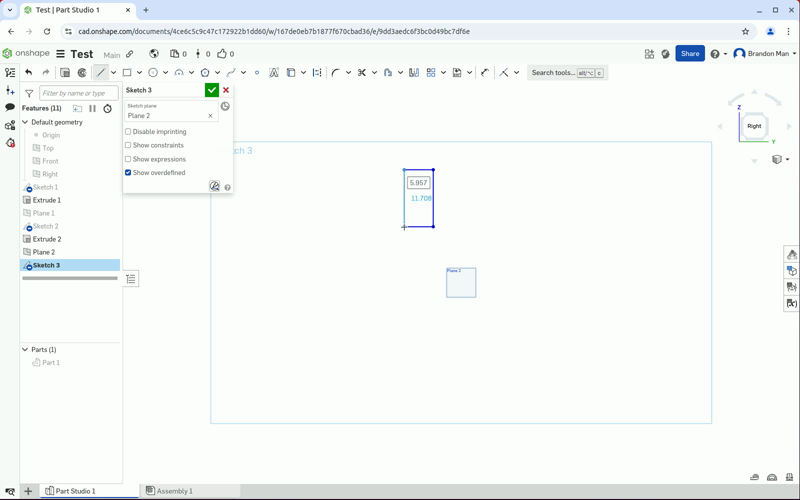
click(404, 226)
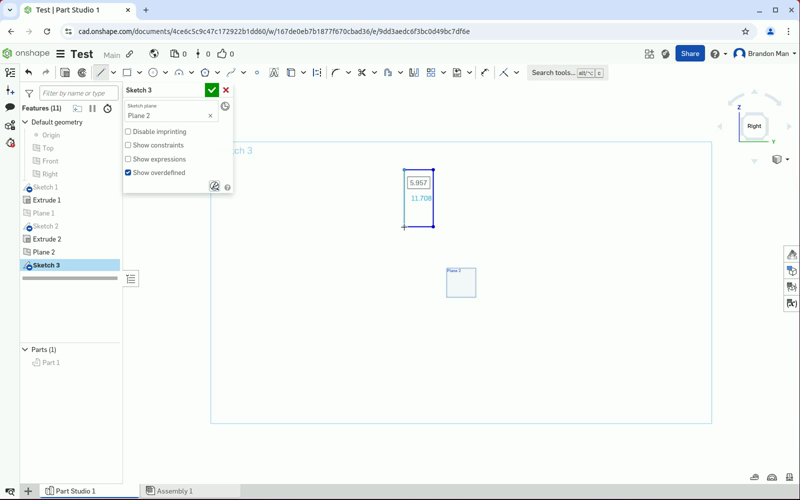
key(esc)
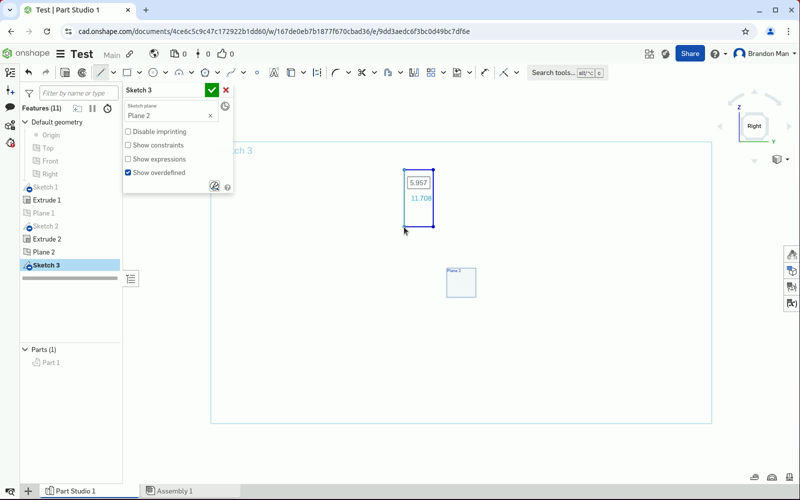
mouse_move(431, 199)
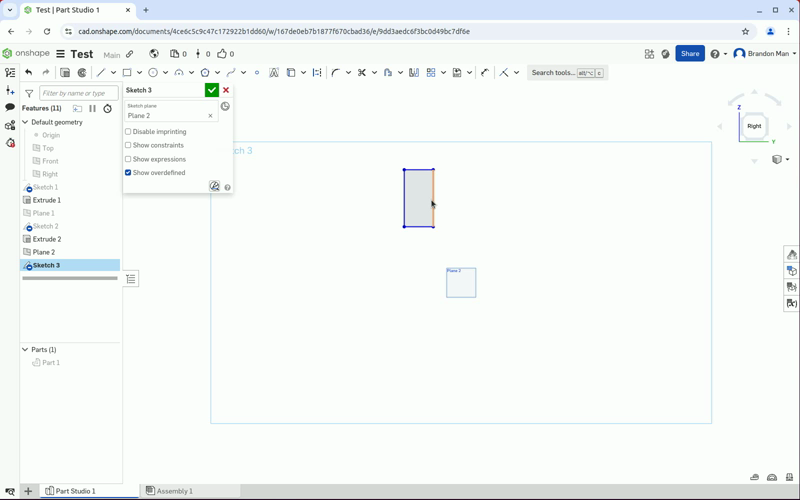
scroll(6)
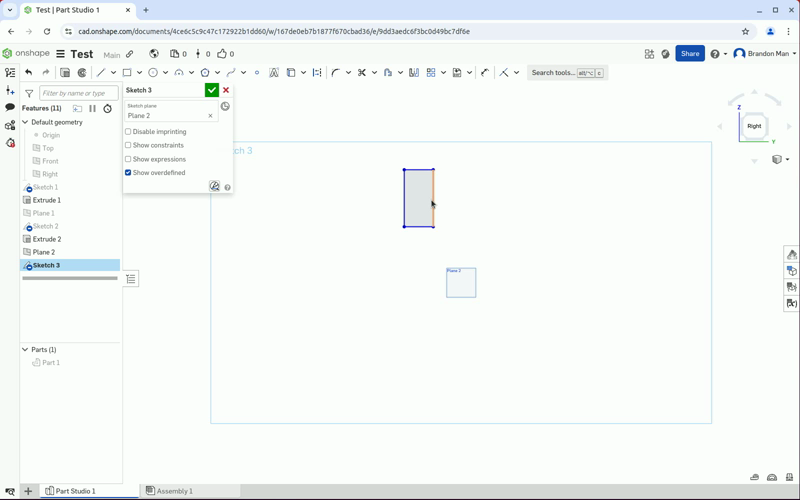
scroll(6)
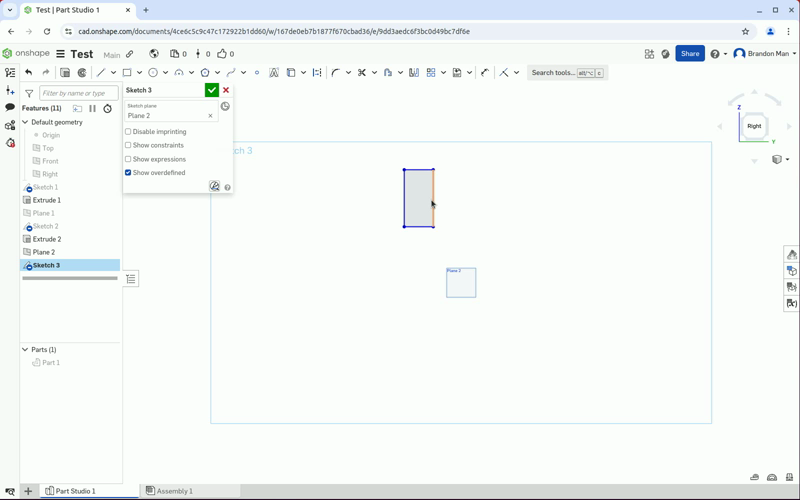
scroll(6)
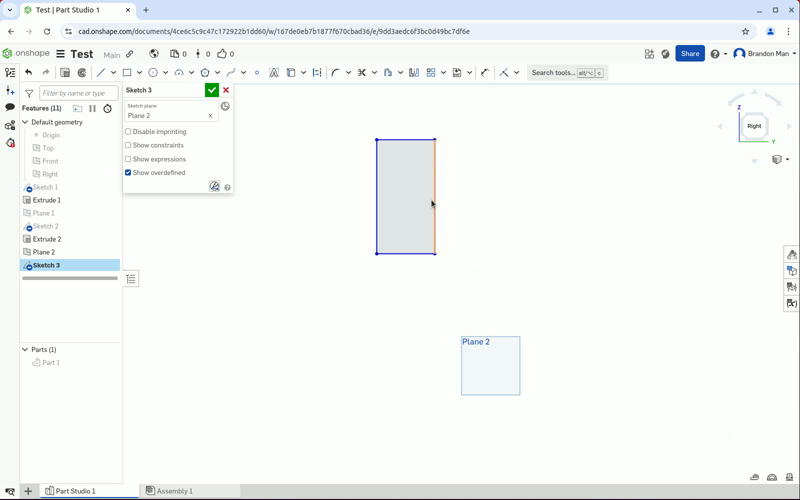
scroll(6)
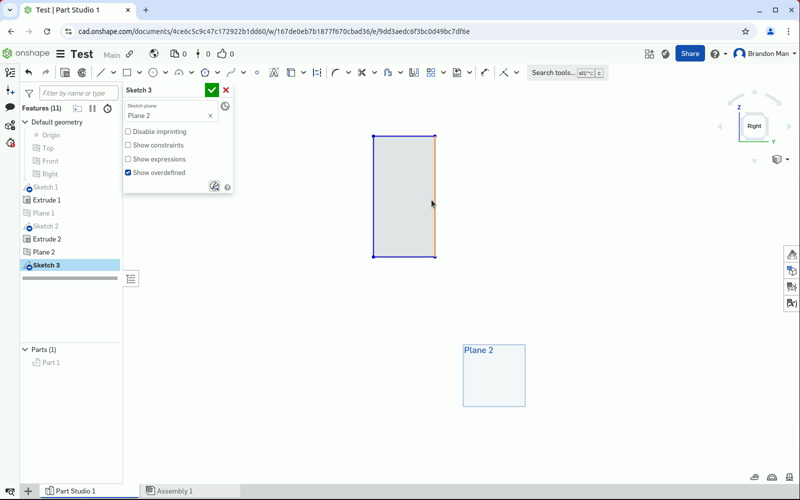
scroll(6)
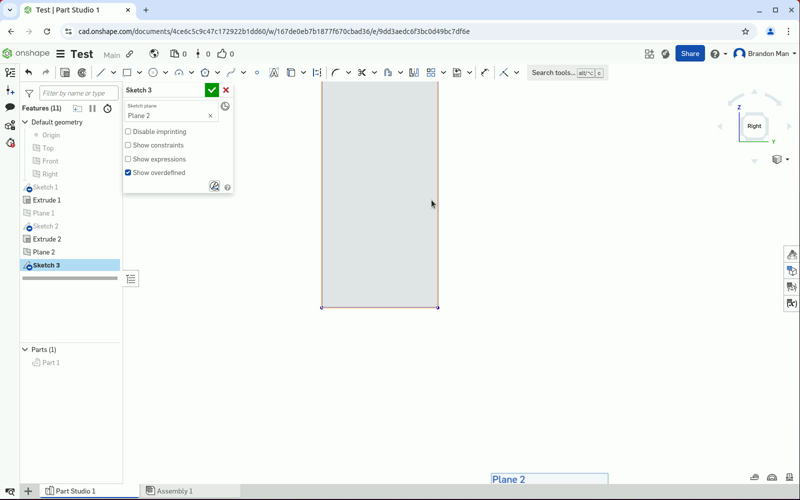
scroll(6)
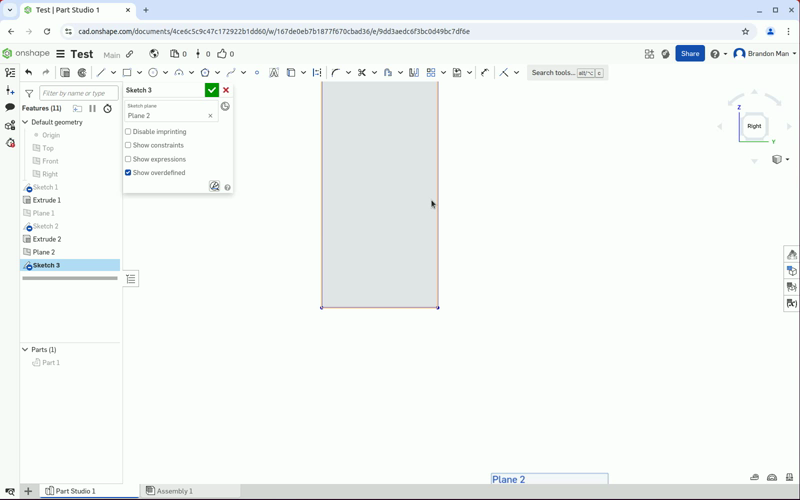
scroll(6)
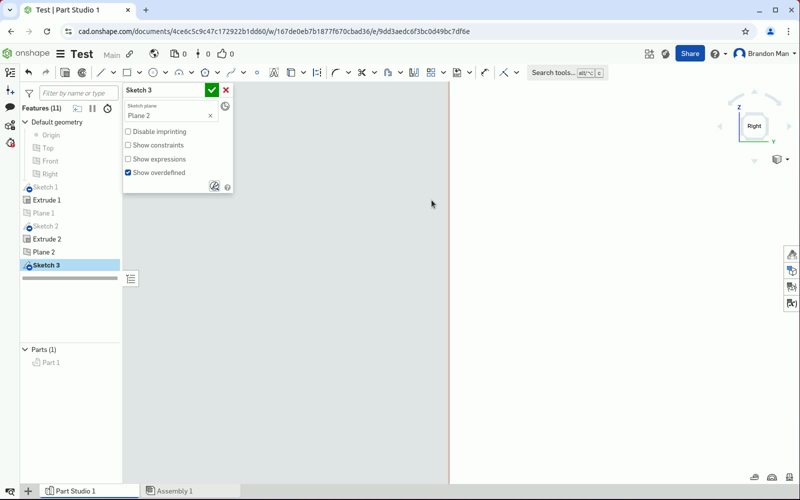
click(431, 199)
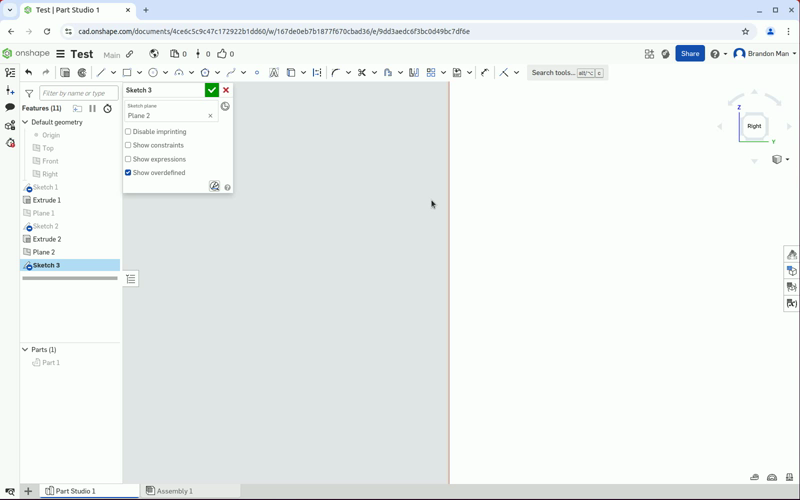
scroll(-6)
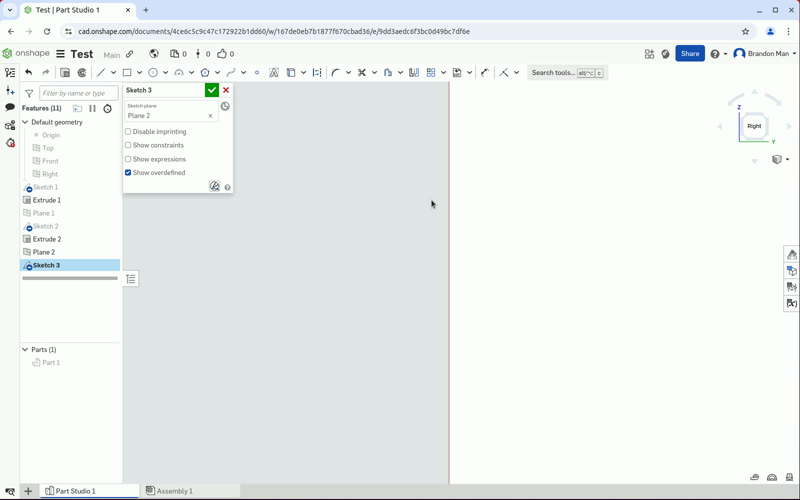
scroll(-6)
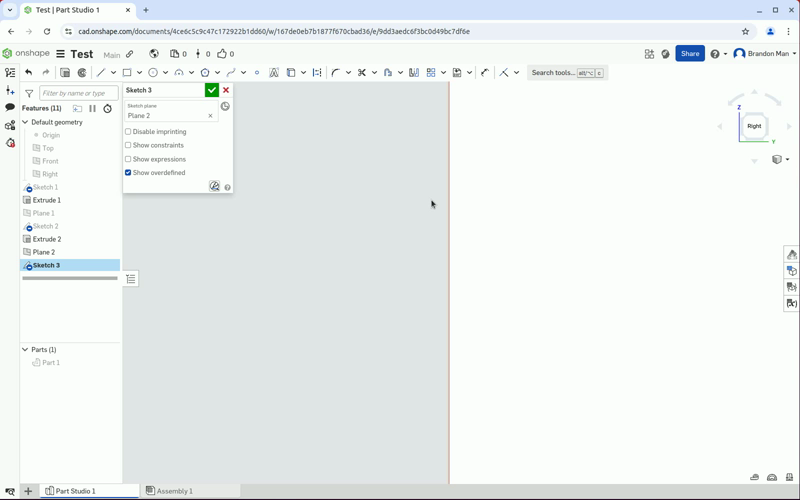
scroll(-6)
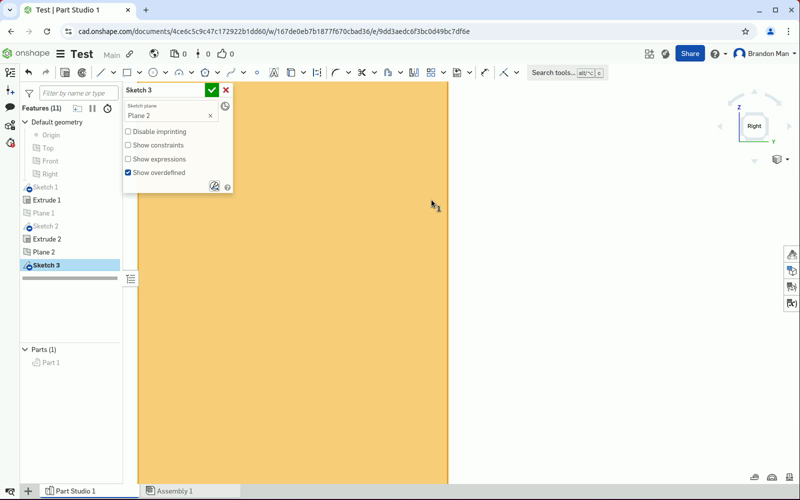
scroll(-6)
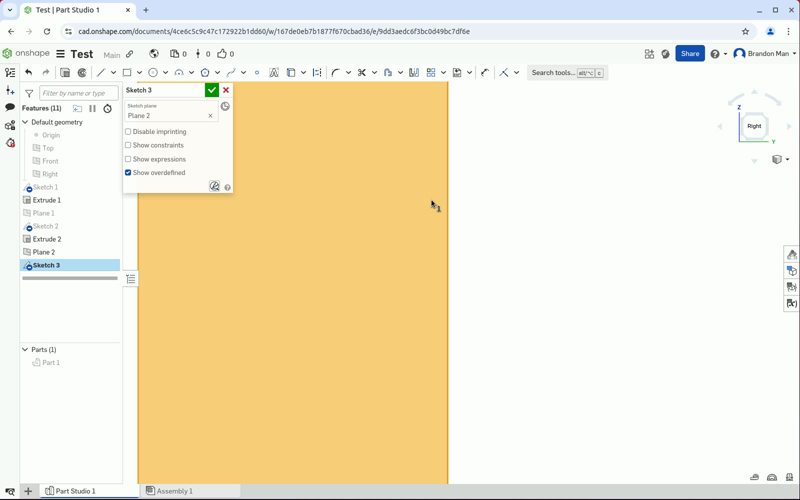
scroll(-6)
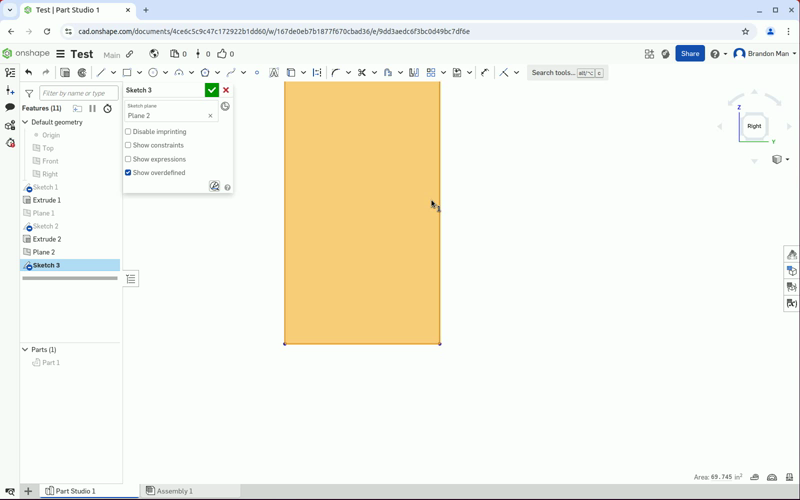
scroll(-6)
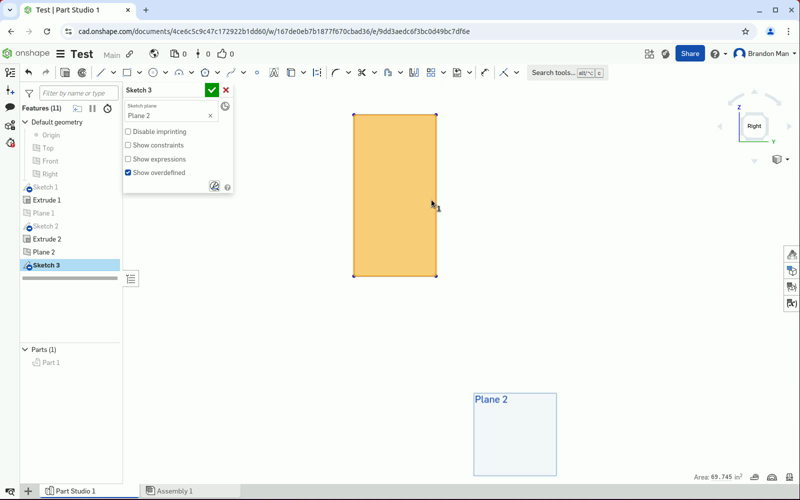
scroll(-6)
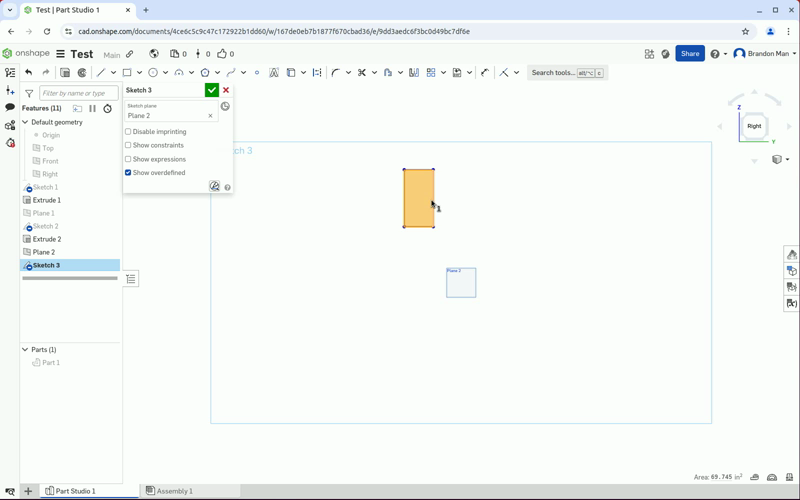
mouse_move(73, 352)
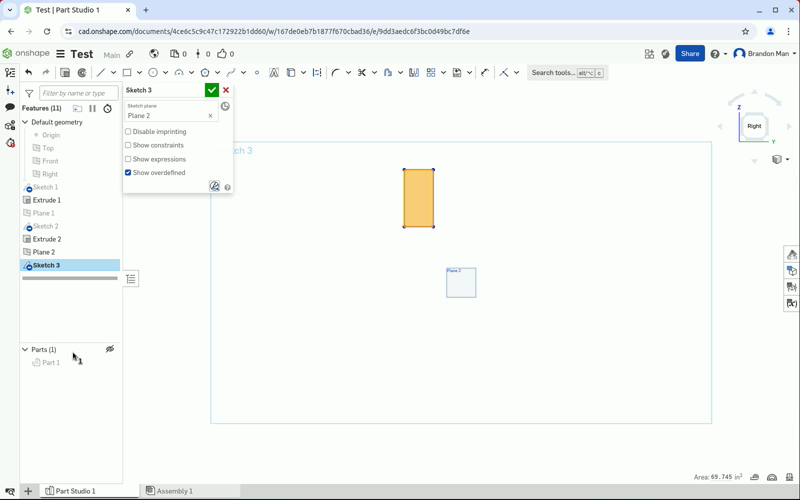
key(shift+y)
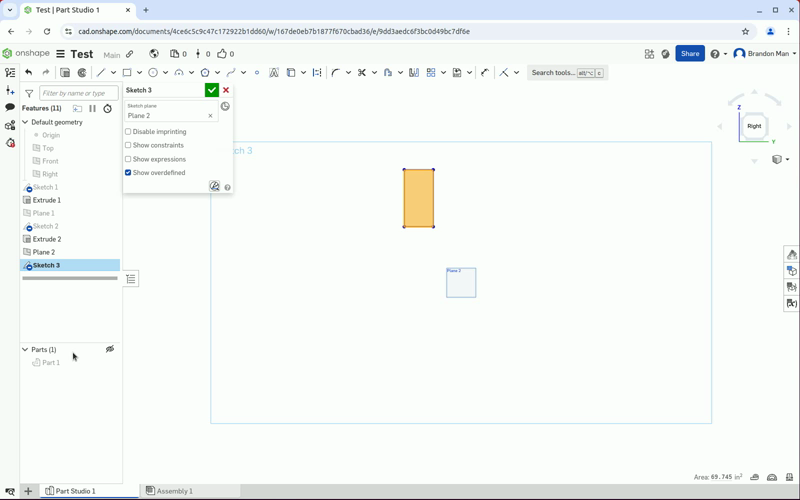
key(shift+e)
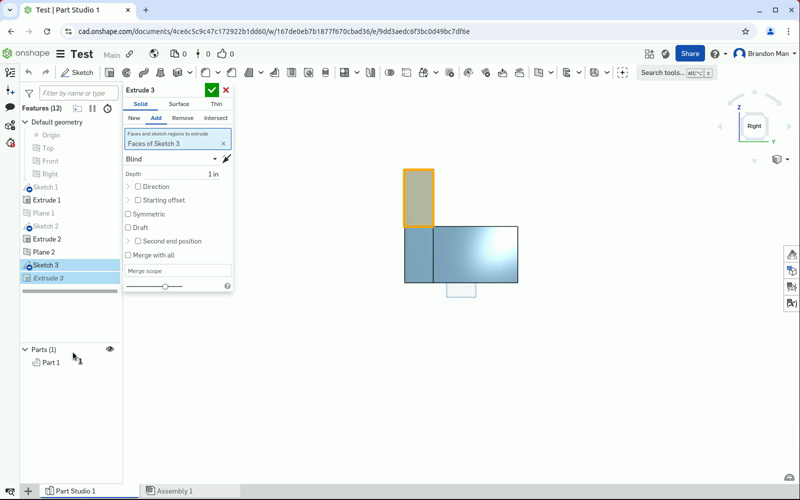
mouse_move(143, 106)
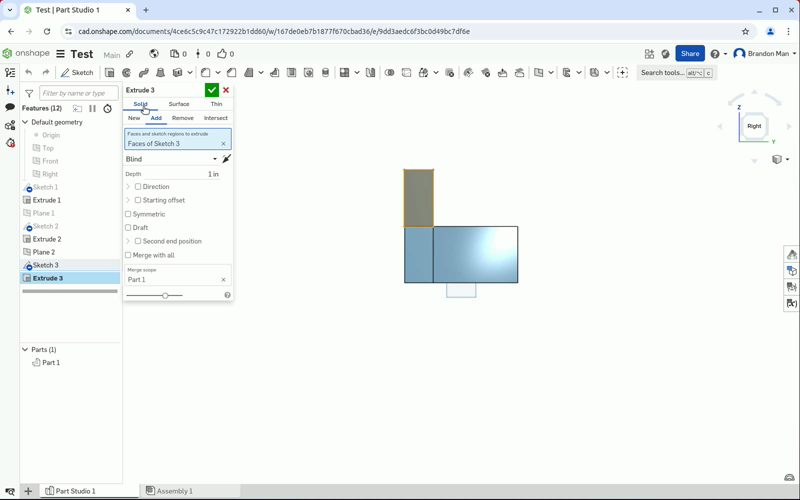
click(143, 106)
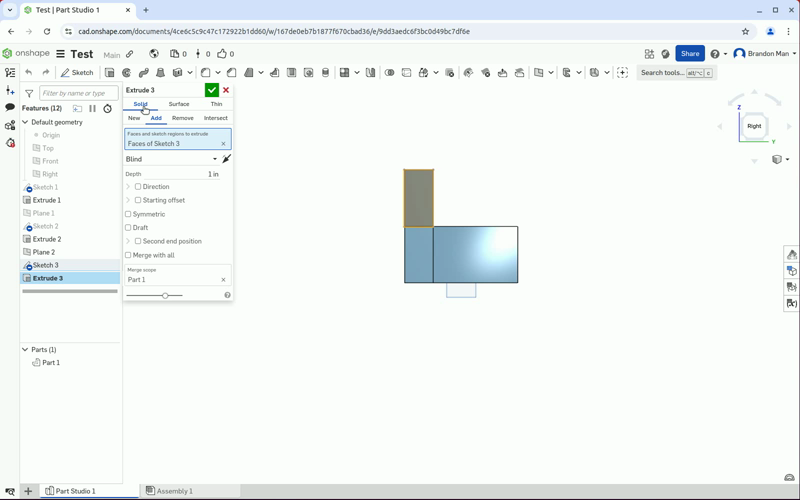
mouse_move(137, 120)
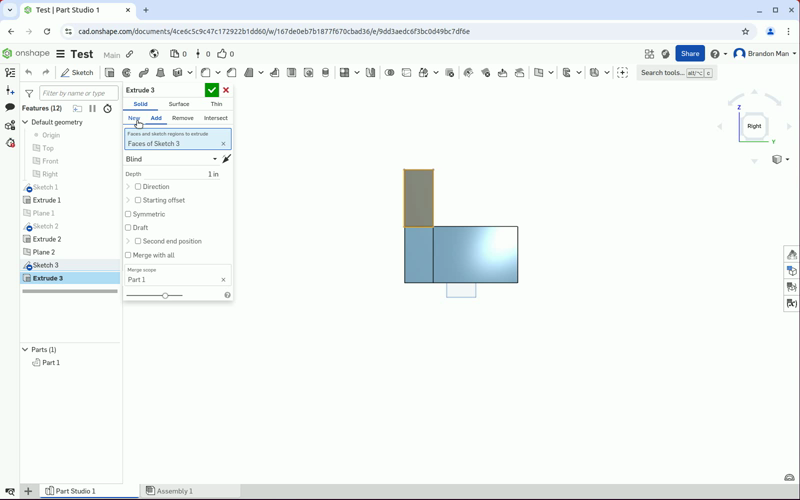
click(137, 120)
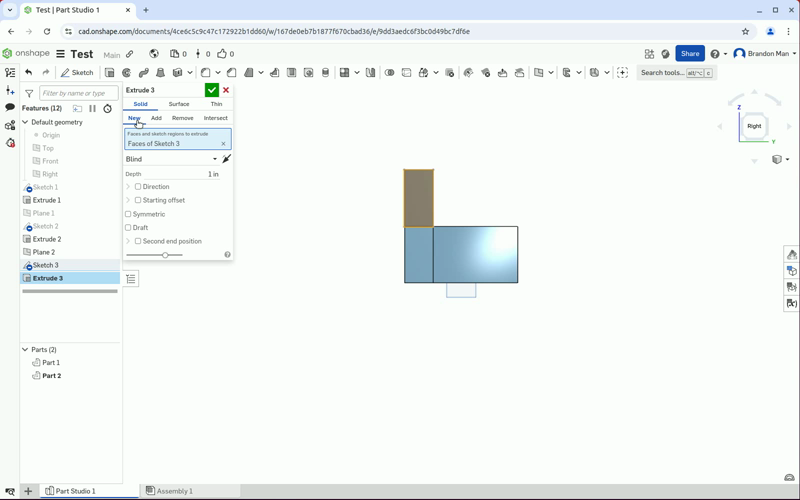
key(tab, 4)
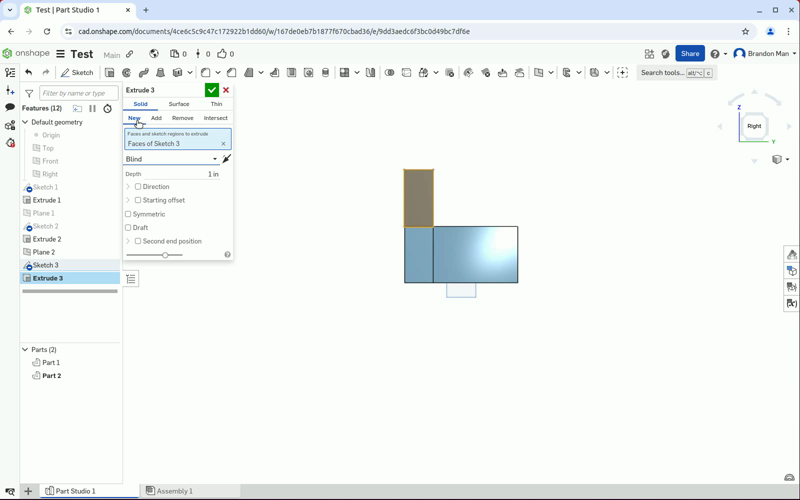
text(-11.554)
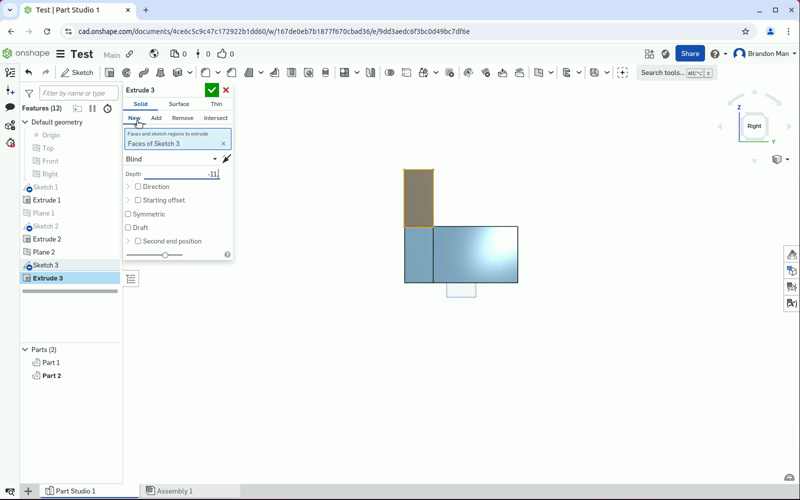
key(enter)
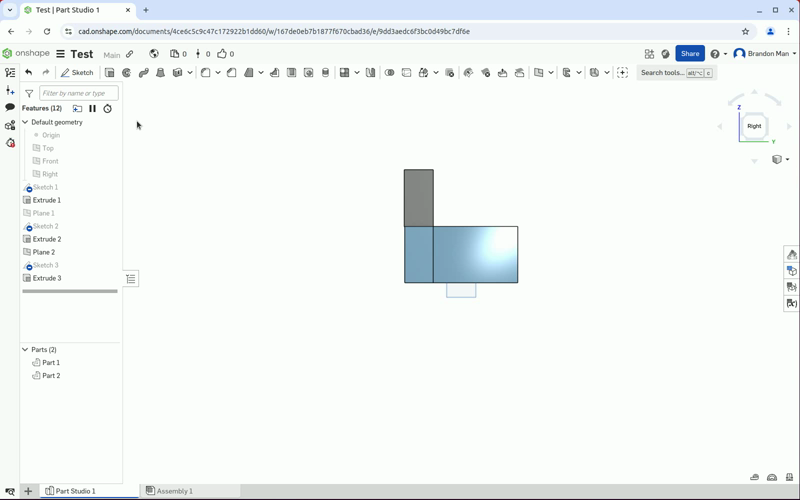
key(shift+h)
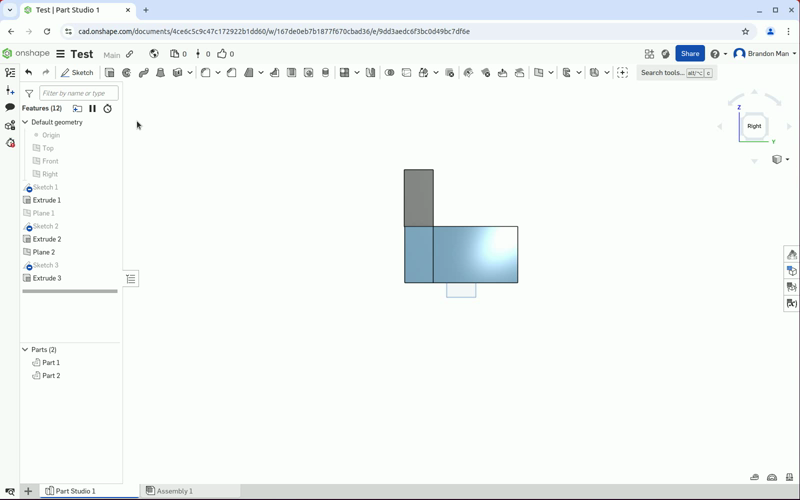
key(shift+h)
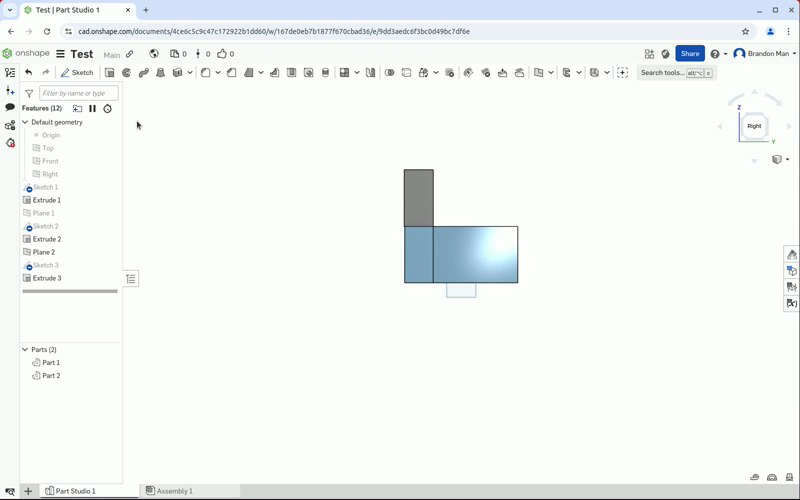
key(shift+7)
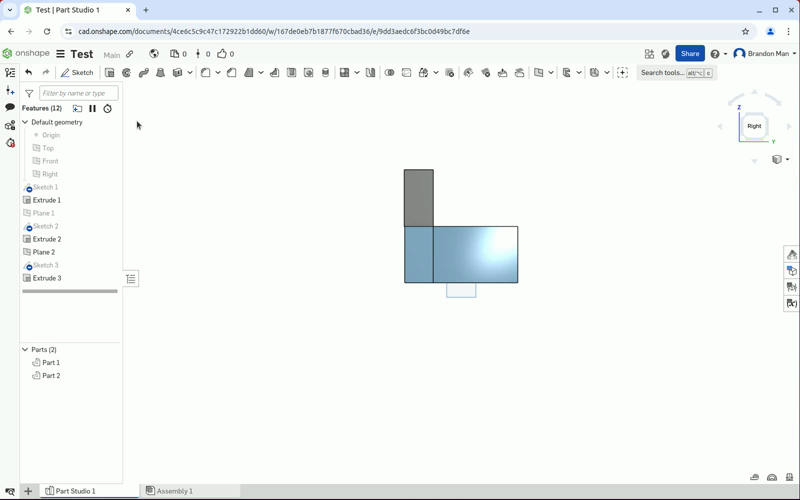
key(right, 2)
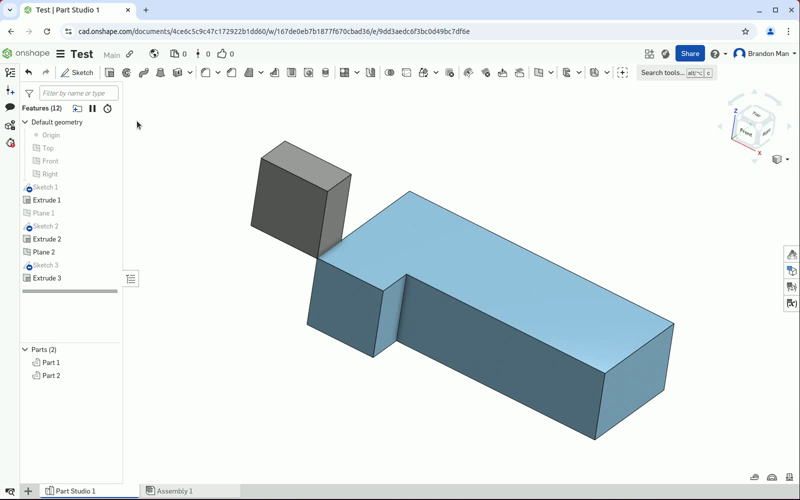
key(down, 2)
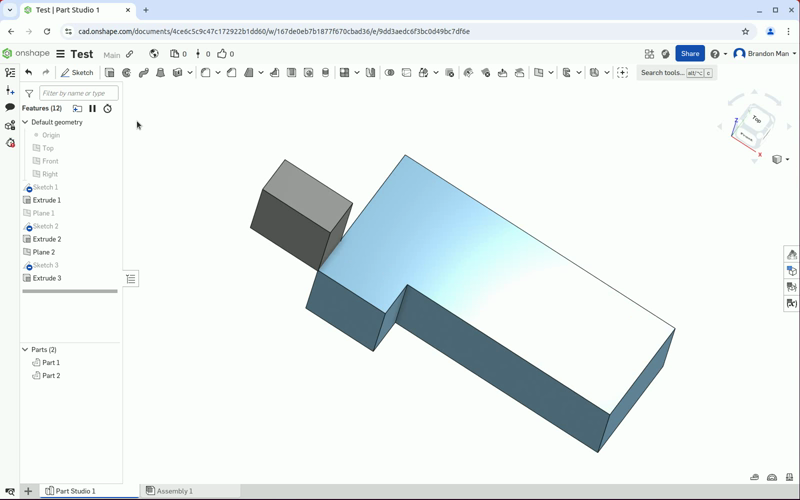
key(up, 2)
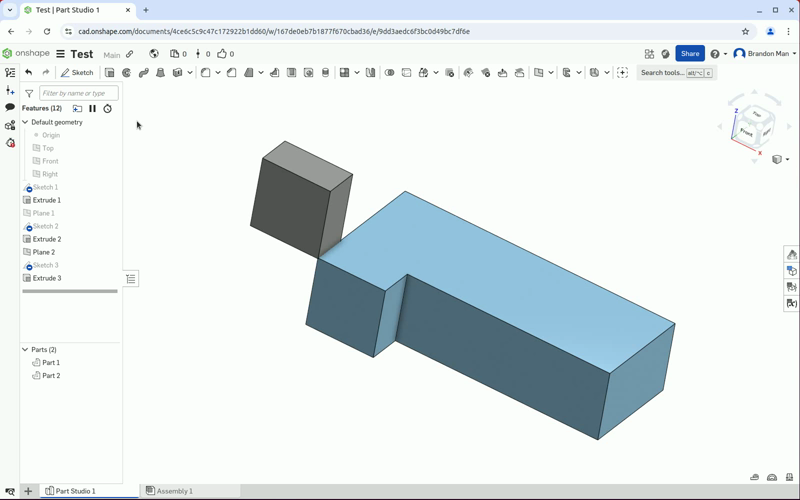
key(left, 2)
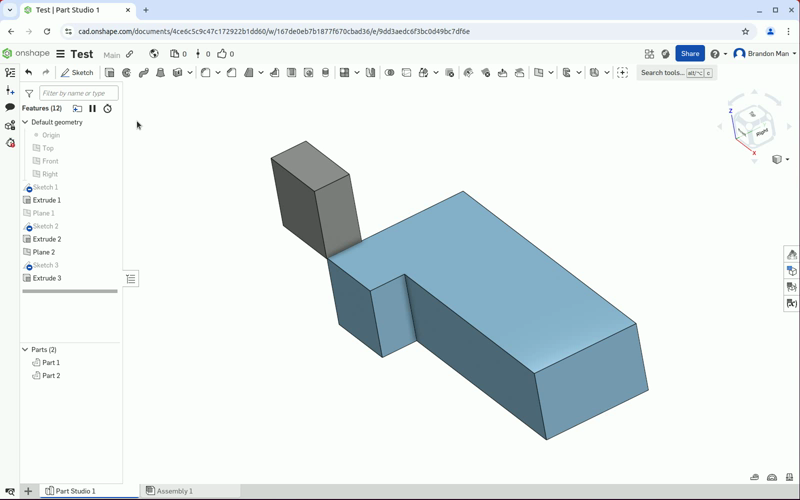
mouse_move(73, 189)
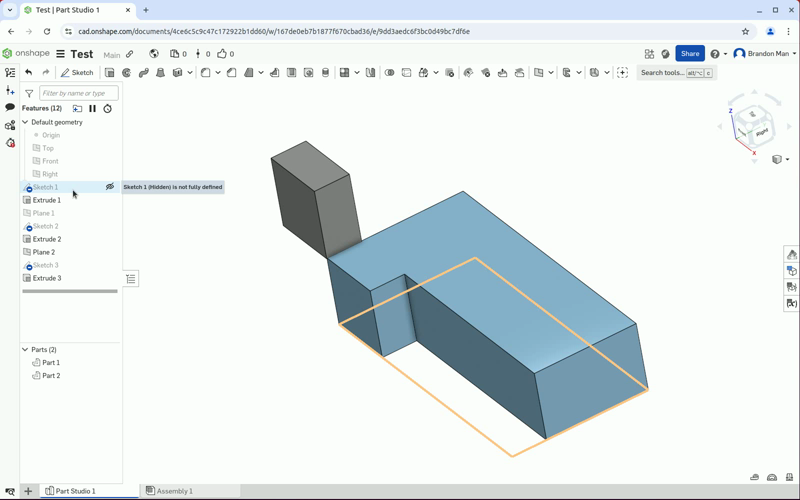
click(73, 189)